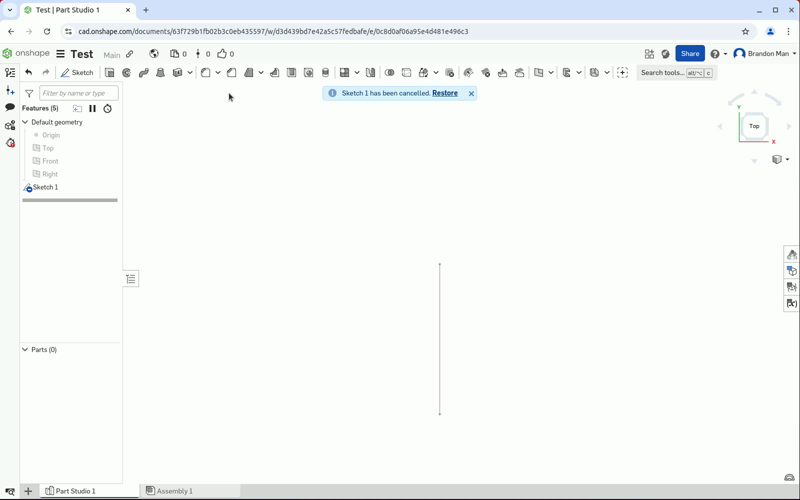
key(shift+h)
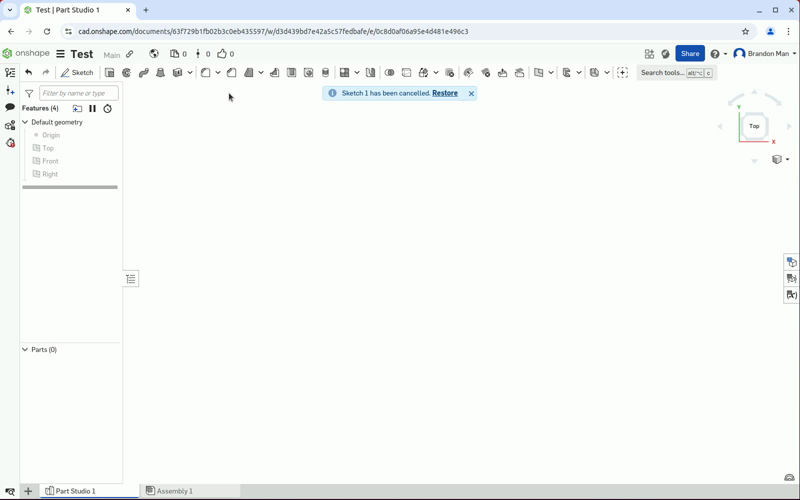
mouse_move(73, 352)
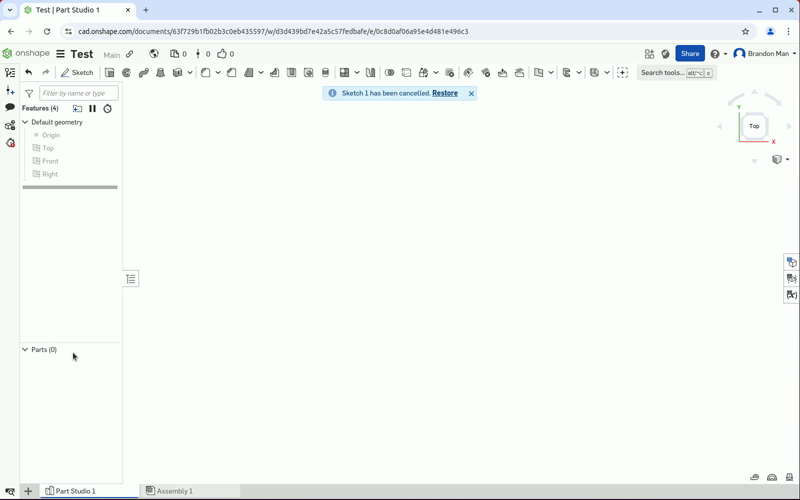
key(y)
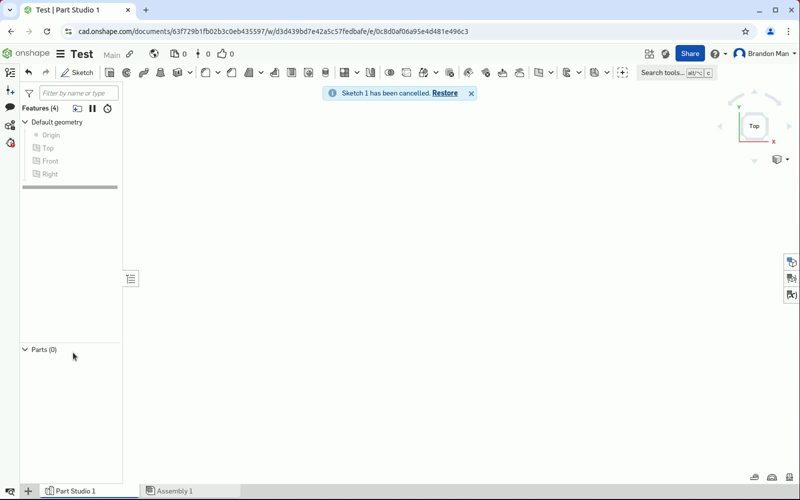
key(shift+p)
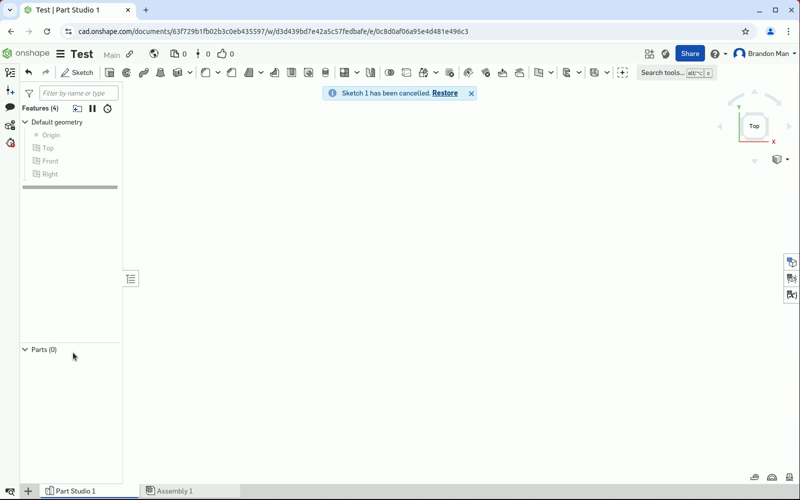
key(space)
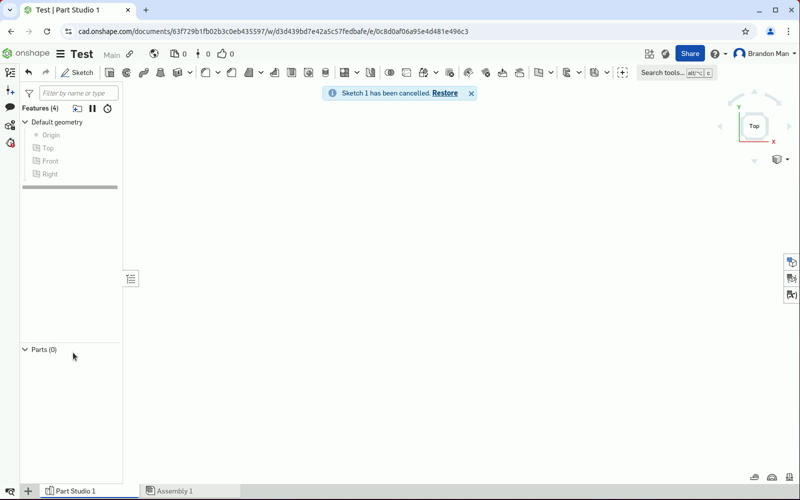
key_down(shift)
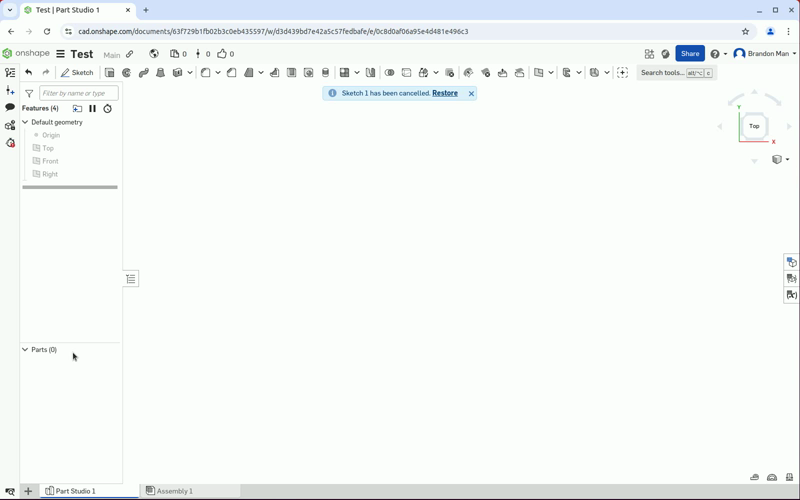
key(up)
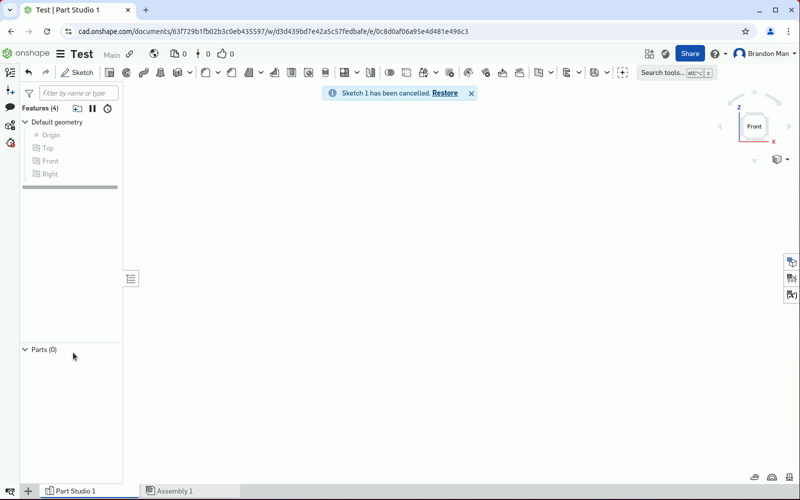
key_up(shift)
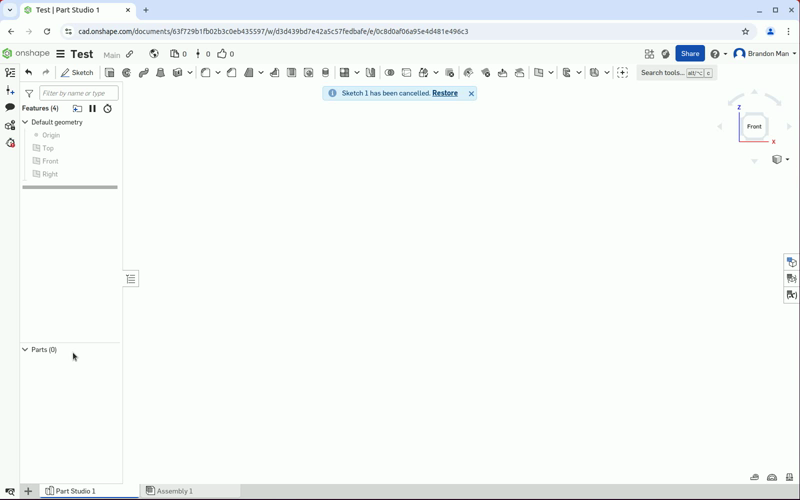
mouse_move(73, 352)
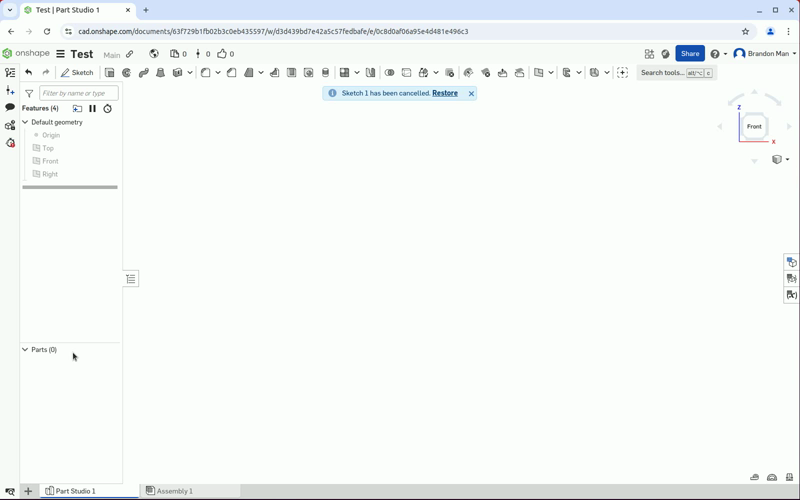
key(shift+y)
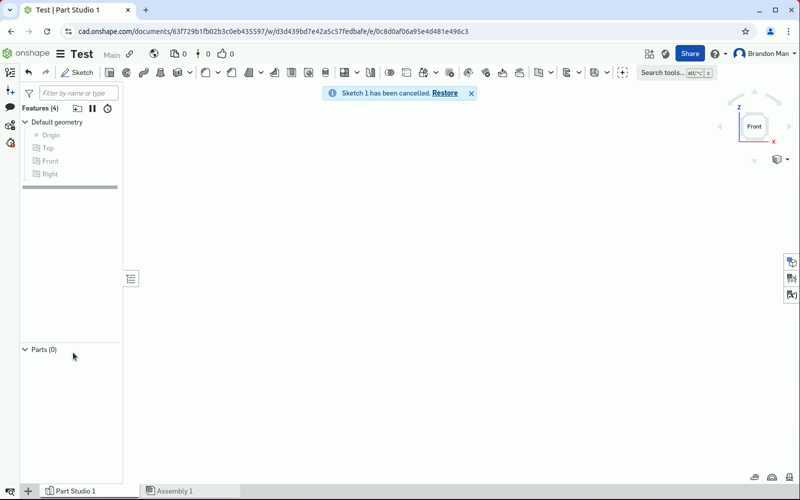
key(shift+s)
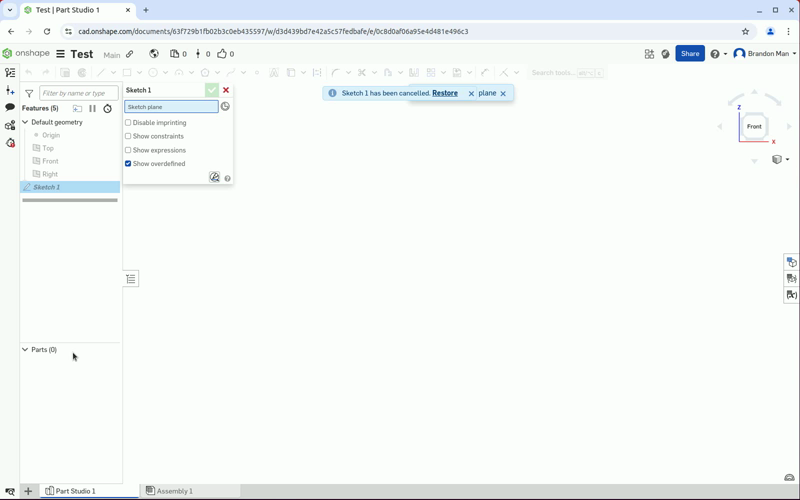
mouse_move(73, 163)
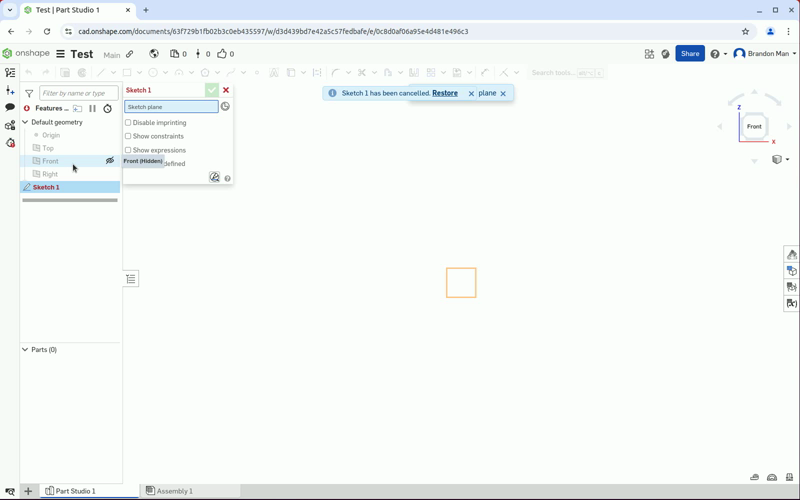
click(73, 163)
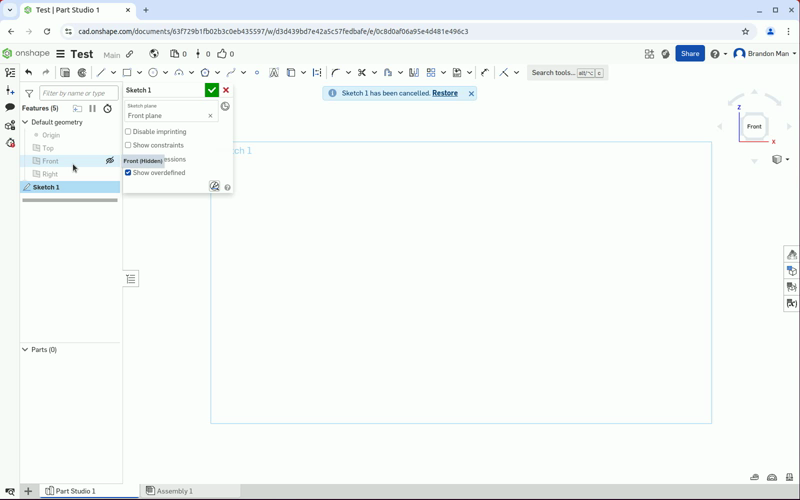
mouse_move(73, 352)
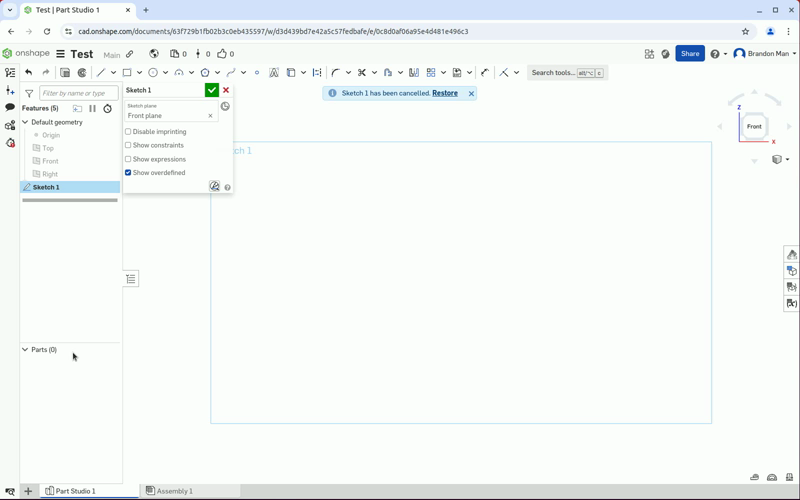
key(y)
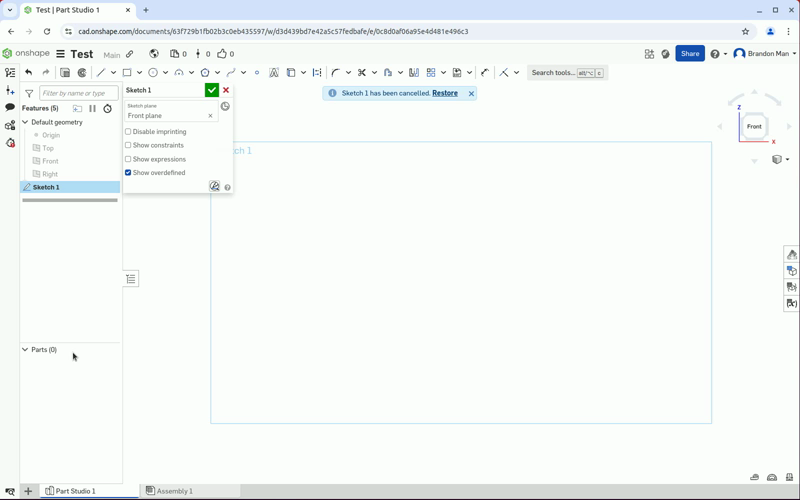
key(l)
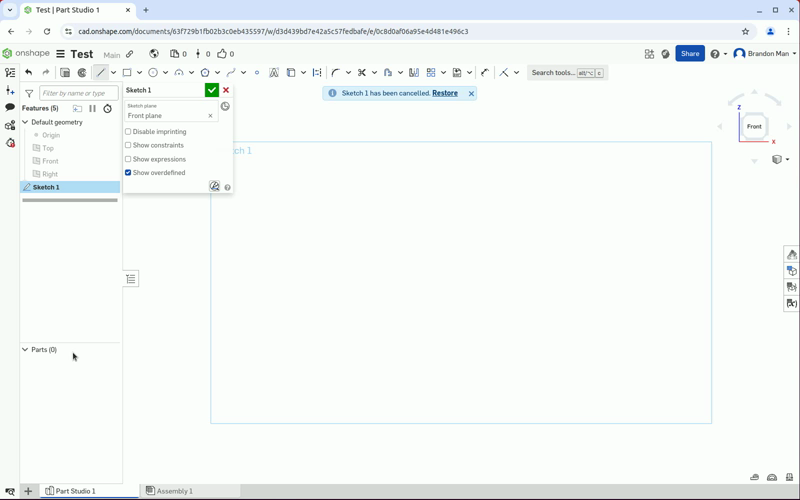
key_down(shift)
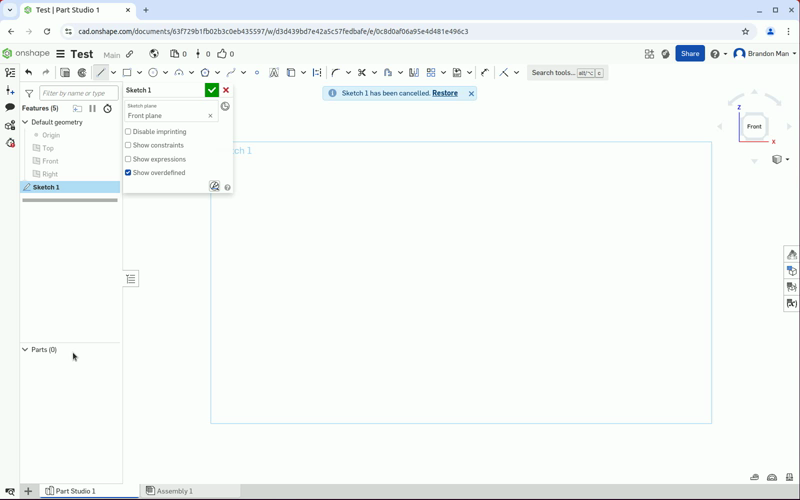
mouse_move(401, 339)
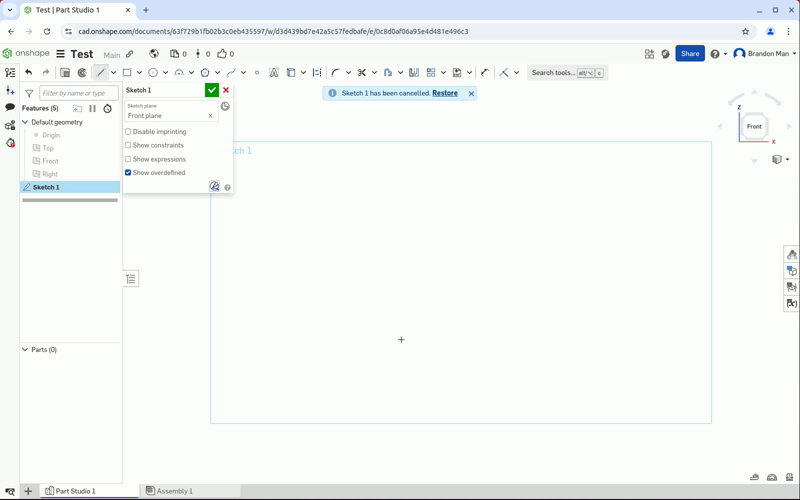
click(401, 339)
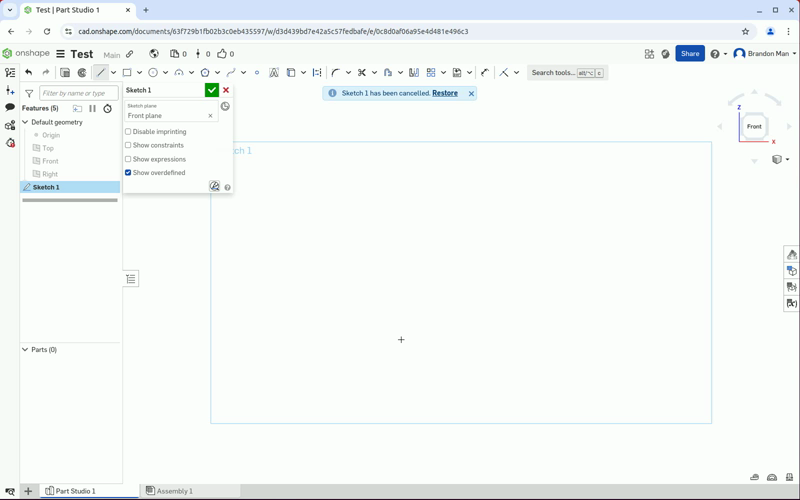
key_up(shift)
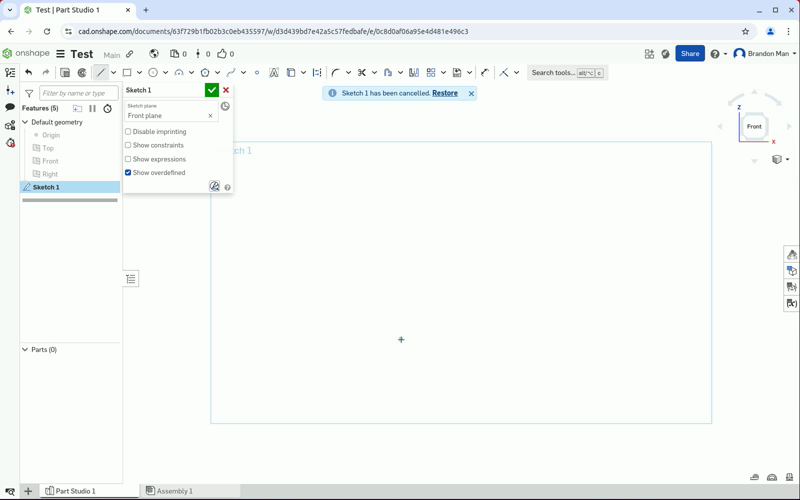
key_down(shift)
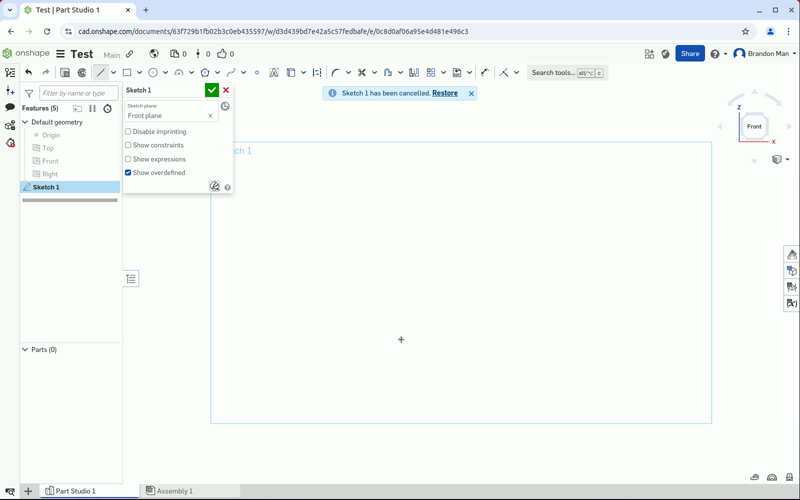
mouse_move(431, 339)
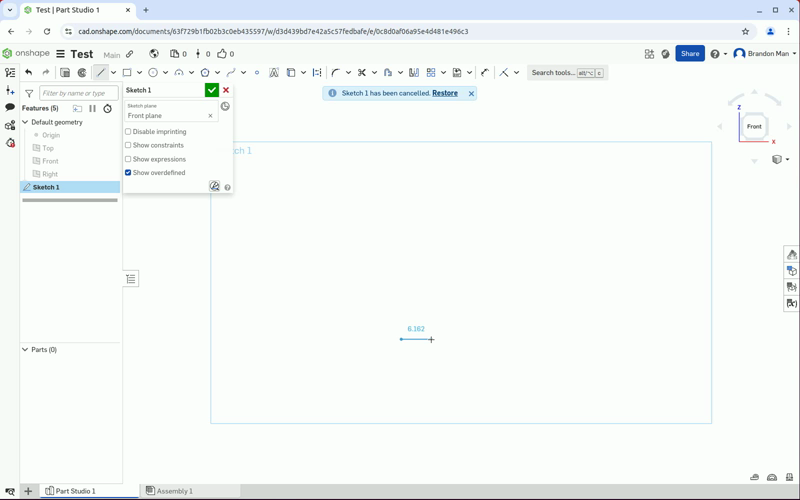
mouse_move(419, 339)
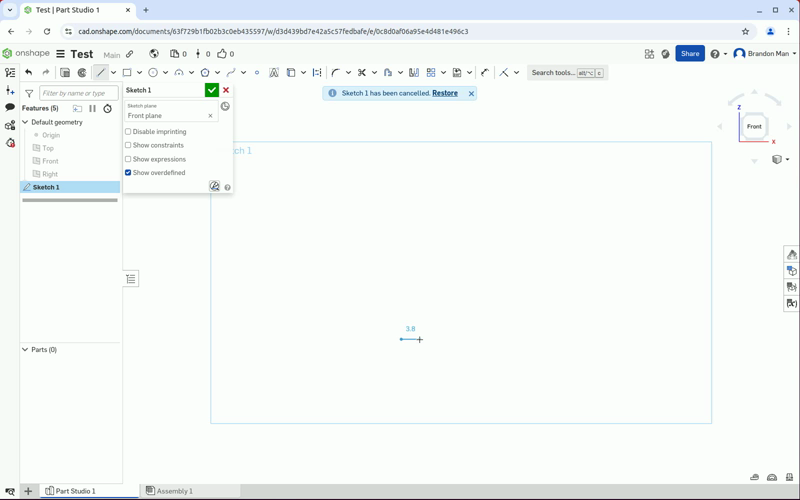
click(419, 339)
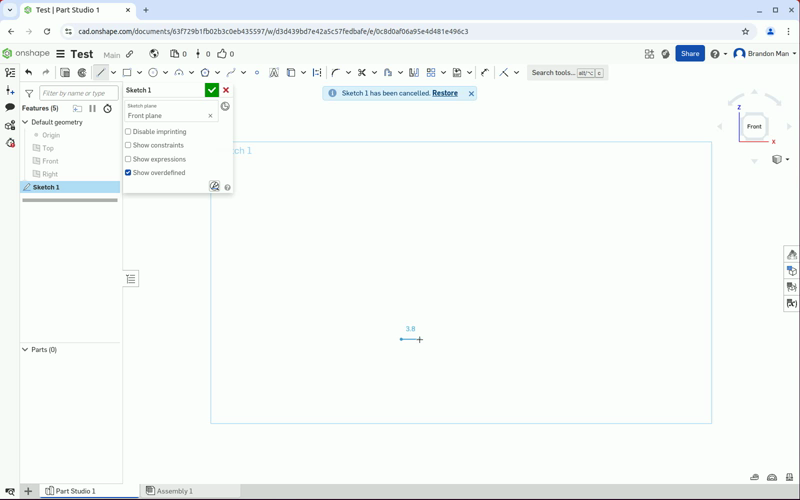
key_up(shift)
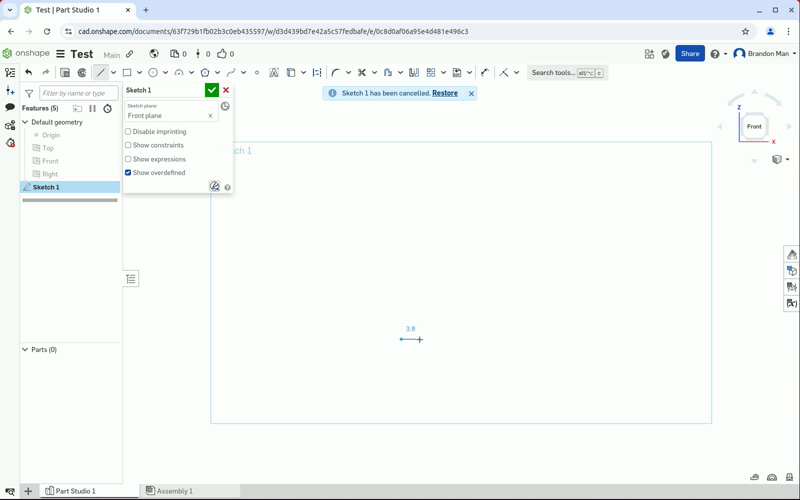
key_down(shift)
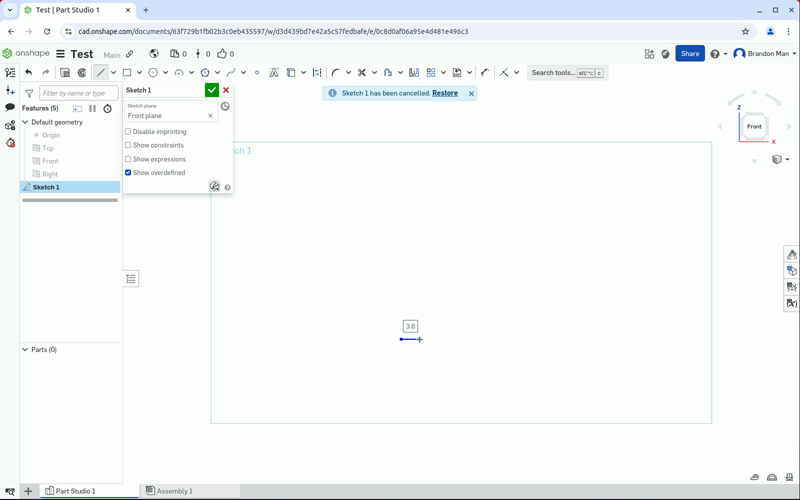
mouse_move(419, 252)
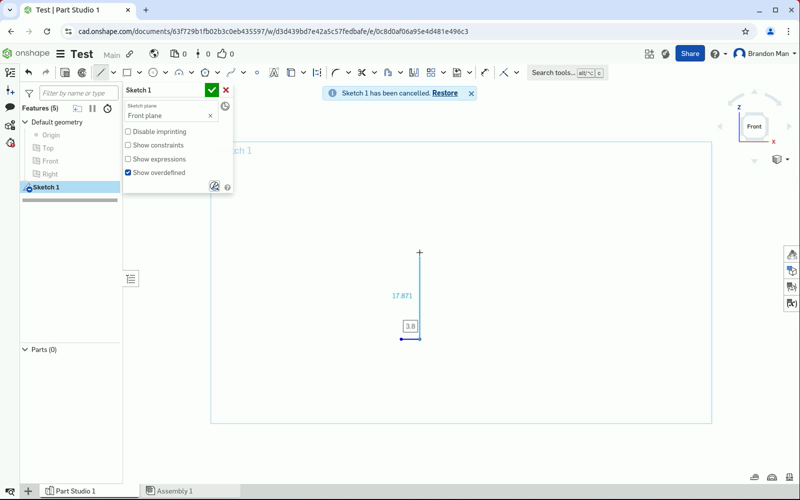
click(419, 252)
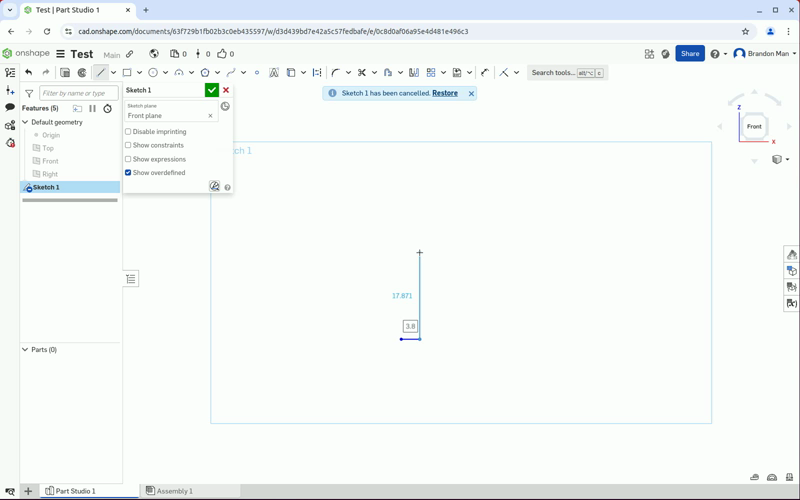
key_up(shift)
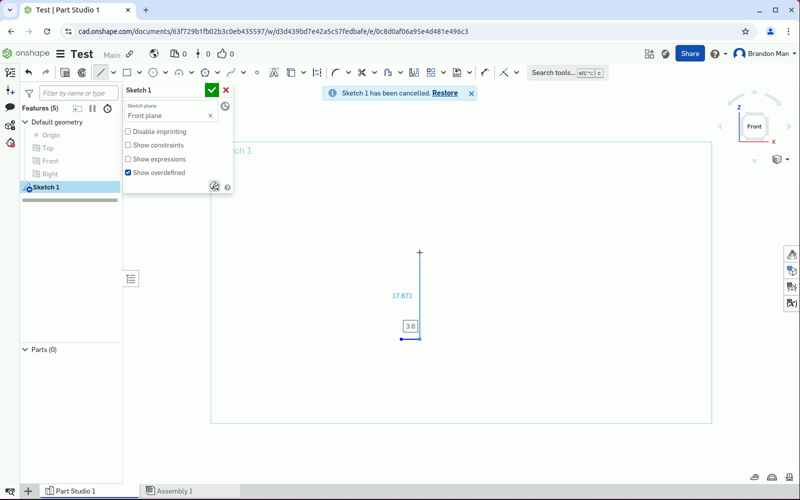
key_down(shift)
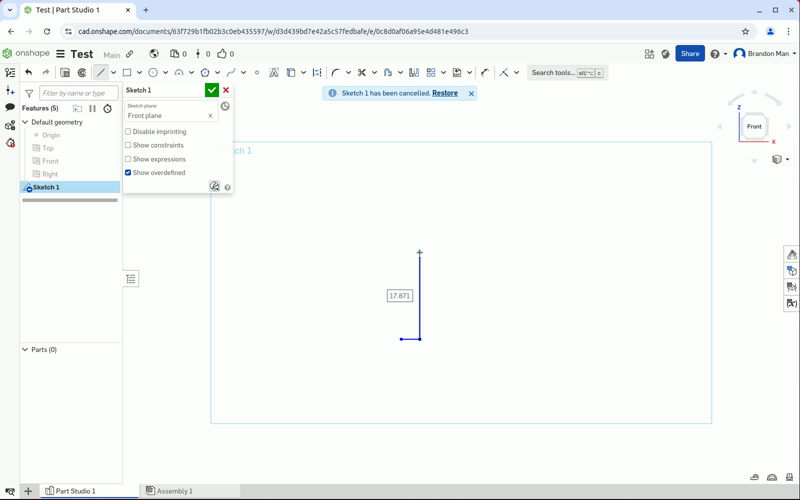
mouse_move(503, 252)
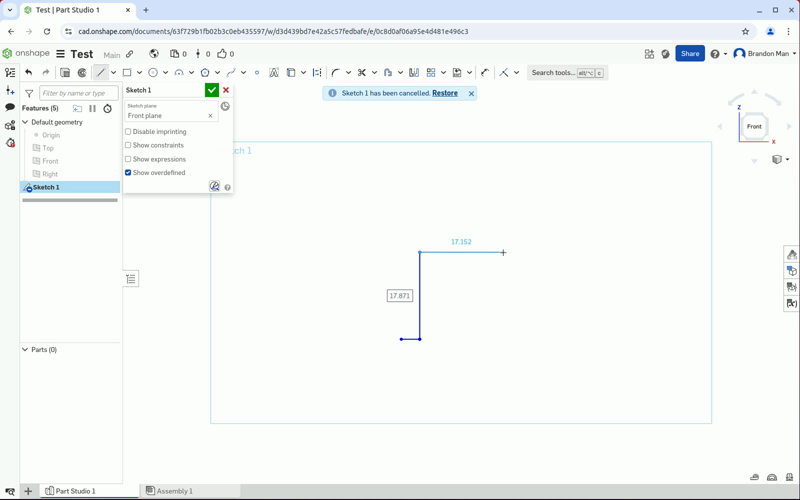
click(503, 252)
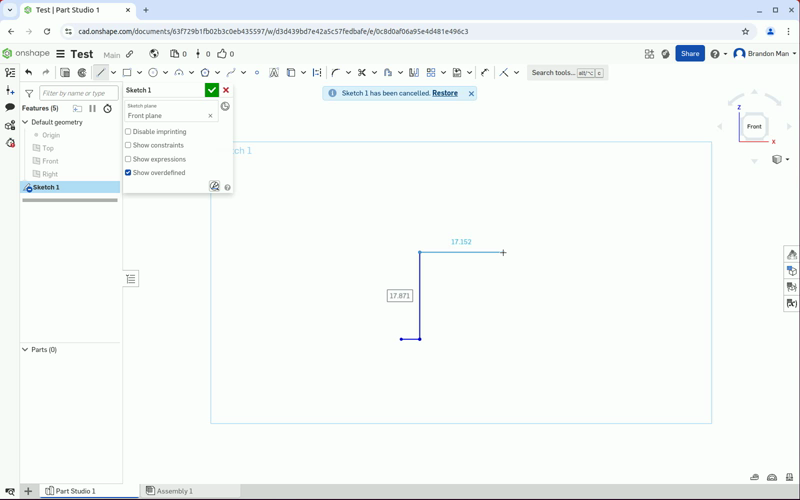
key_up(shift)
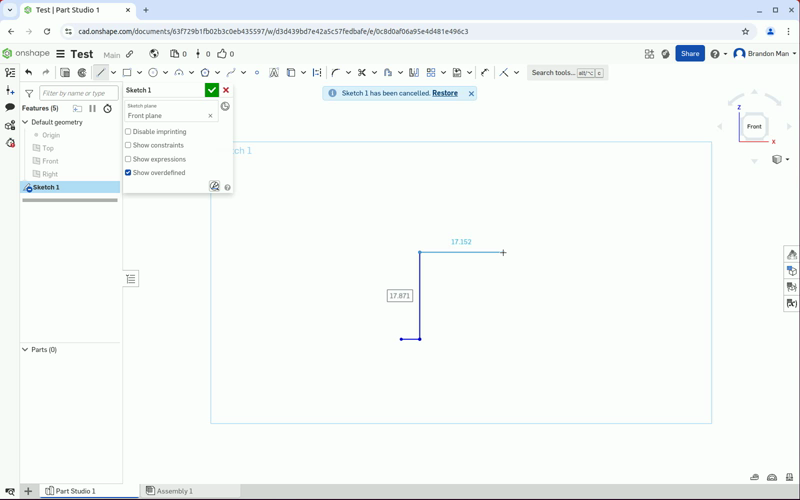
key_down(shift)
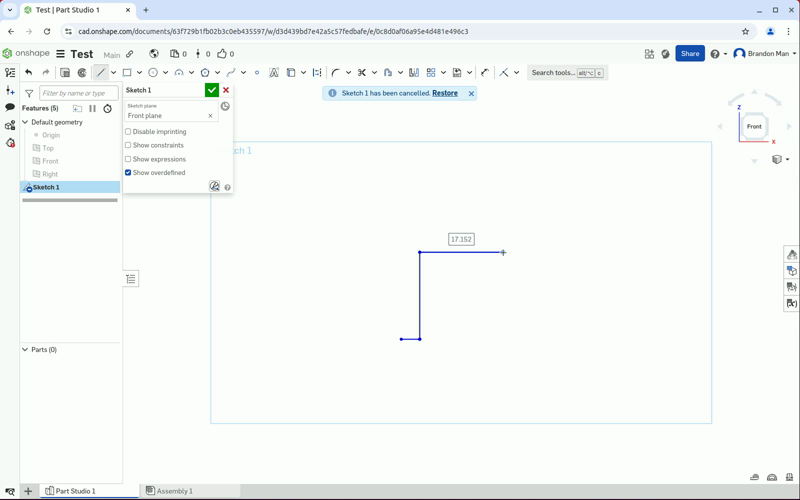
mouse_move(503, 339)
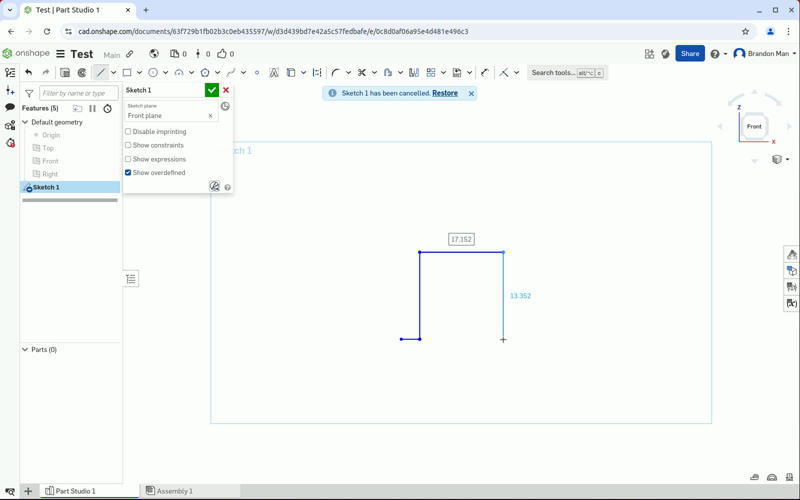
click(503, 339)
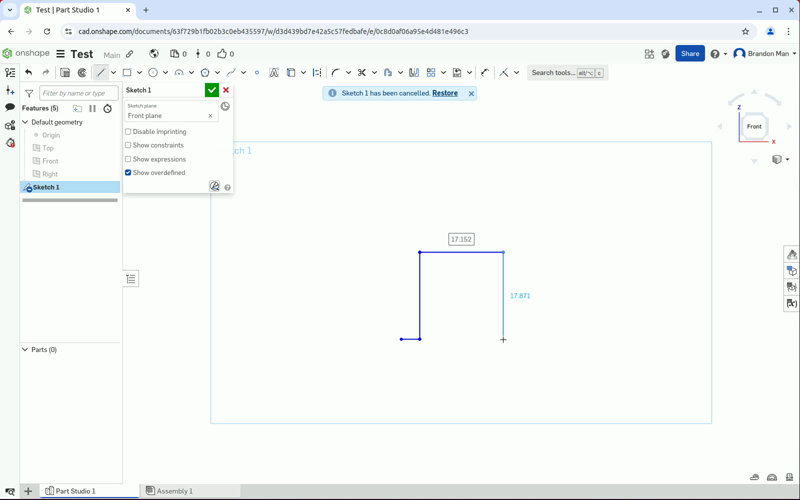
key_up(shift)
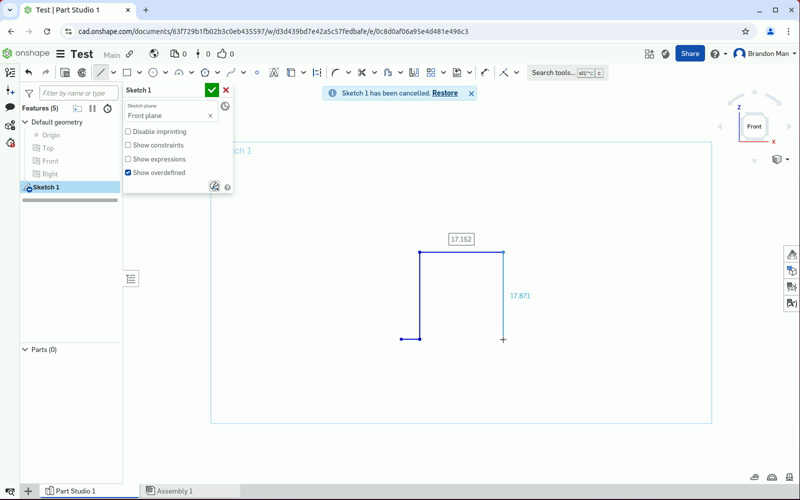
key_down(shift)
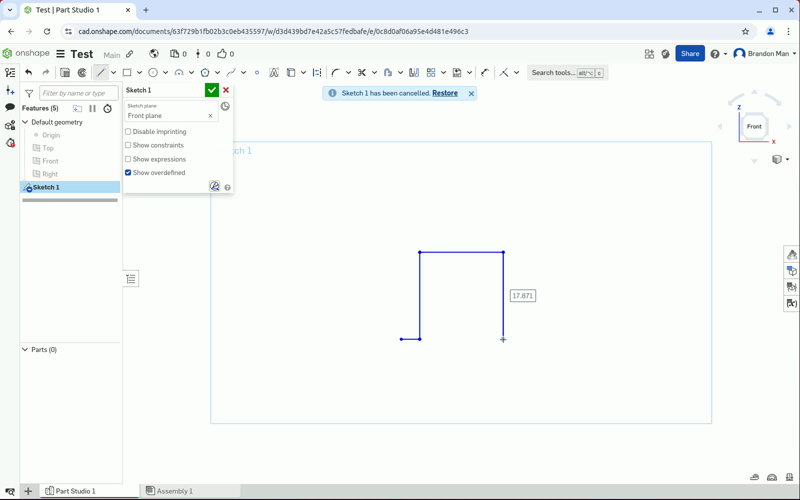
mouse_move(533, 339)
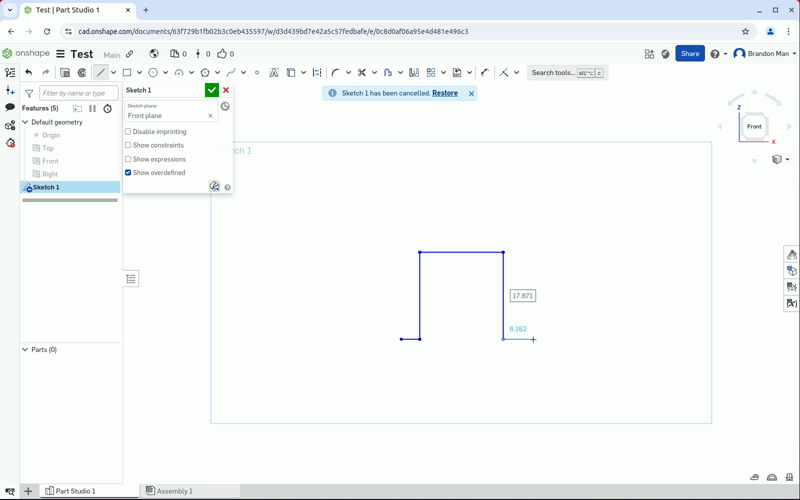
mouse_move(519, 339)
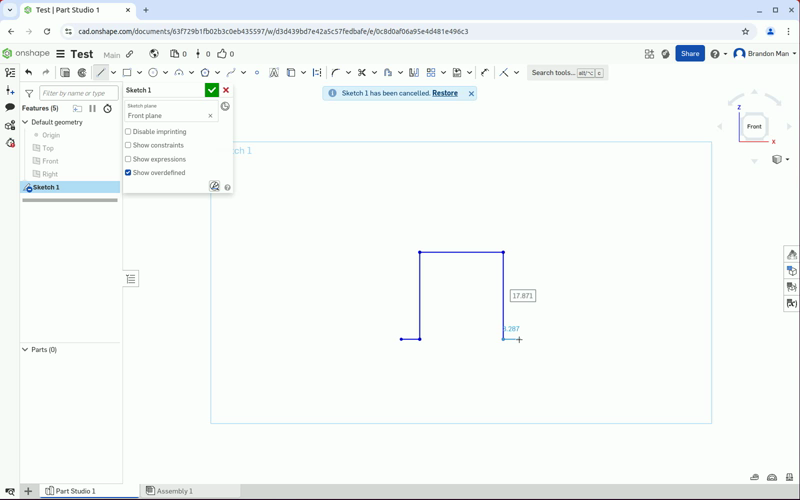
click(519, 339)
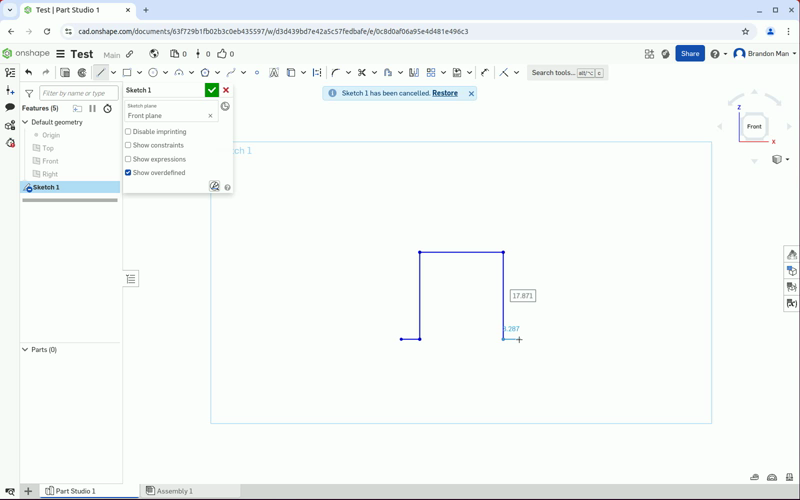
key_up(shift)
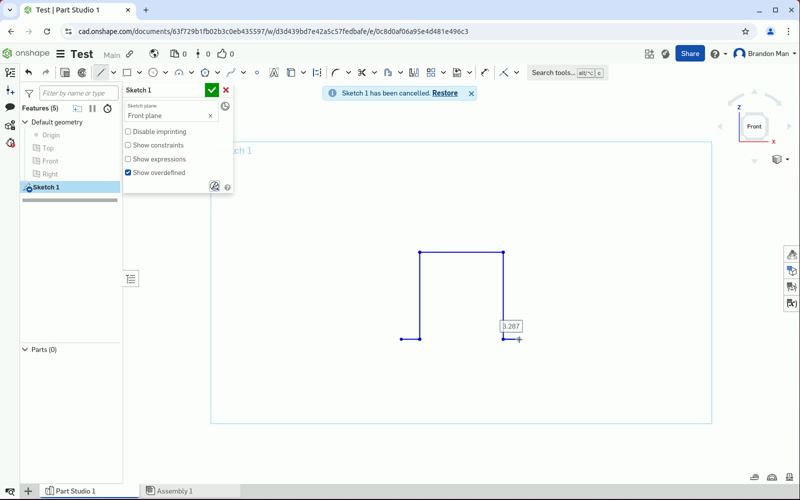
key_down(shift)
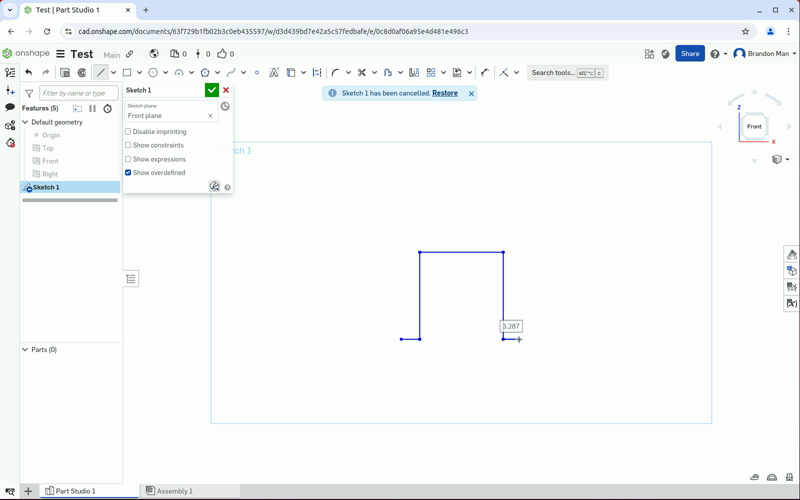
mouse_move(519, 239)
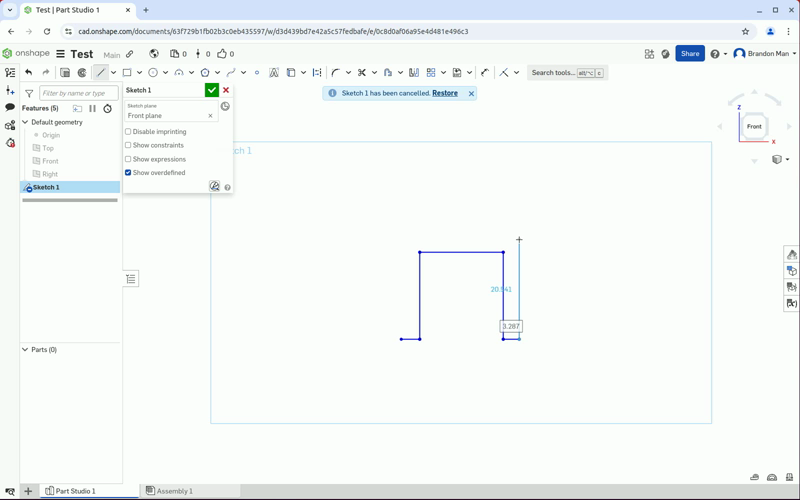
click(519, 239)
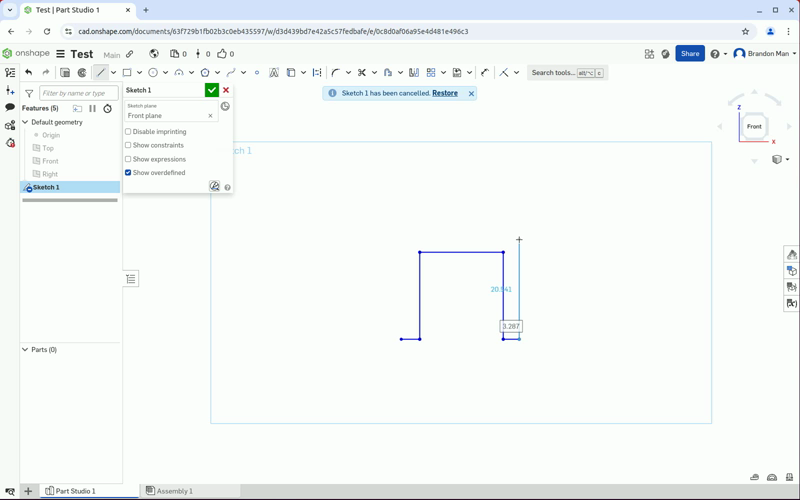
key_up(shift)
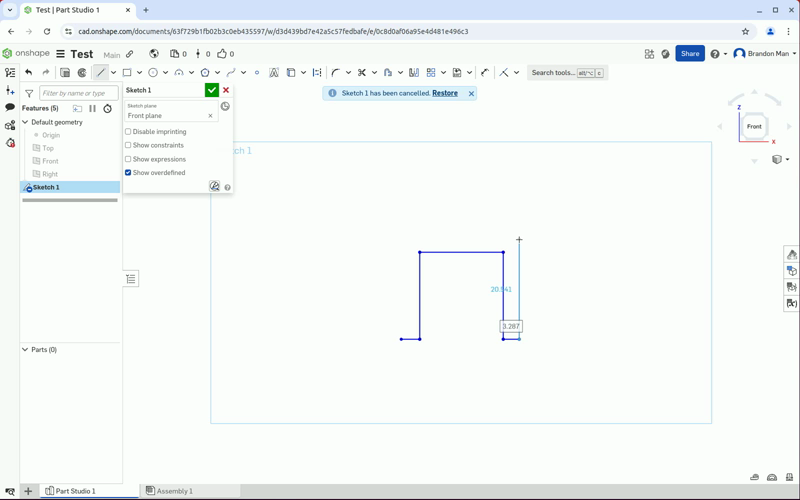
key_down(shift)
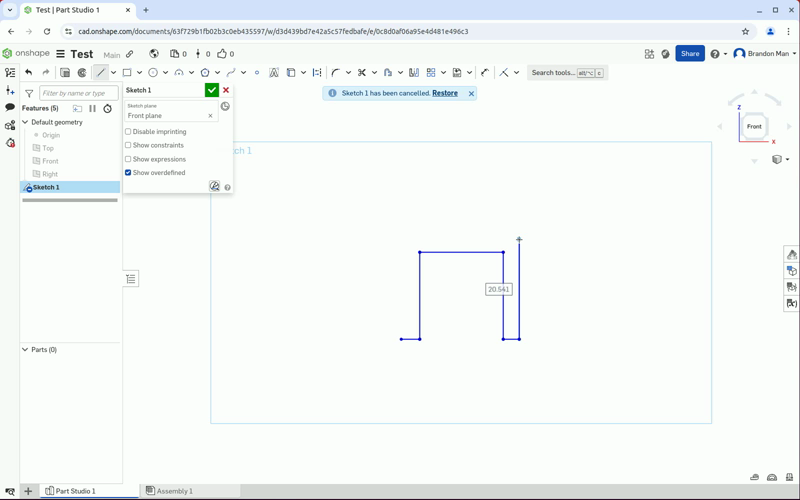
mouse_move(401, 239)
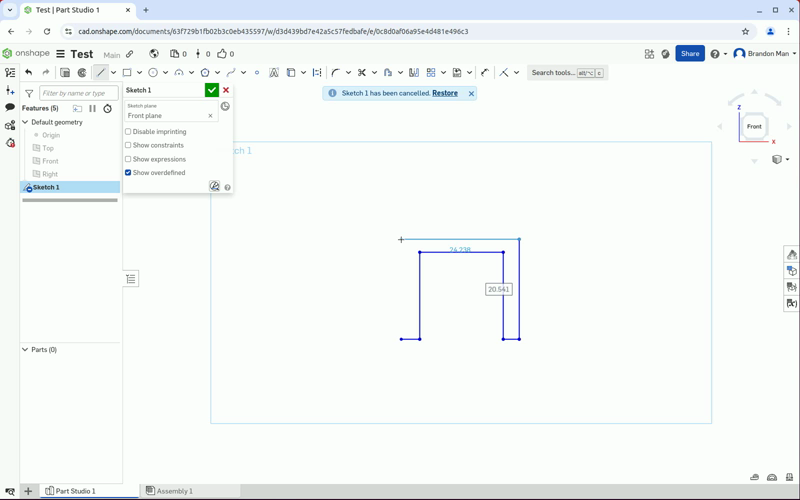
click(401, 239)
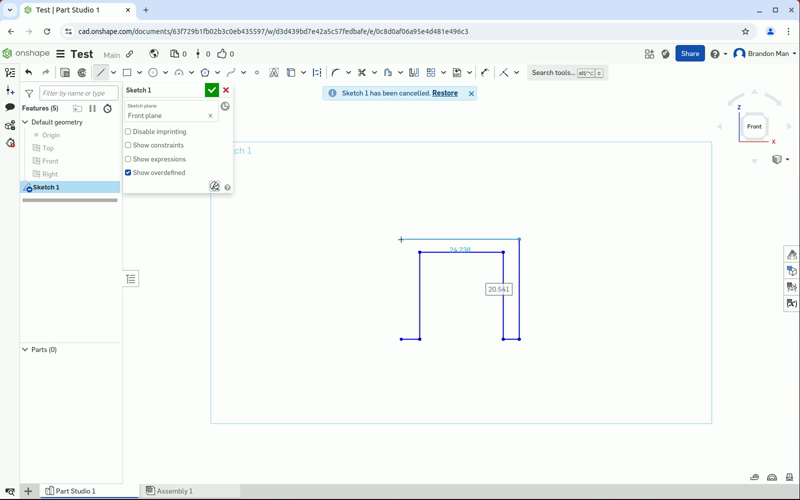
key_up(shift)
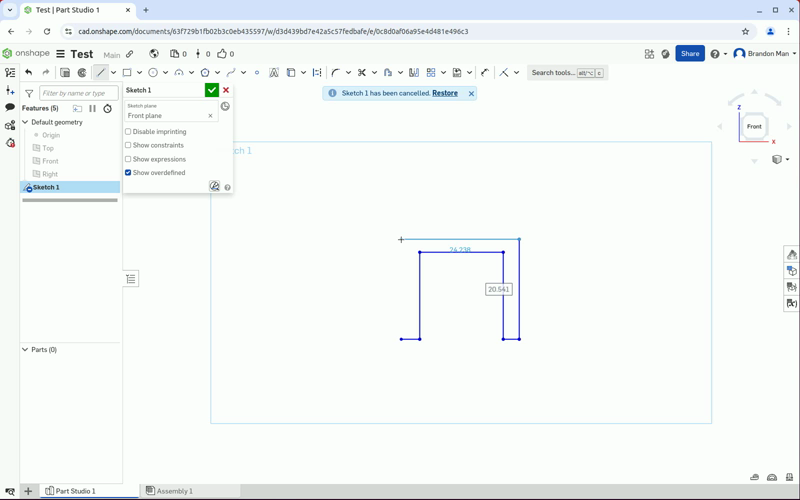
key_down(shift)
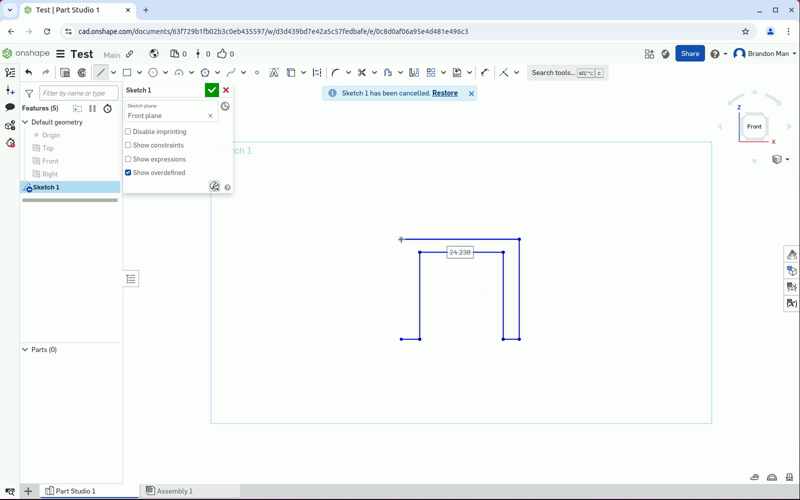
mouse_move(401, 339)
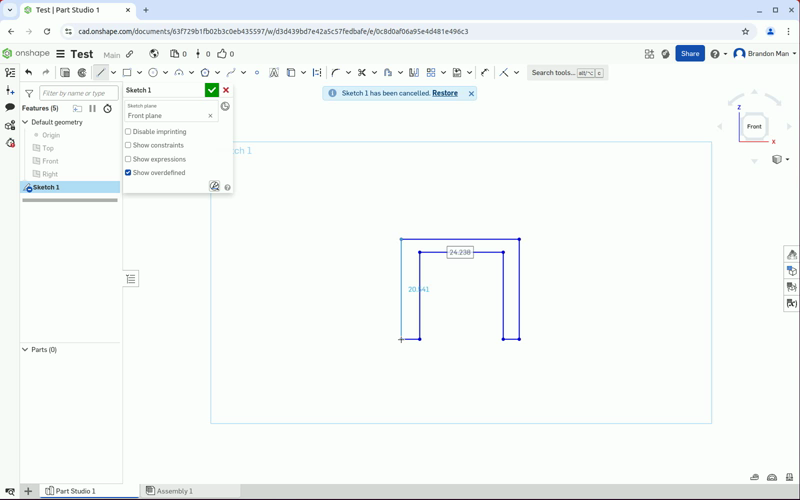
key_up(shift)
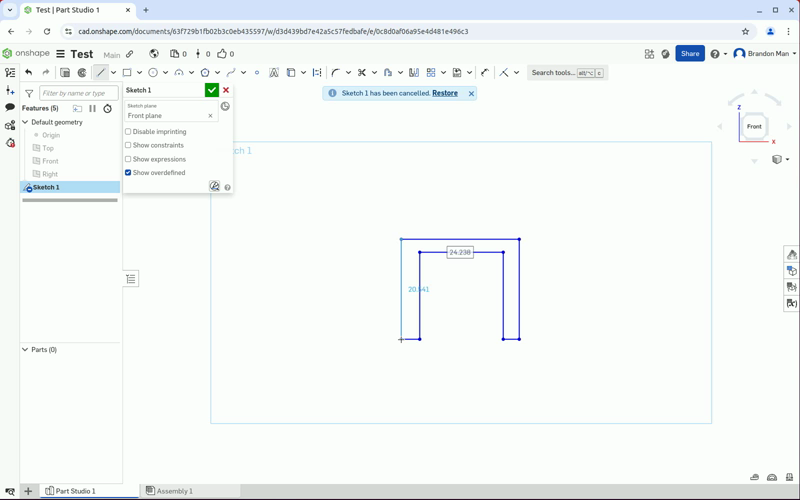
click(401, 339)
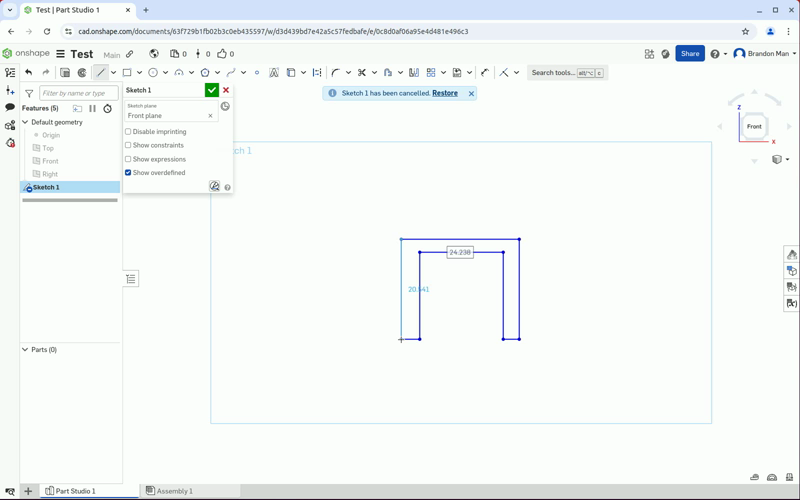
key(esc)
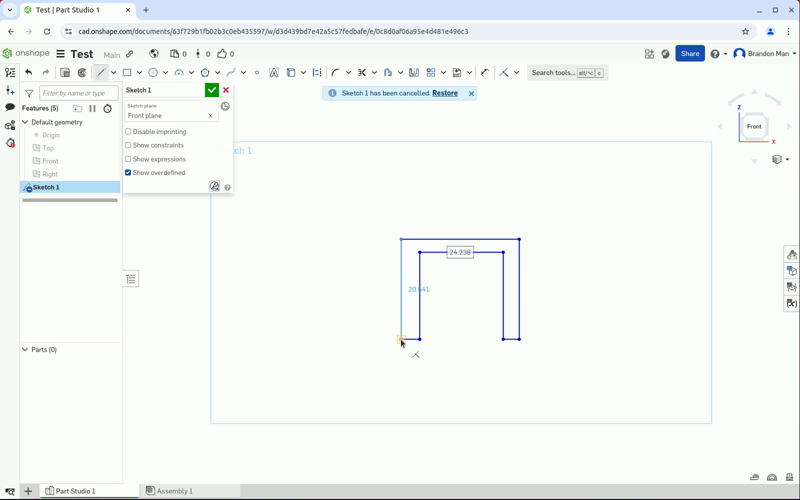
mouse_move(515, 252)
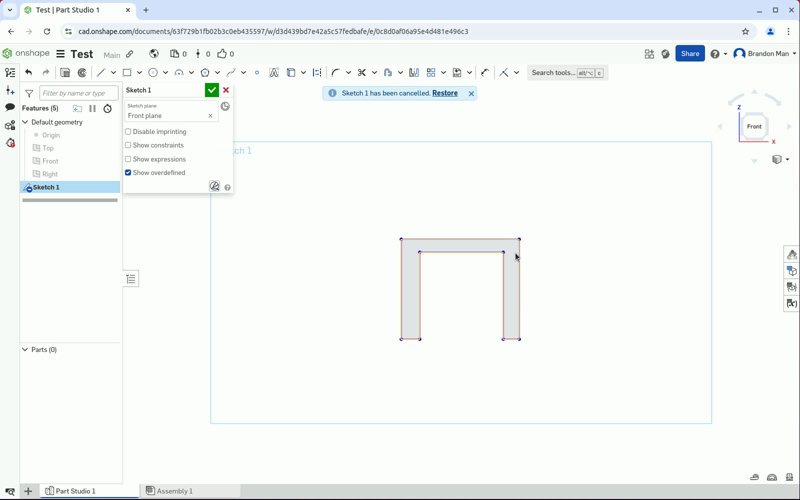
click(515, 252)
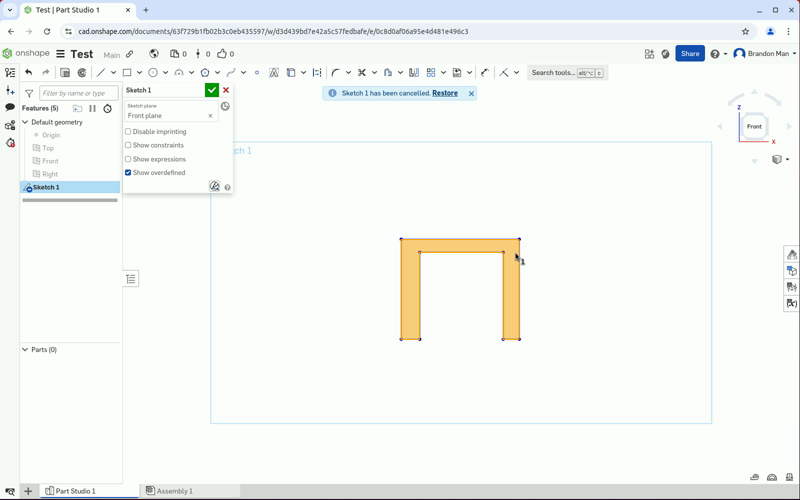
mouse_move(73, 352)
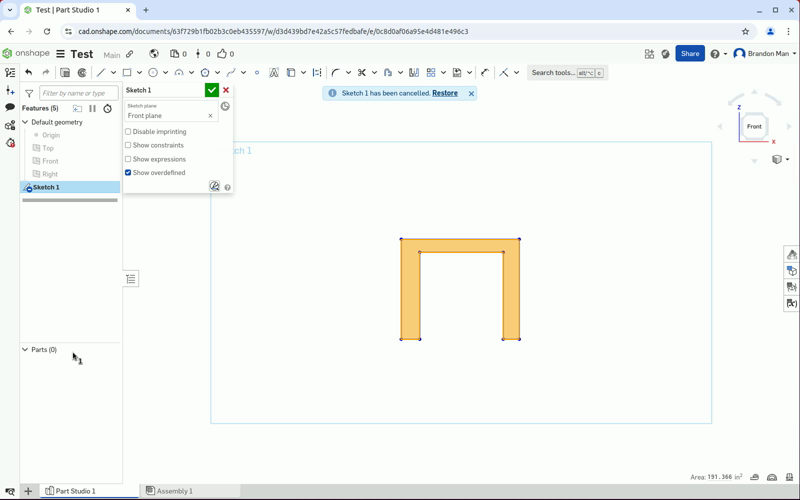
key(shift+y)
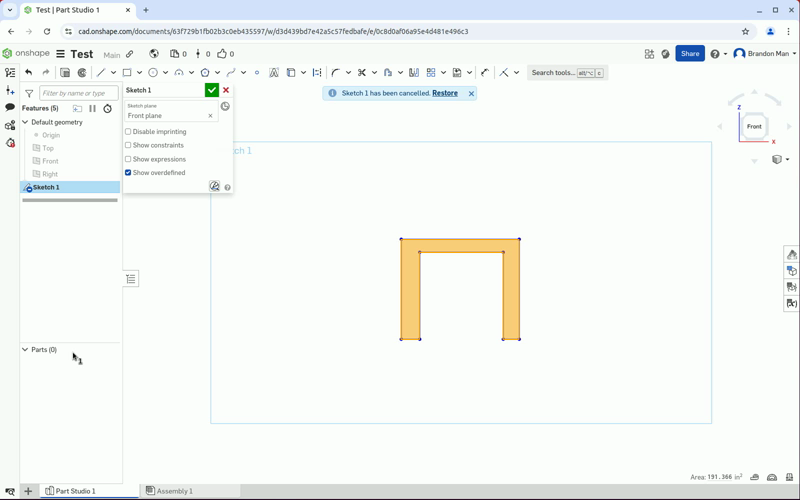
key(shift+e)
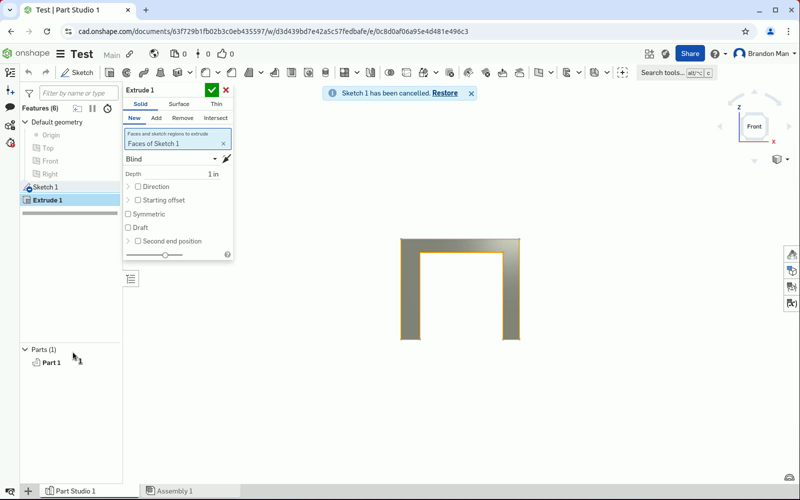
mouse_move(143, 106)
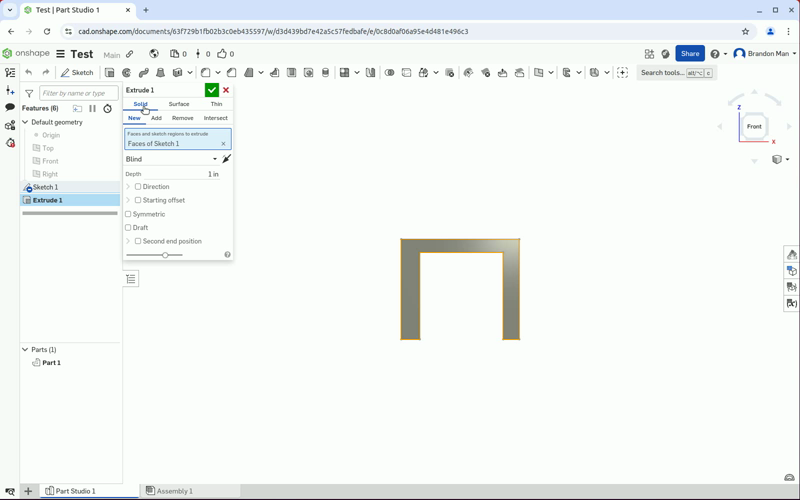
click(143, 106)
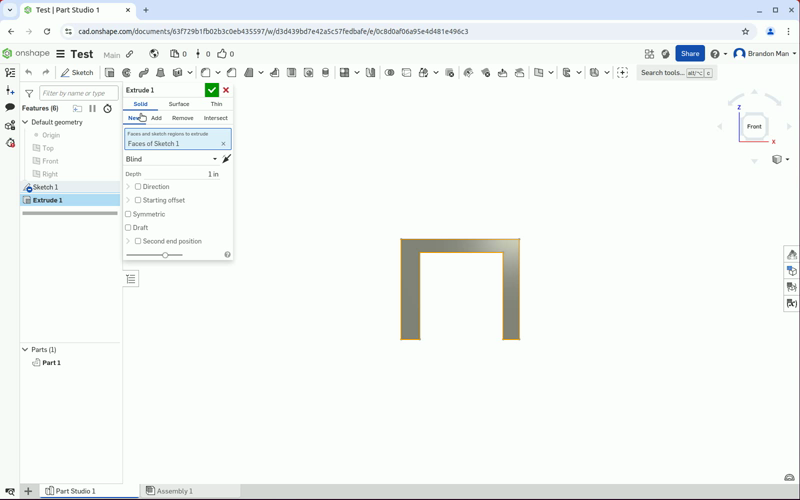
mouse_move(137, 120)
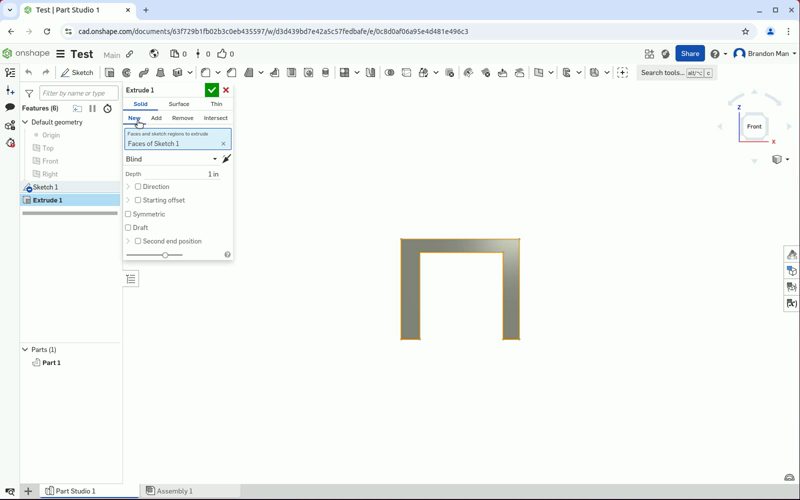
click(137, 120)
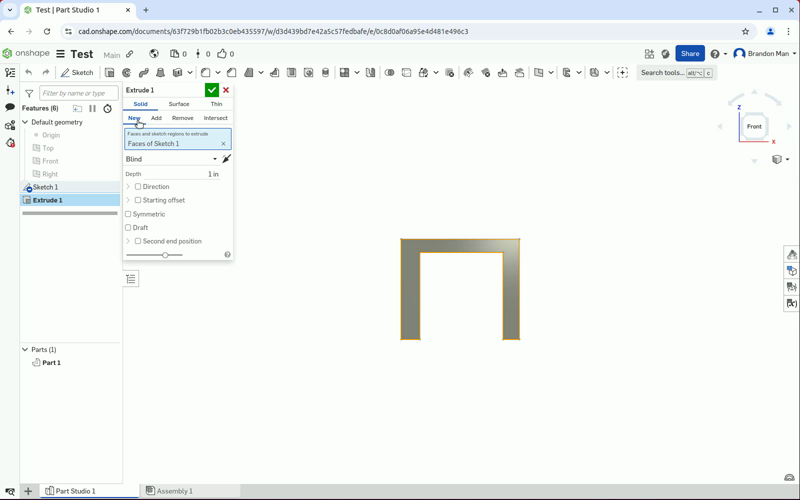
key(tab, 4)
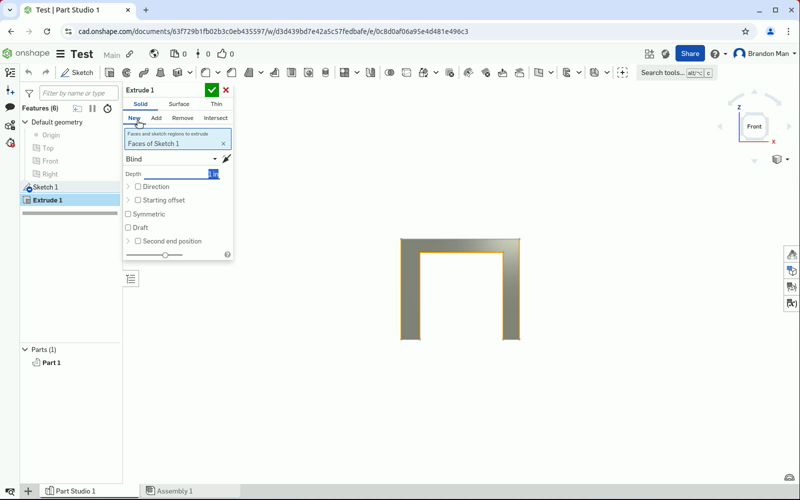
text(-23.108)
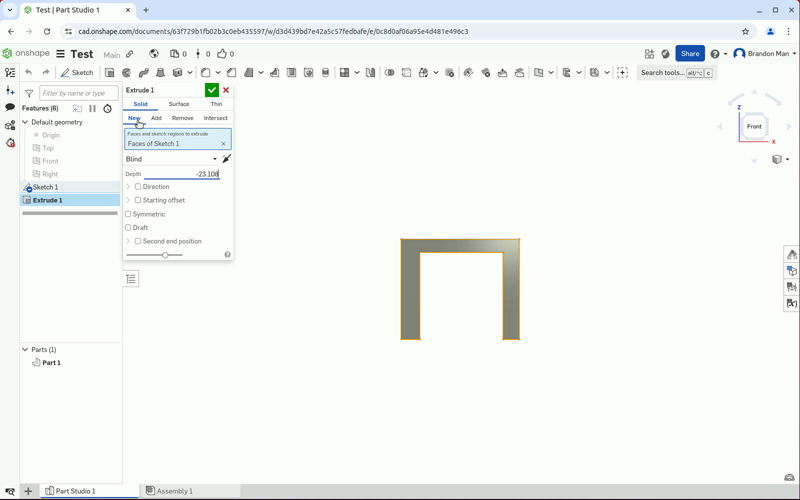
key(enter)
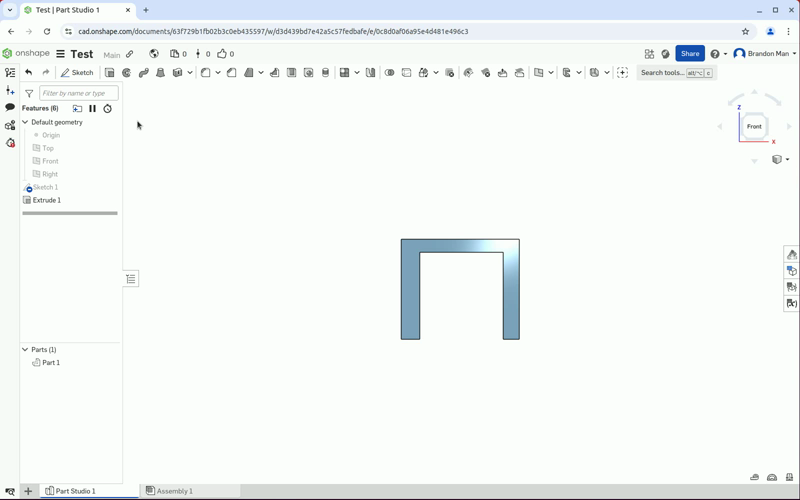
key(shift+h)
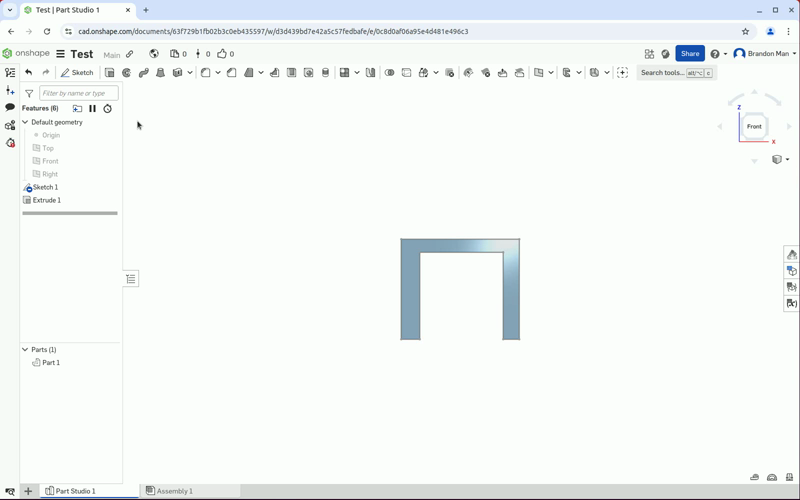
key(shift+h)
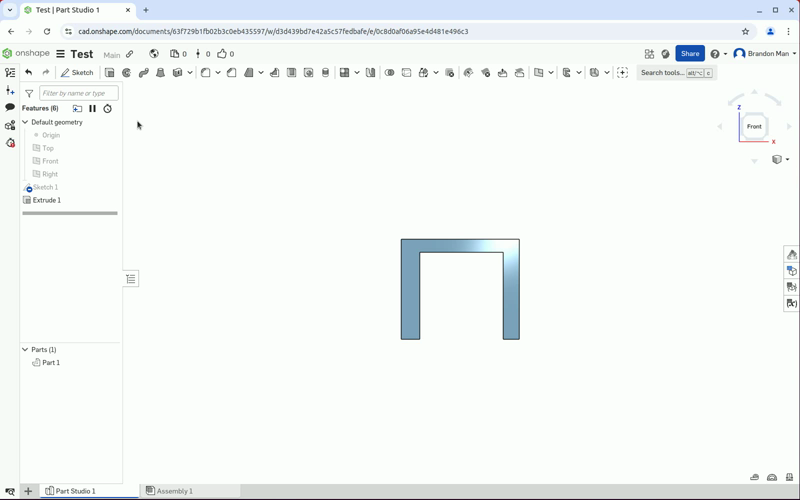
mouse_move(73, 189)
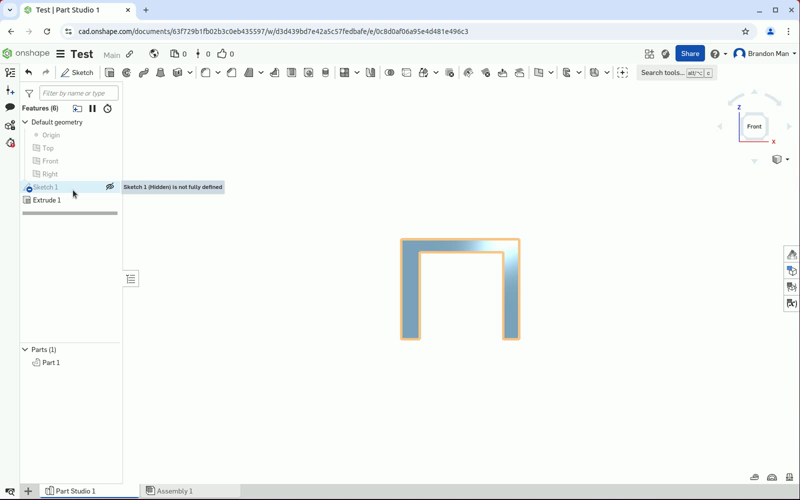
click(73, 189)
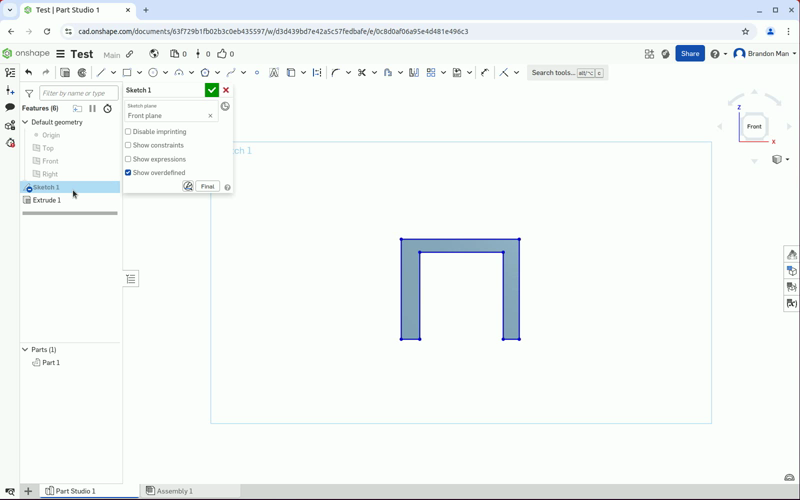
mouse_move(229, 92)
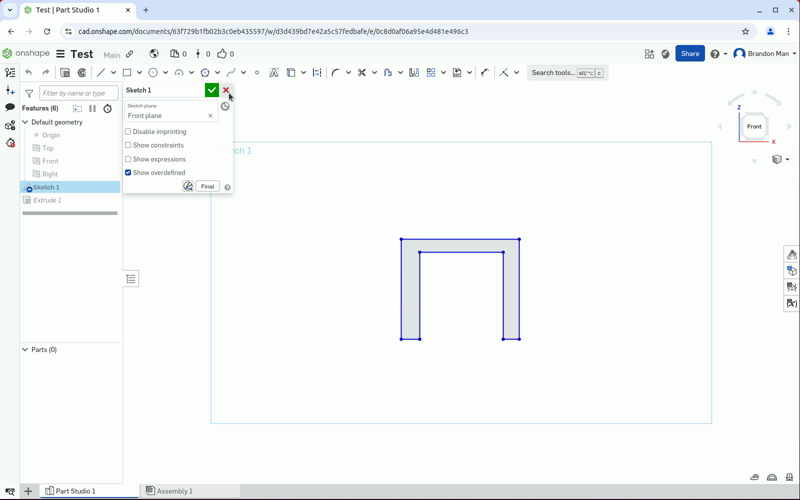
click(229, 92)
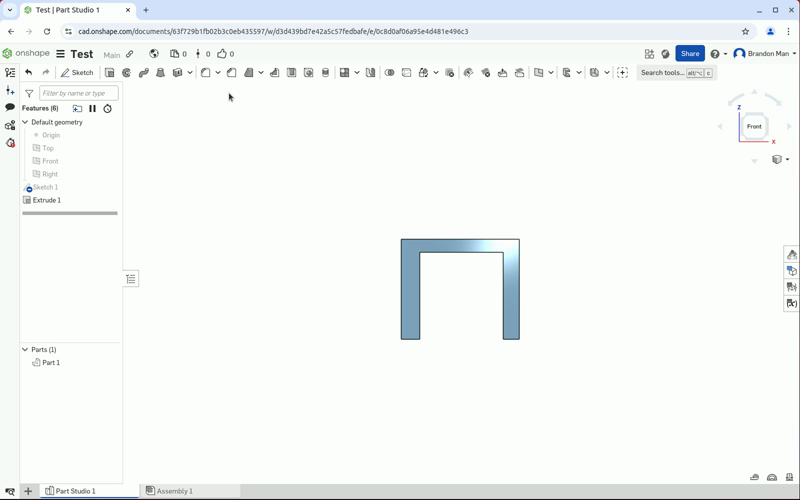
mouse_move(73, 352)
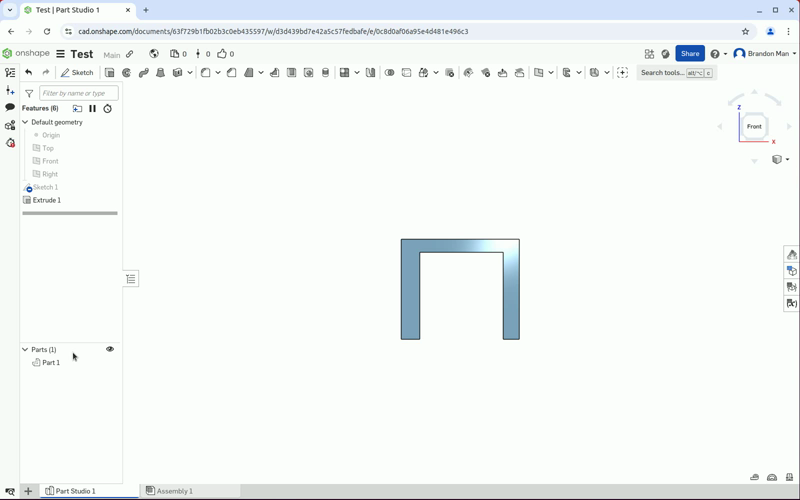
key(y)
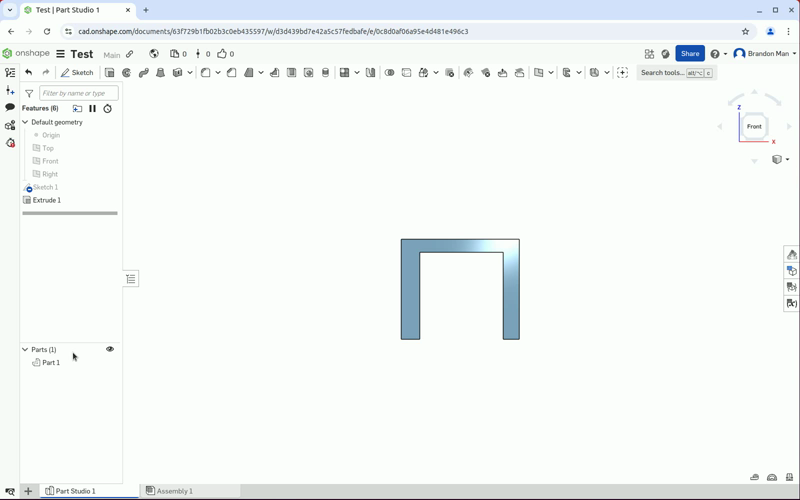
key(shift+p)
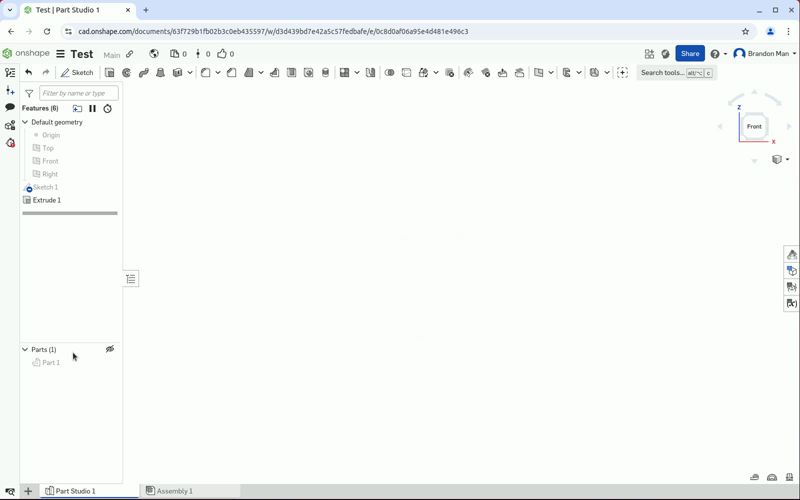
key(space)
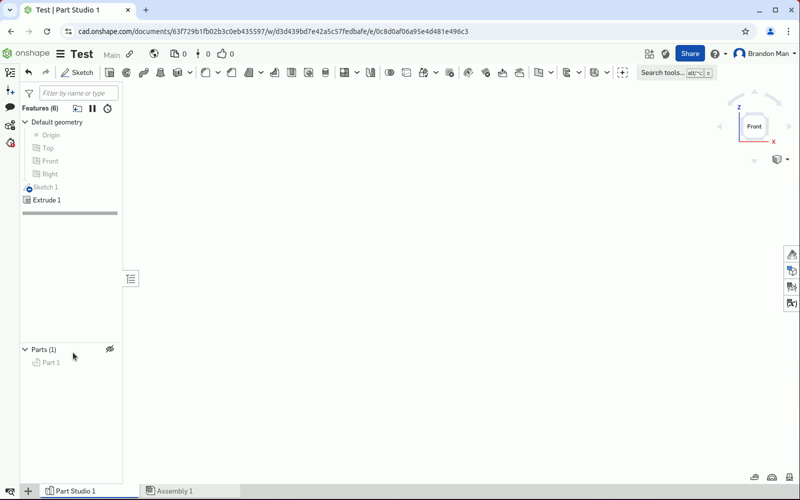
key_down(shift)
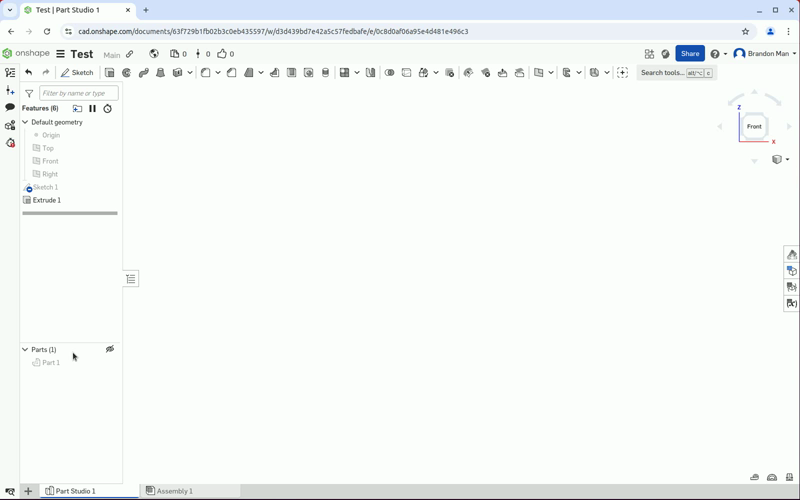
key(left)
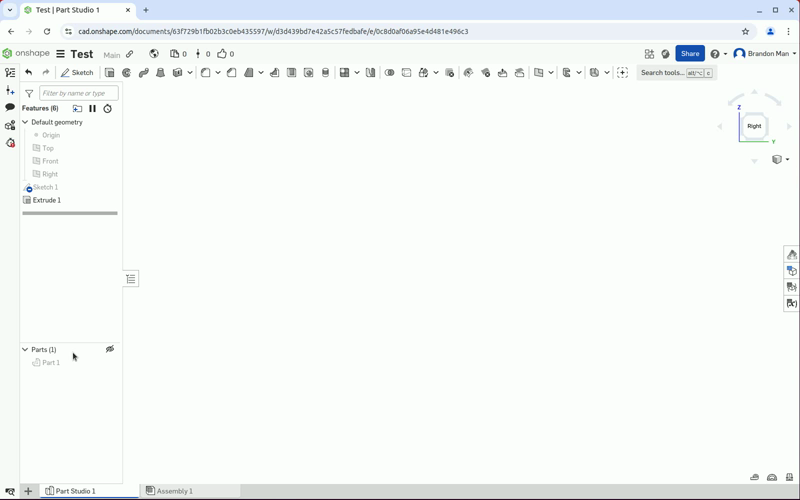
key_up(shift)
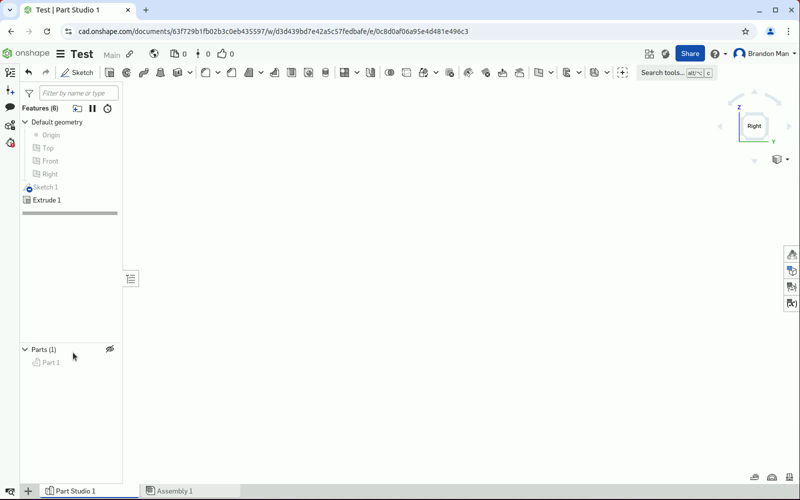
mouse_move(73, 352)
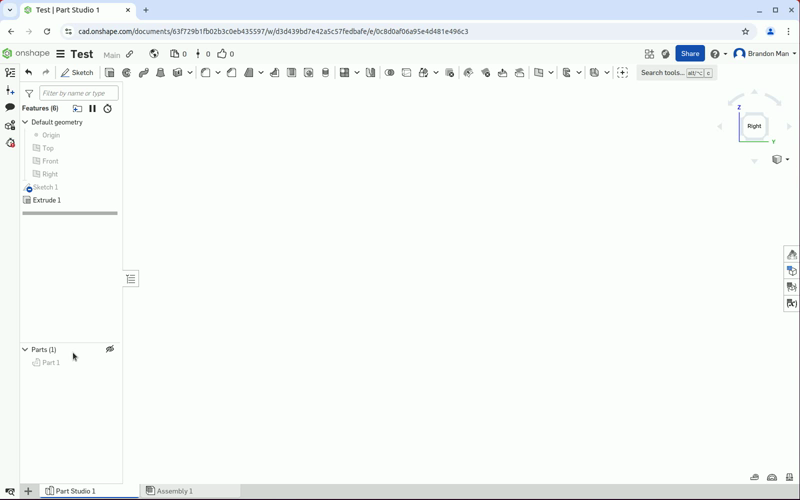
key(shift+y)
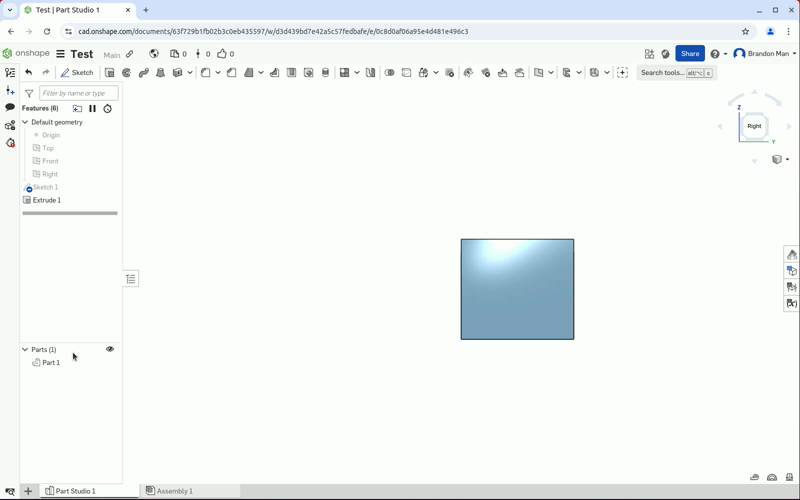
mouse_move(541, 75)
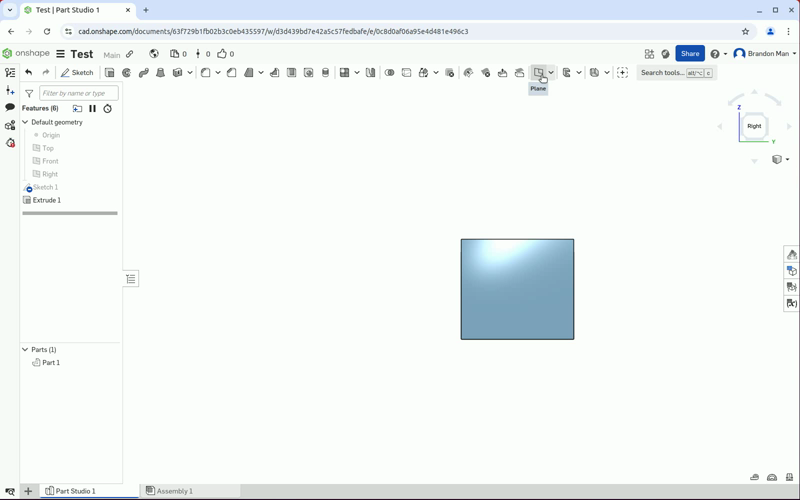
click(541, 75)
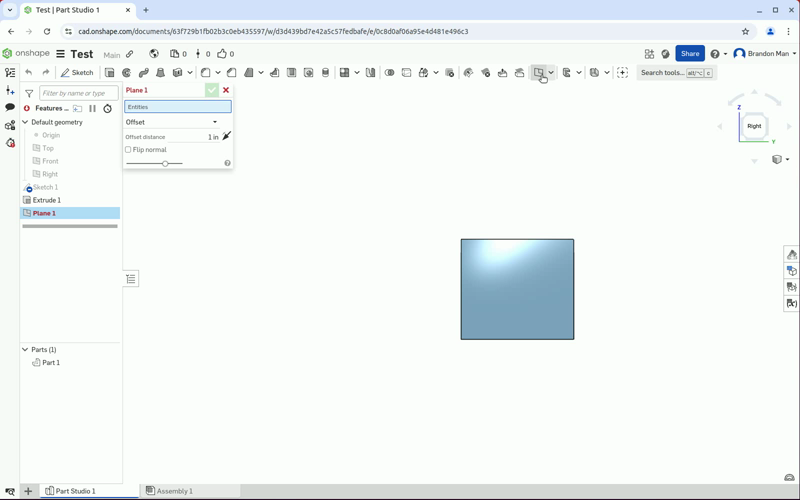
mouse_move(73, 176)
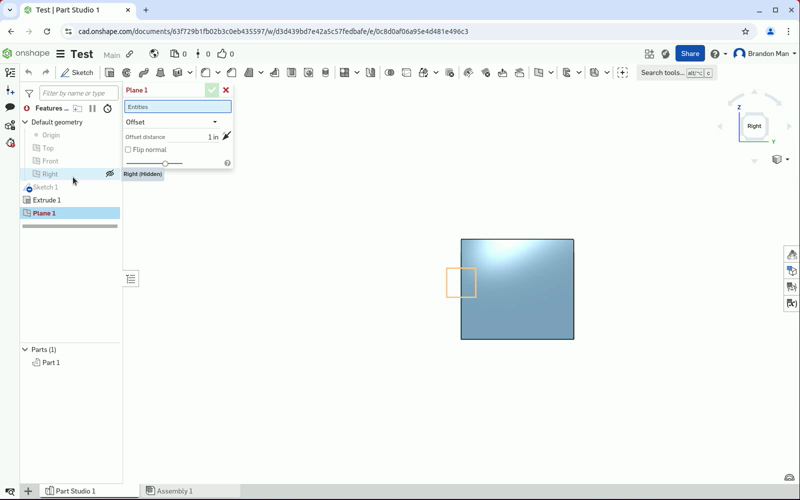
click(73, 176)
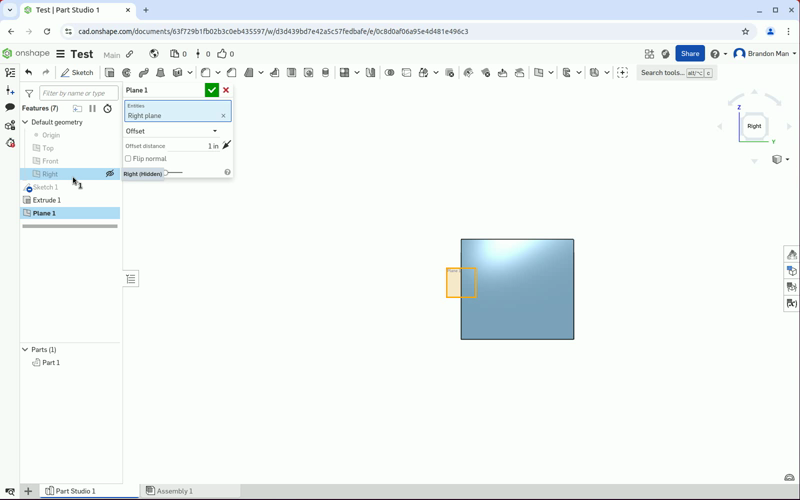
key(tab, 2)
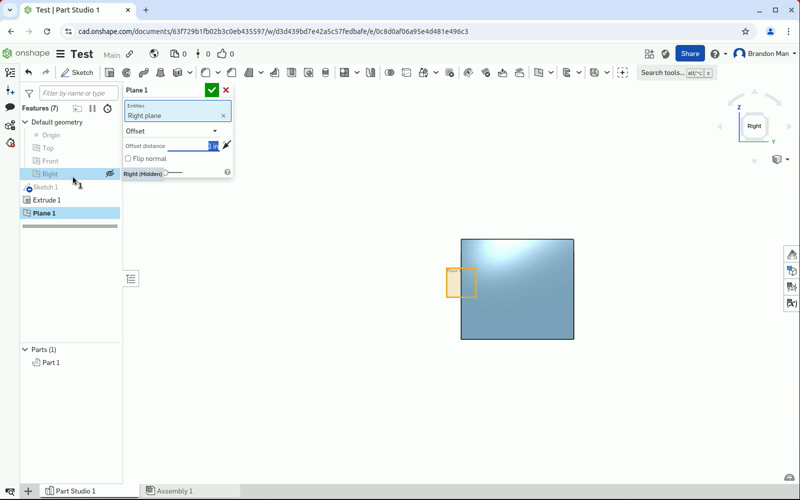
text(12.047)
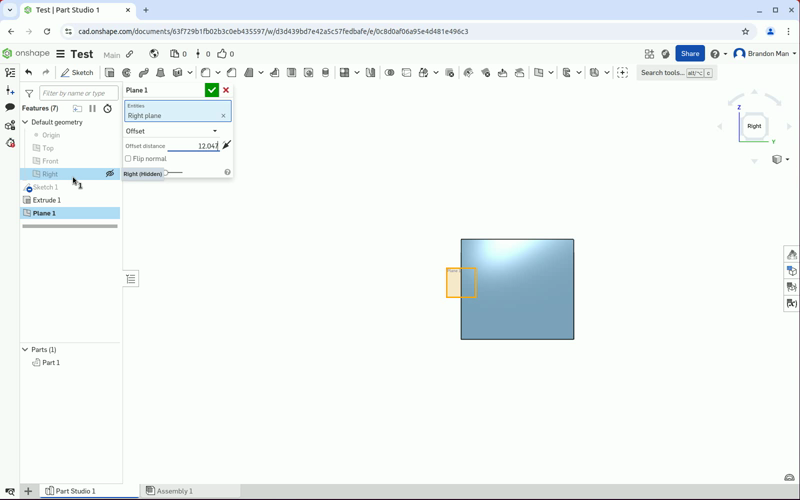
key(enter, 2)
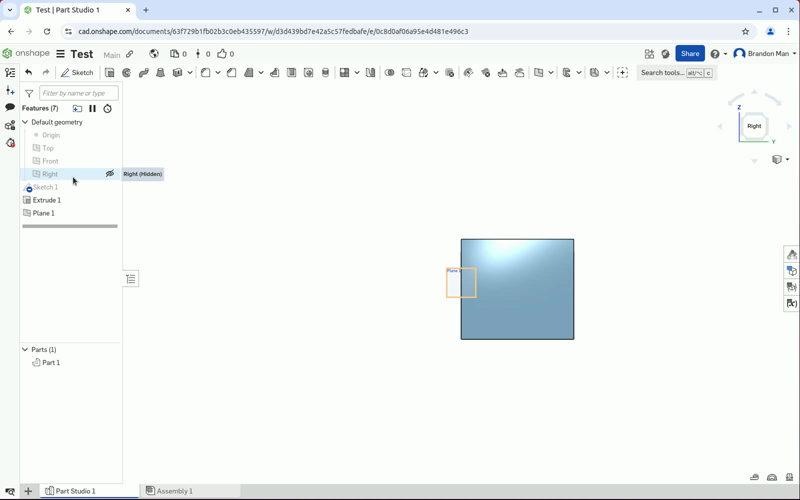
key(shift+s)
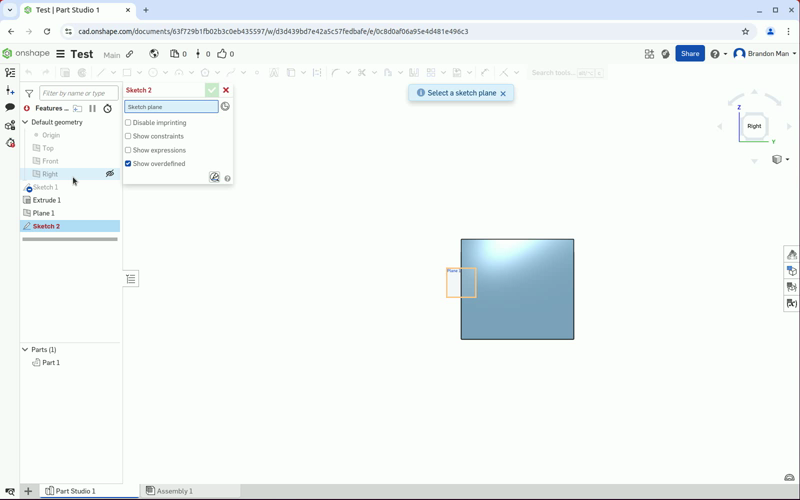
mouse_move(73, 215)
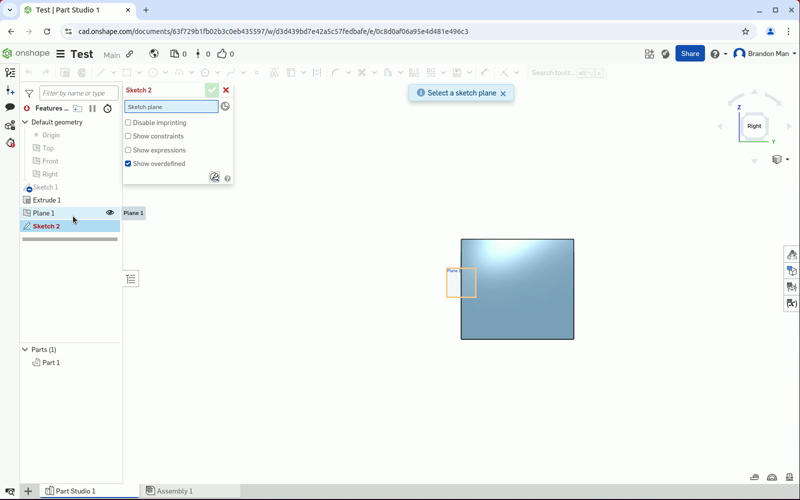
click(73, 215)
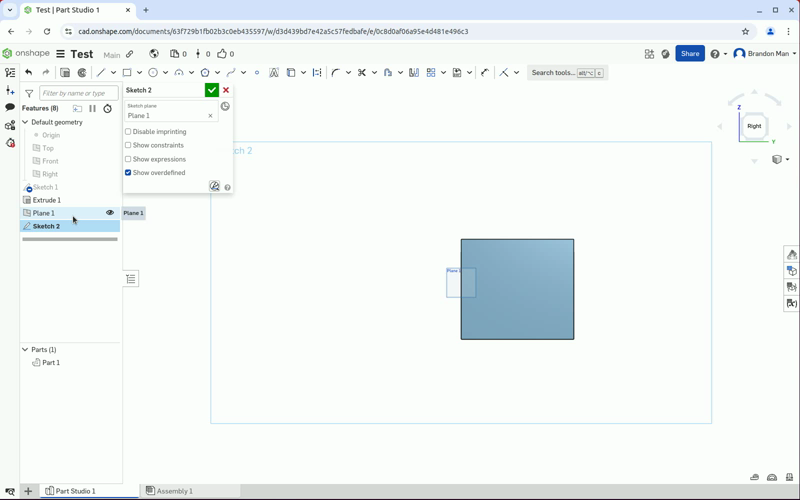
mouse_move(73, 352)
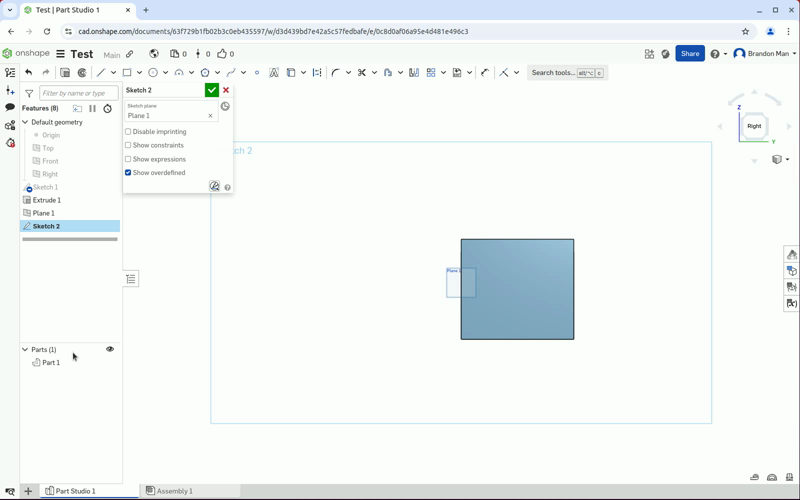
key(y)
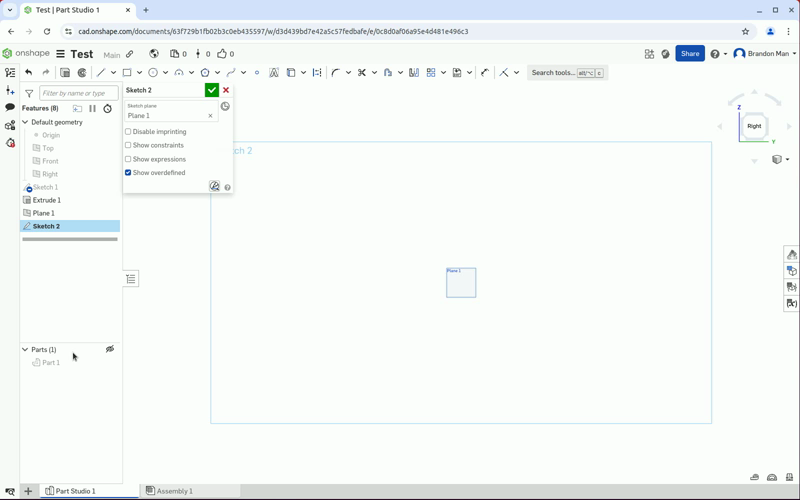
key(c)
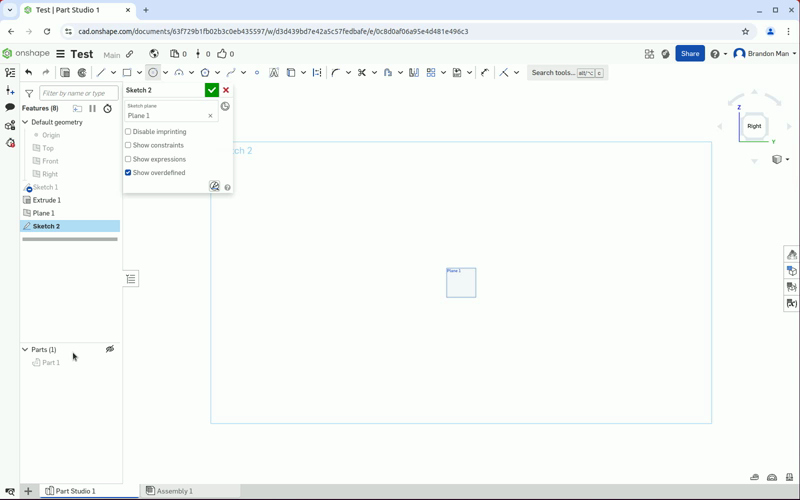
key_down(shift)
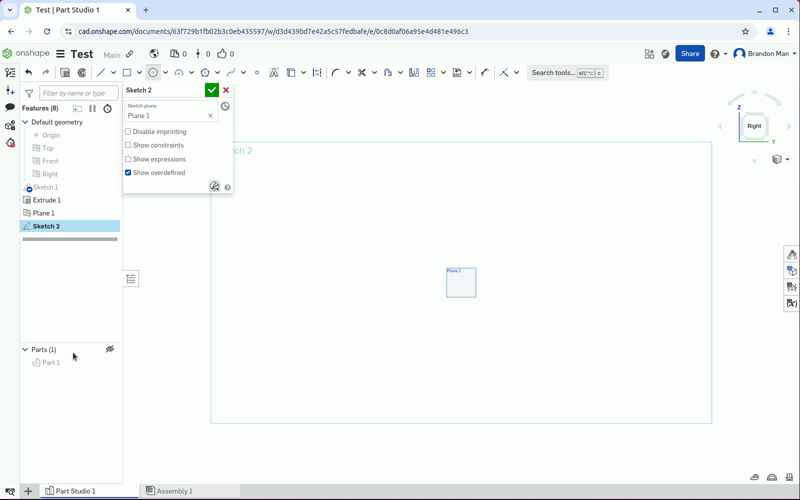
mouse_move(516, 306)
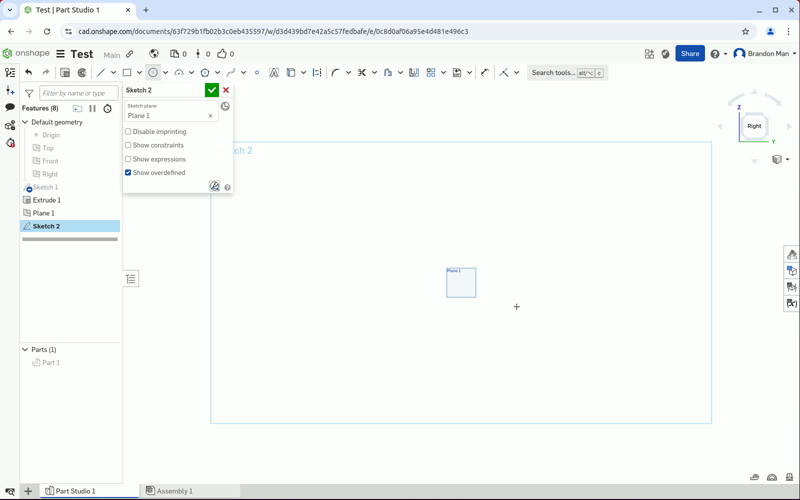
click(516, 306)
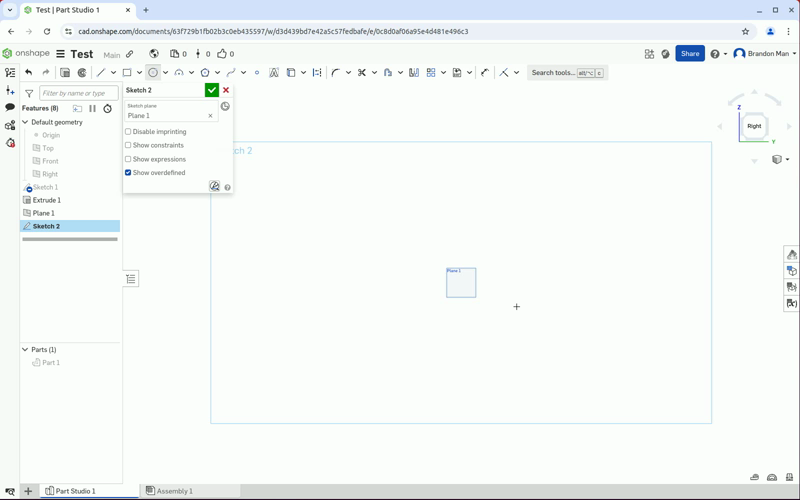
key_up(shift)
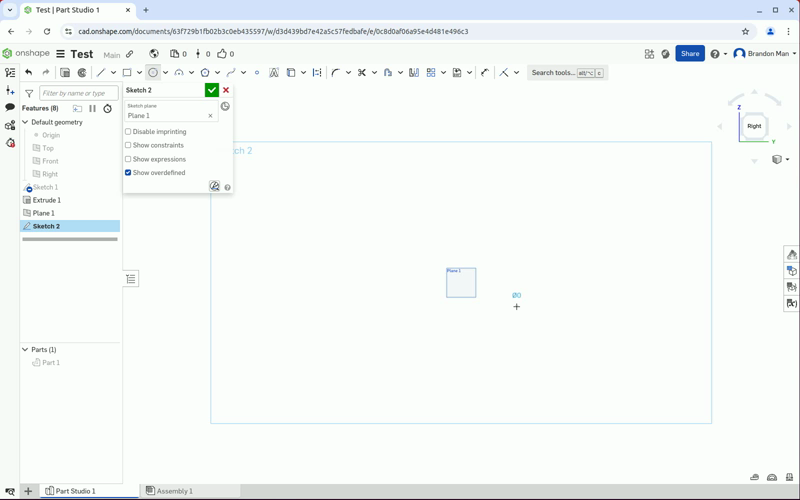
mouse_move(530, 306)
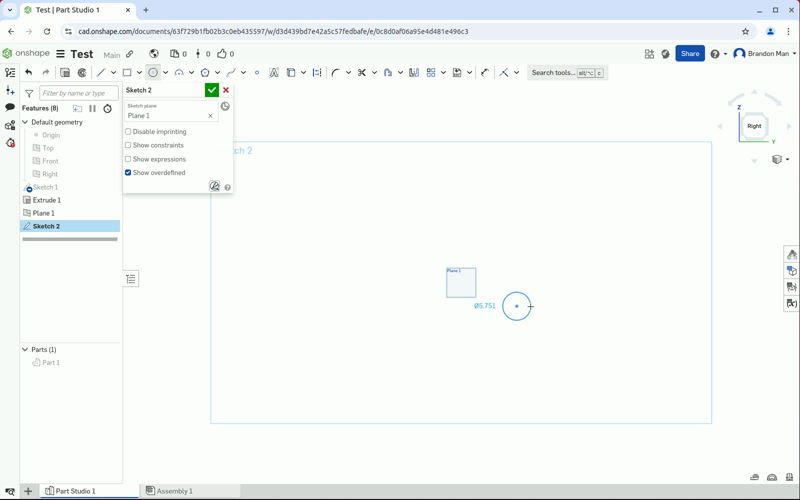
click(530, 306)
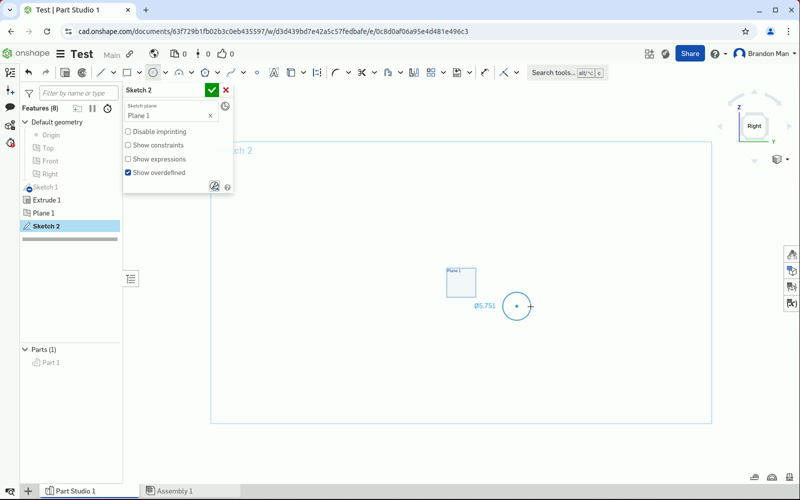
key(esc)
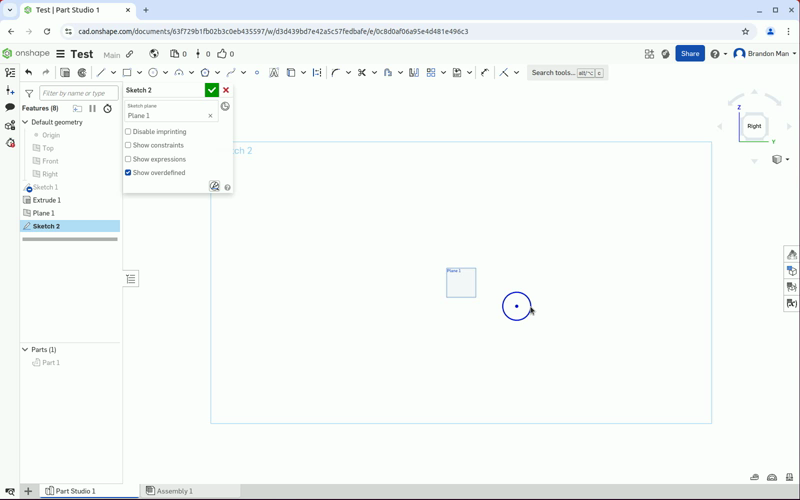
mouse_move(522, 312)
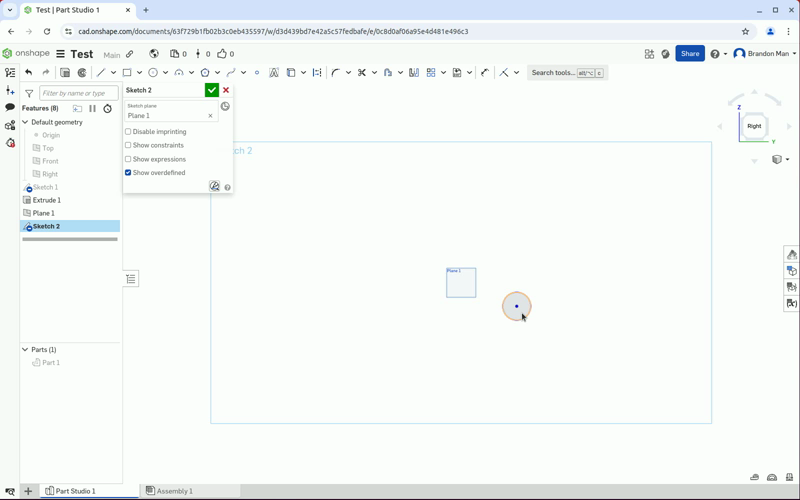
scroll(6)
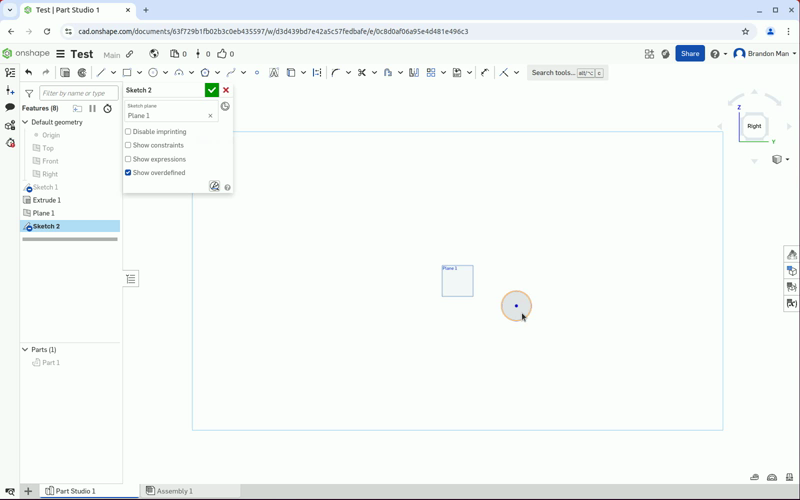
scroll(6)
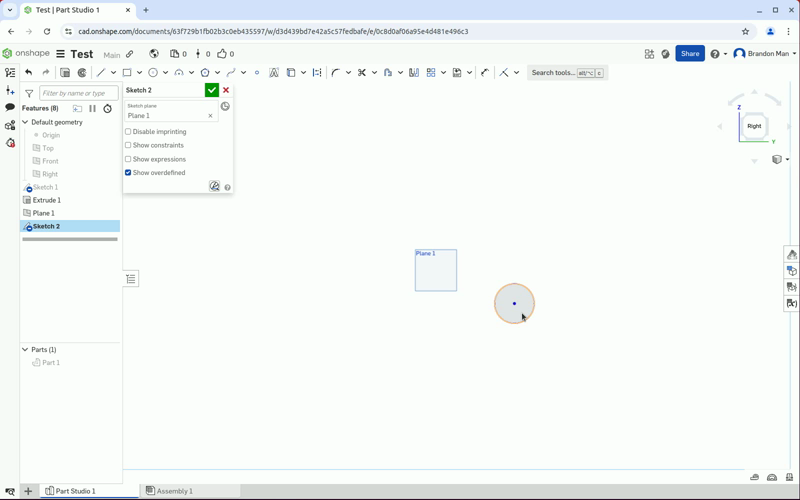
scroll(6)
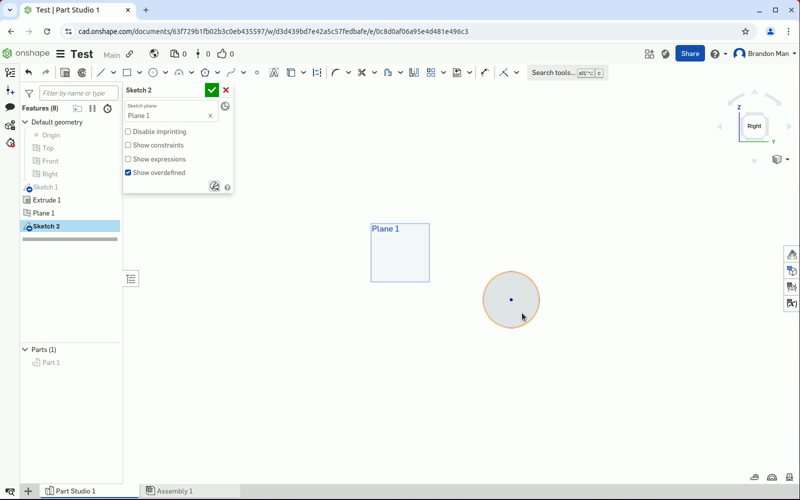
scroll(6)
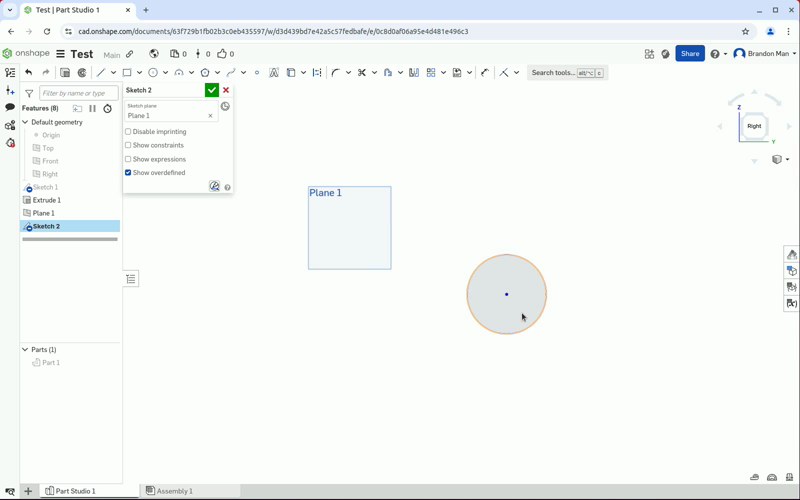
scroll(6)
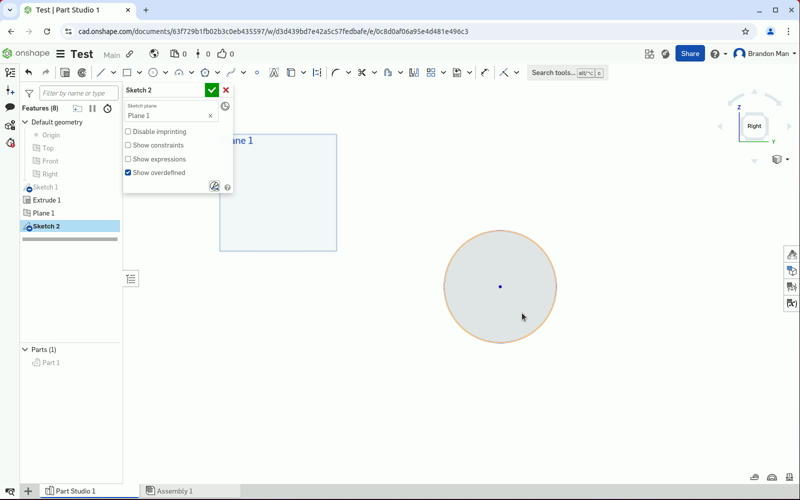
scroll(6)
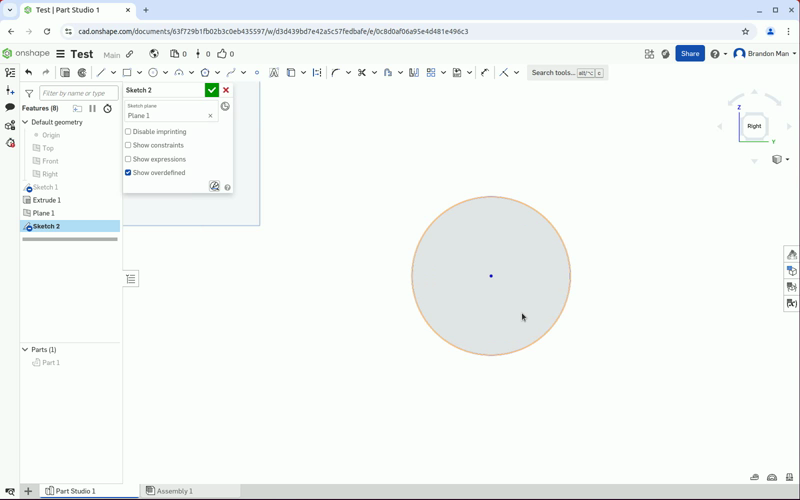
scroll(6)
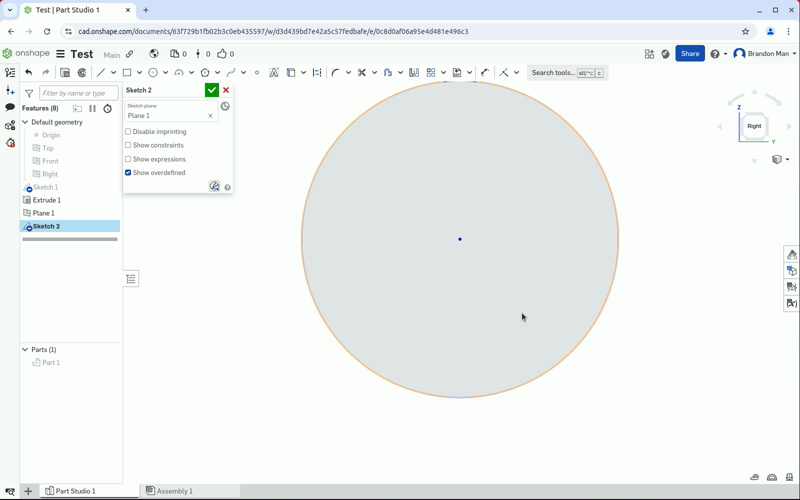
click(522, 312)
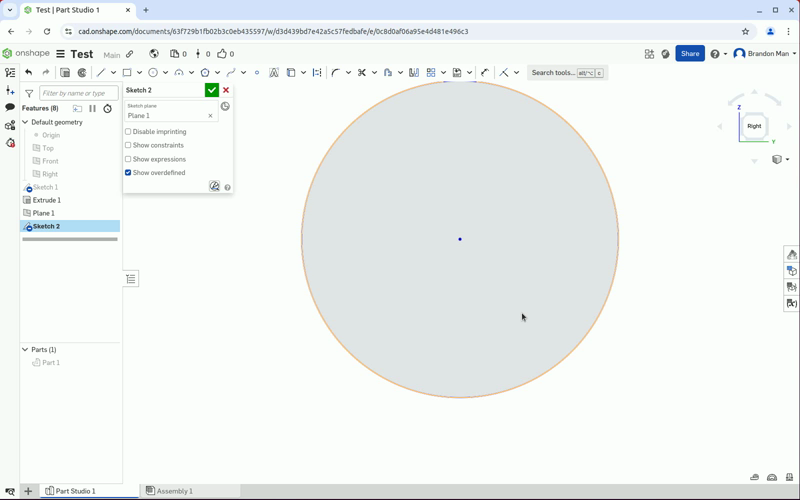
scroll(-6)
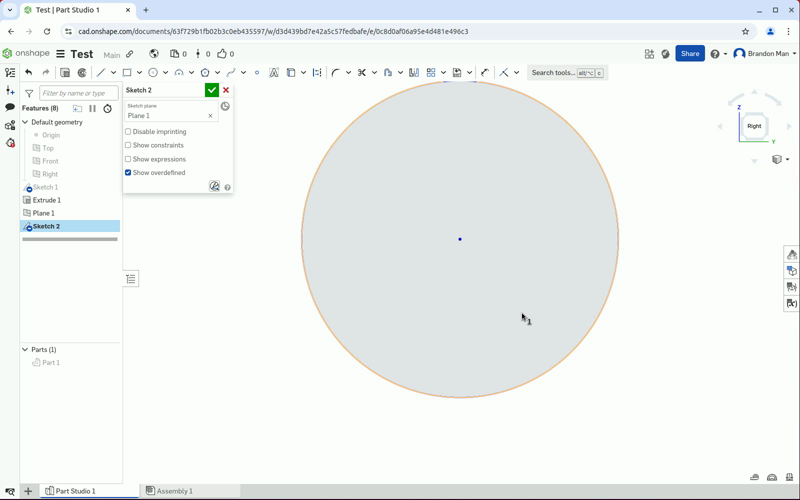
scroll(-6)
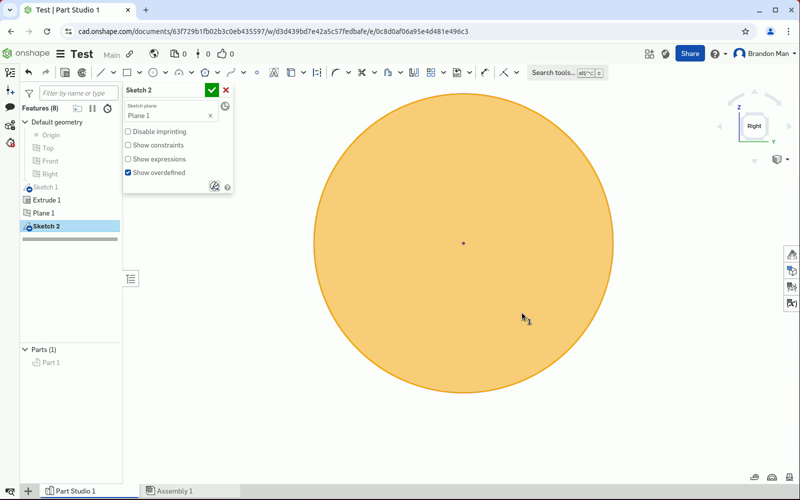
scroll(-6)
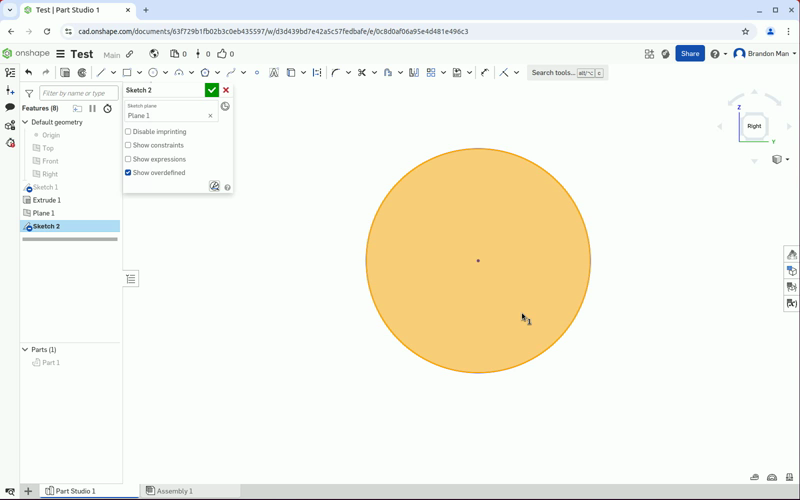
scroll(-6)
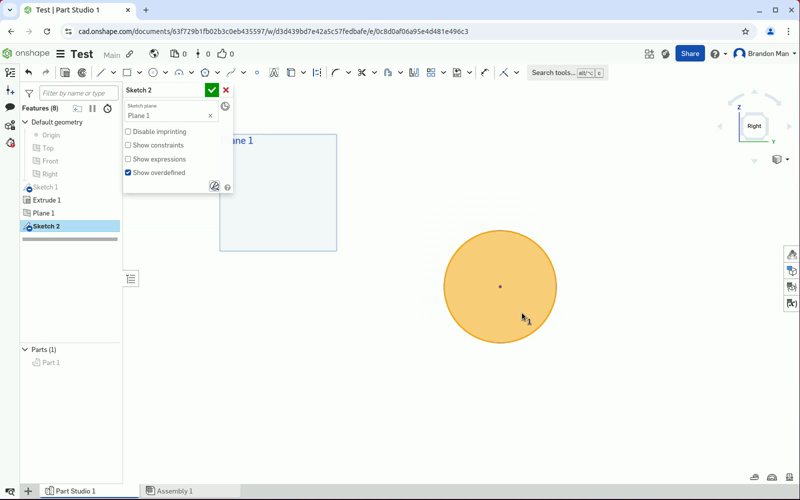
scroll(-6)
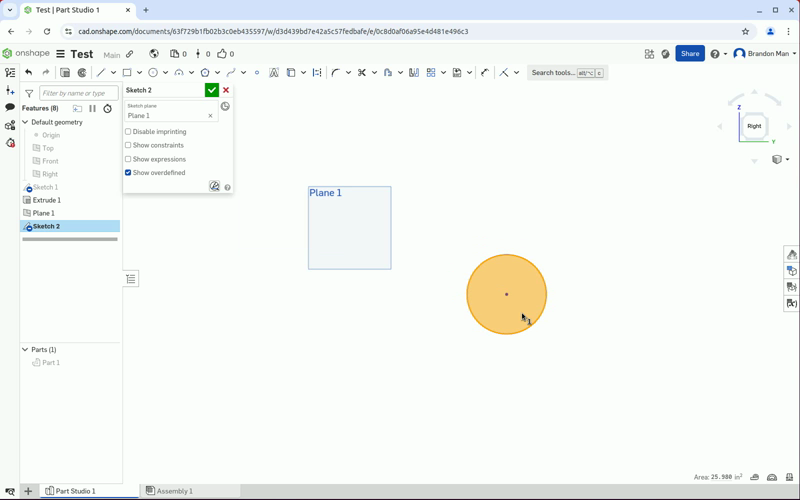
scroll(-6)
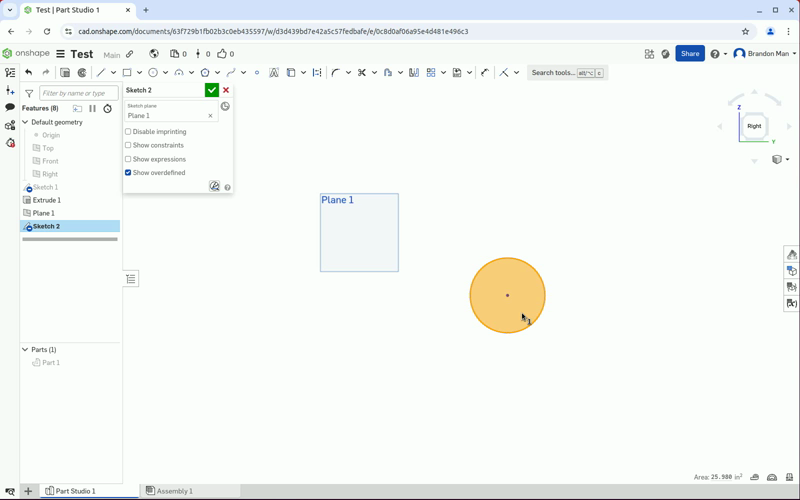
scroll(-6)
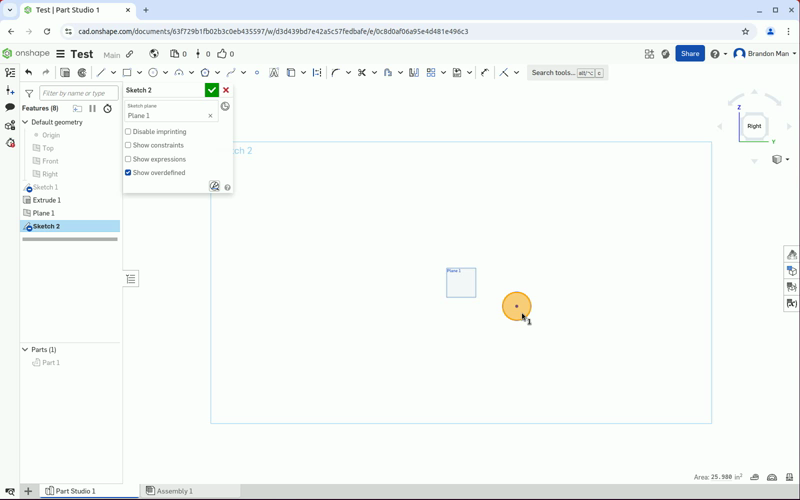
mouse_move(73, 352)
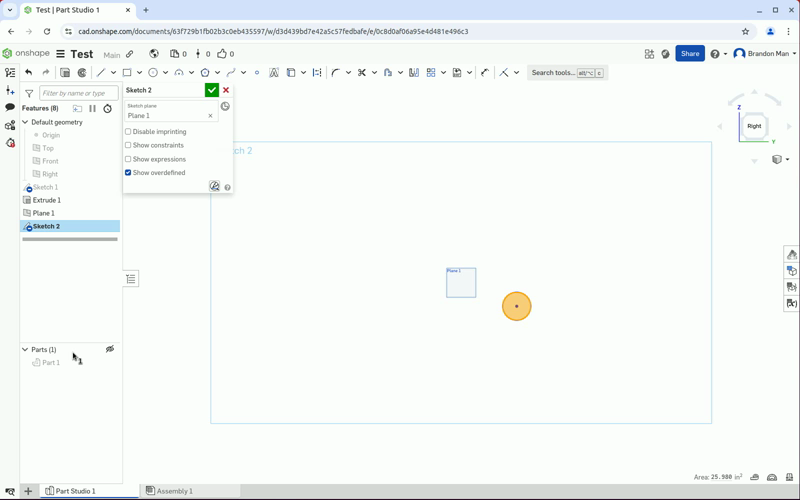
key(shift+y)
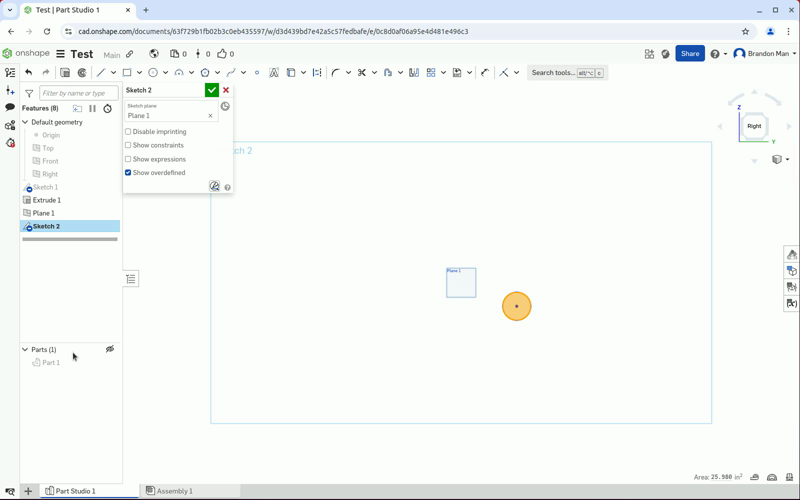
key(shift+e)
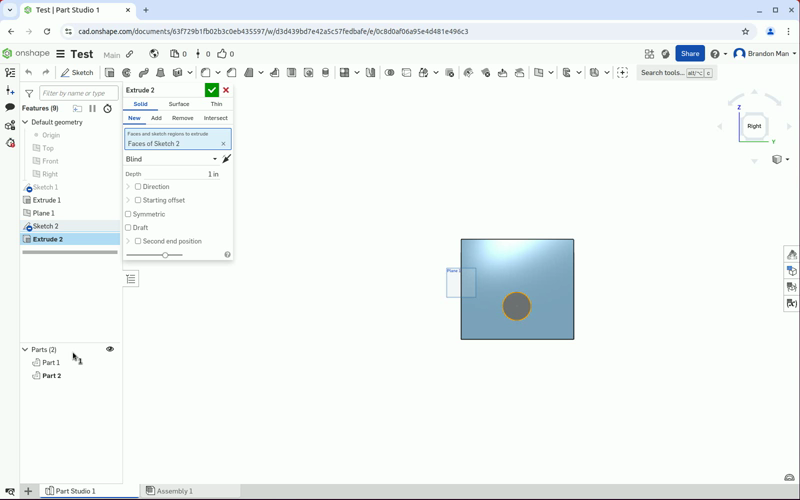
mouse_move(143, 106)
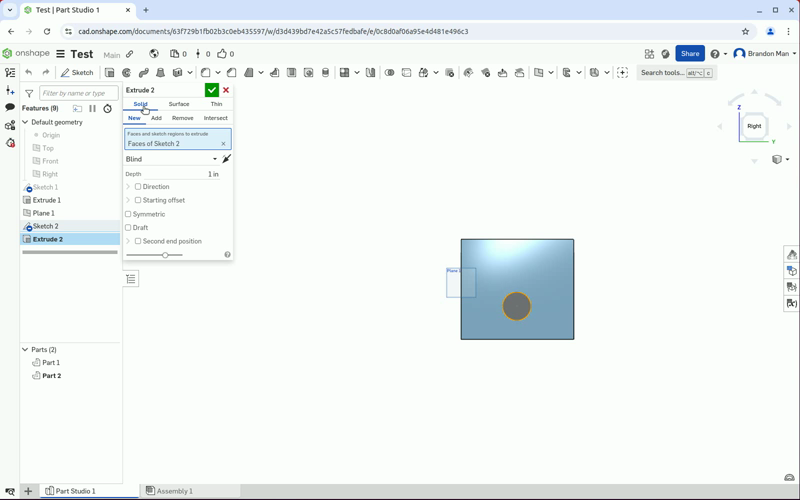
click(143, 106)
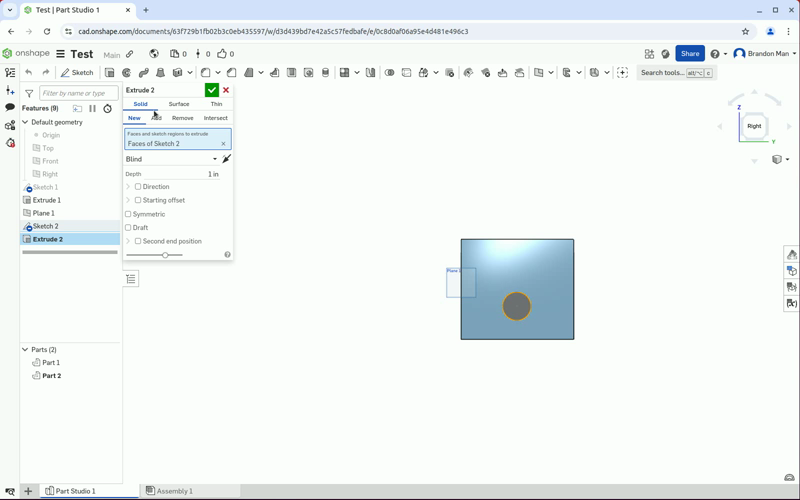
mouse_move(186, 120)
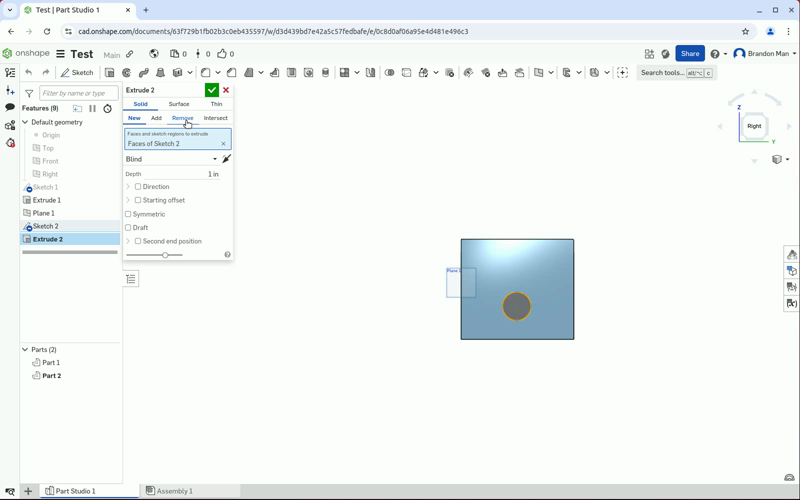
click(186, 120)
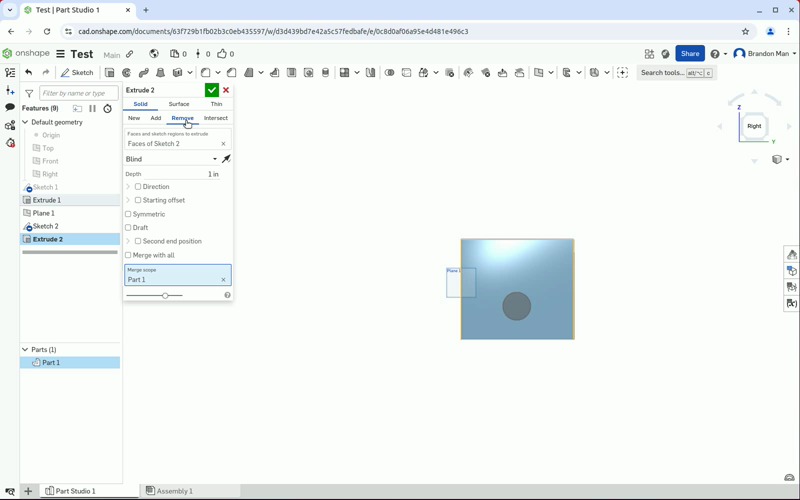
key(tab, 4)
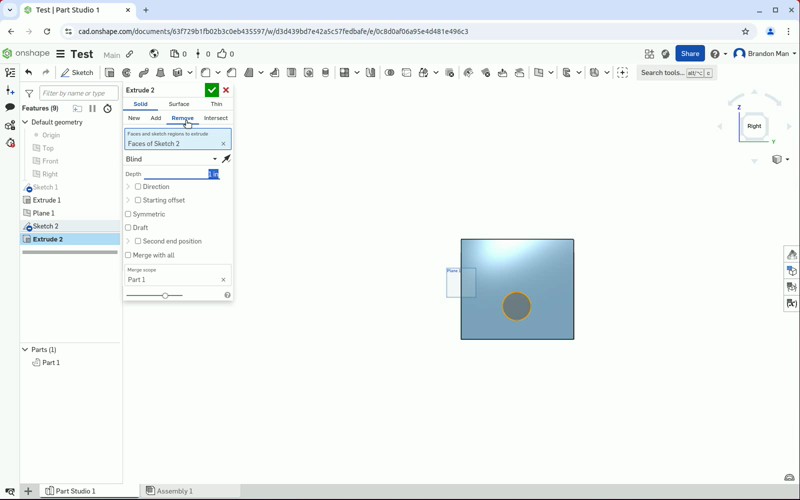
text(30.811)
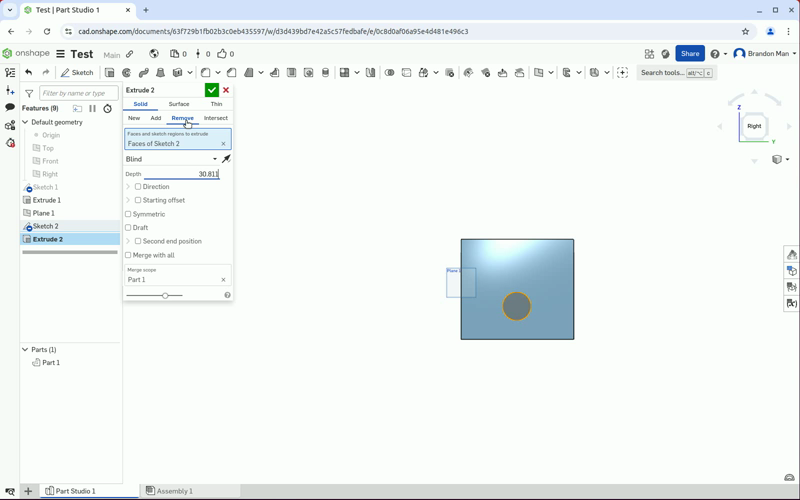
key(tab, 6)
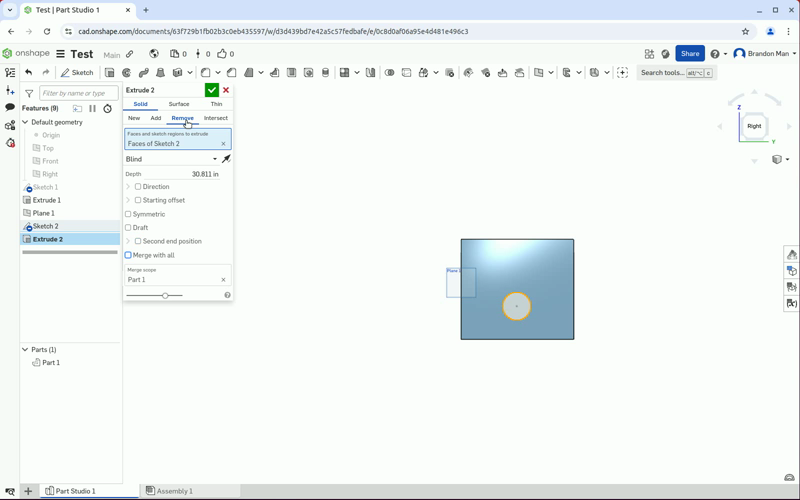
key(space)
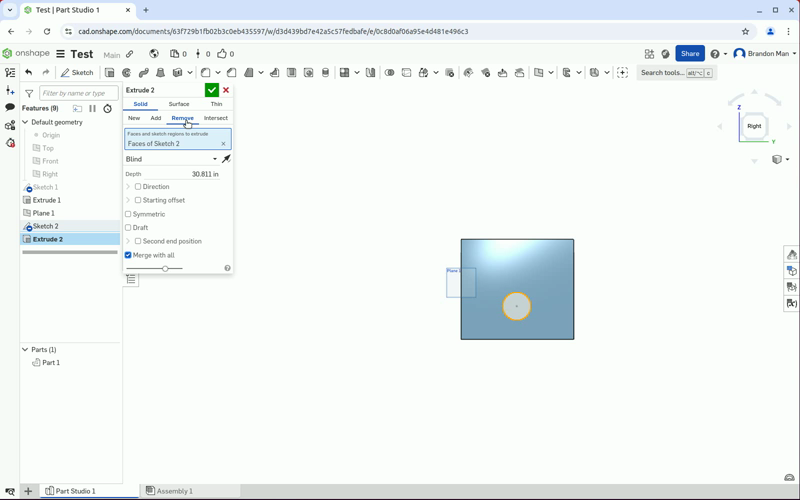
key(enter)
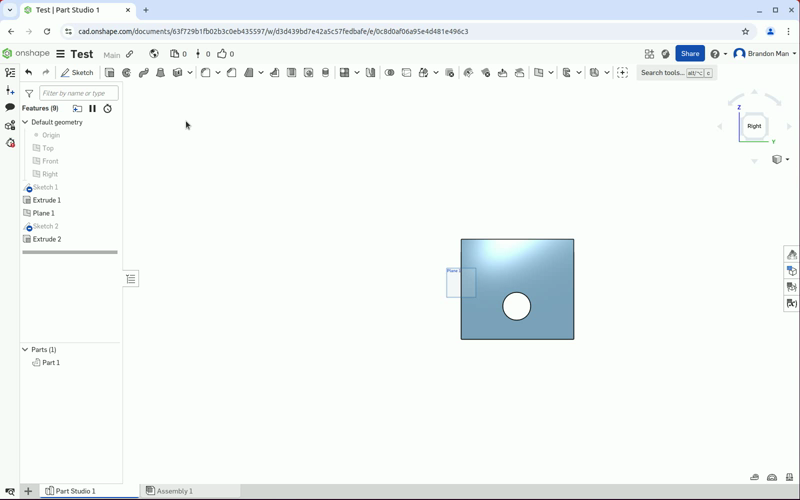
key(shift+h)
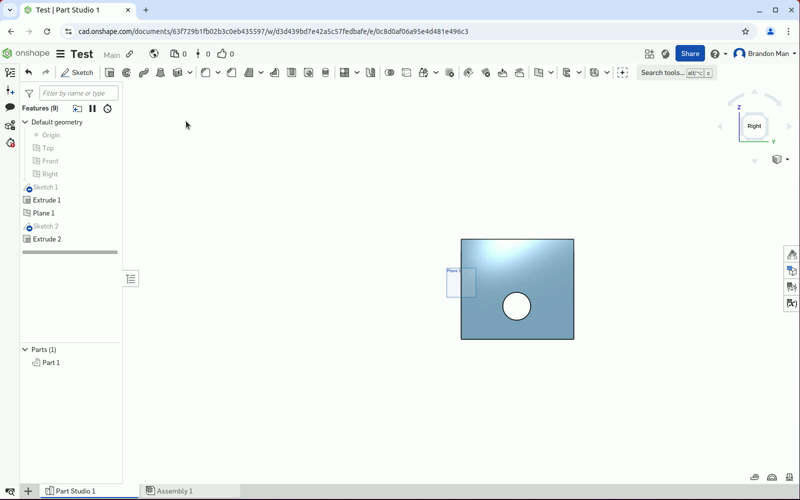
key(shift+h)
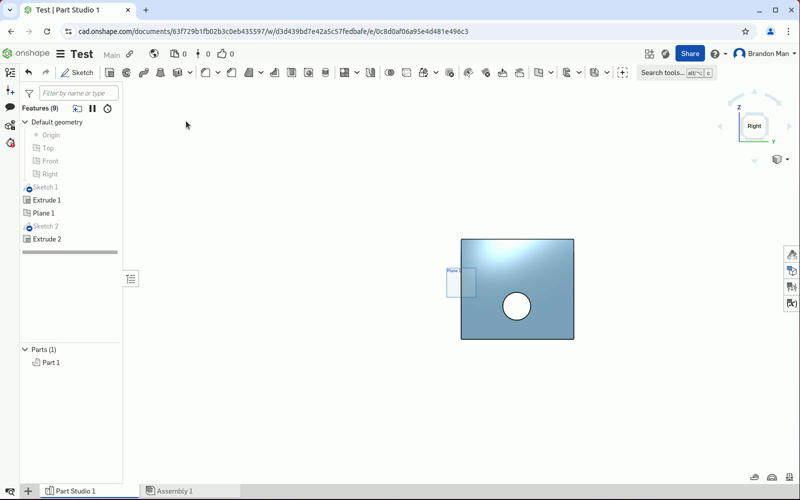
mouse_move(73, 189)
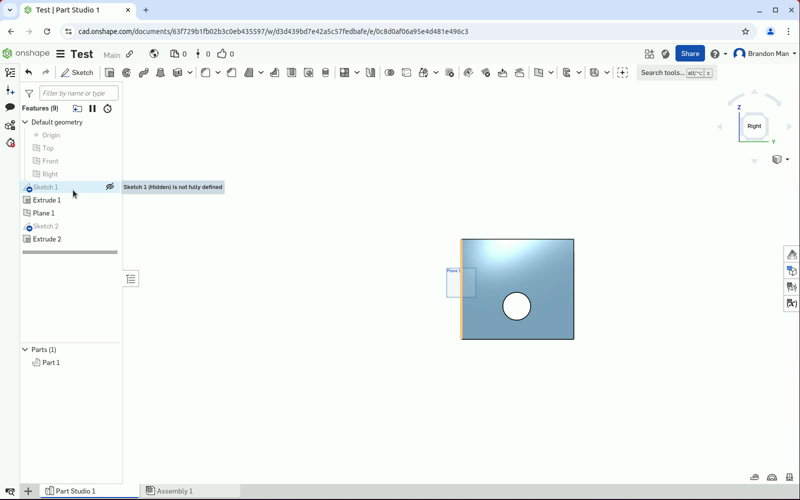
click(73, 189)
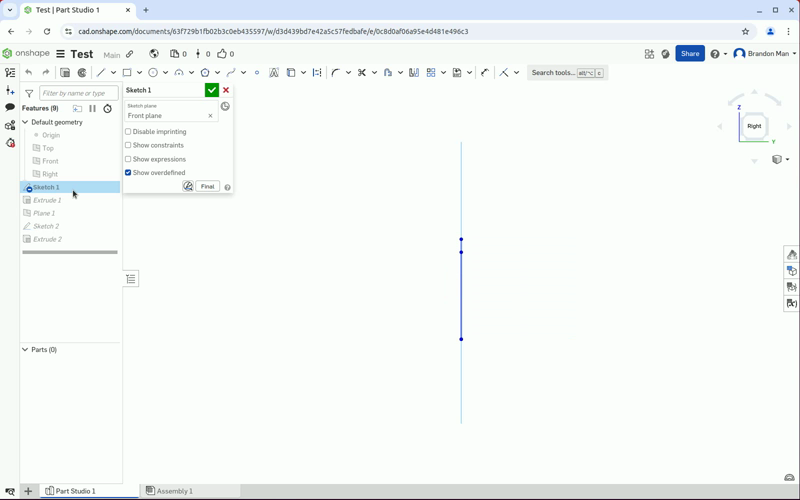
mouse_move(229, 92)
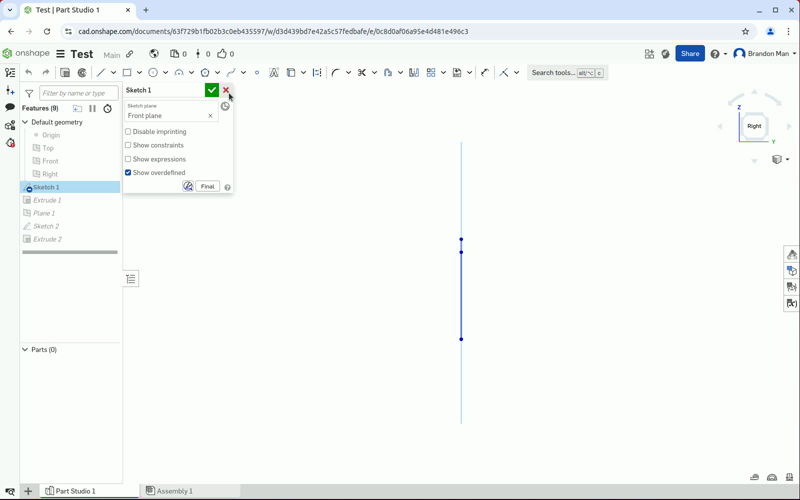
click(229, 92)
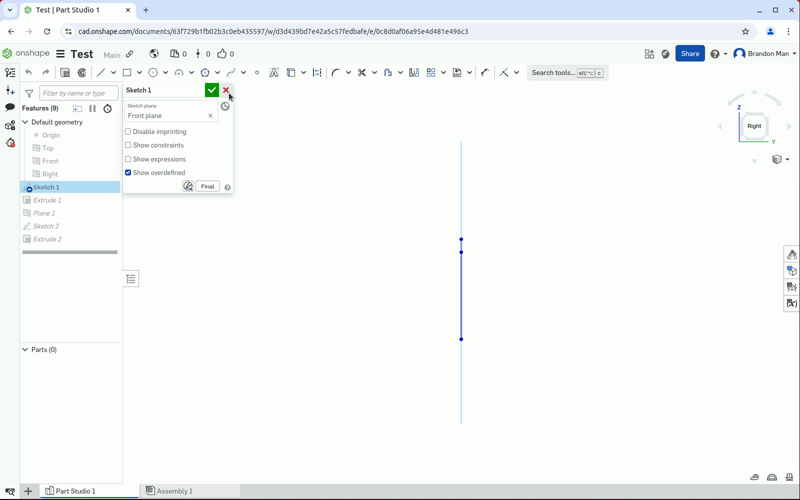
key(shift+s)
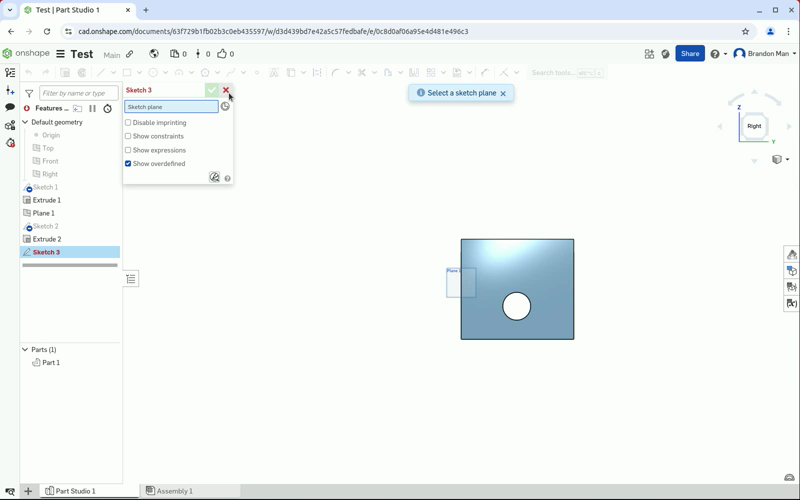
mouse_move(73, 215)
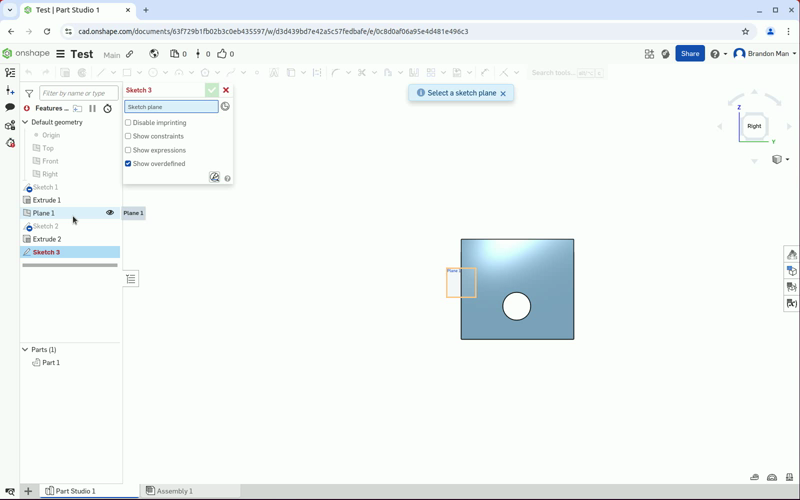
click(73, 215)
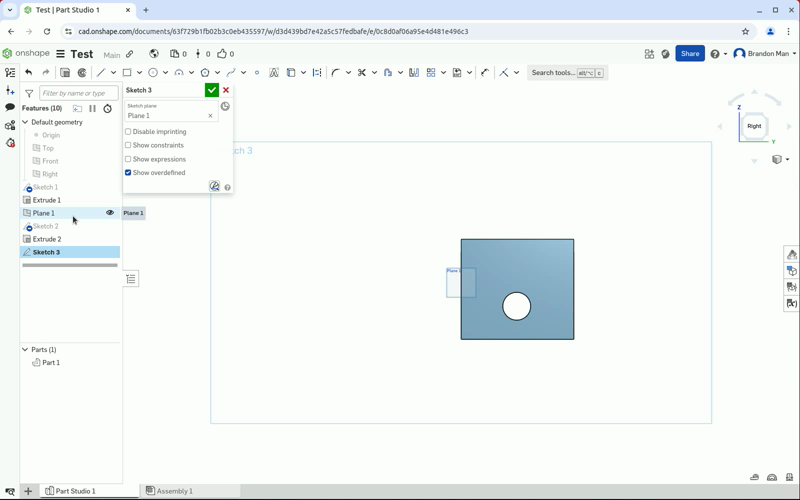
mouse_move(73, 352)
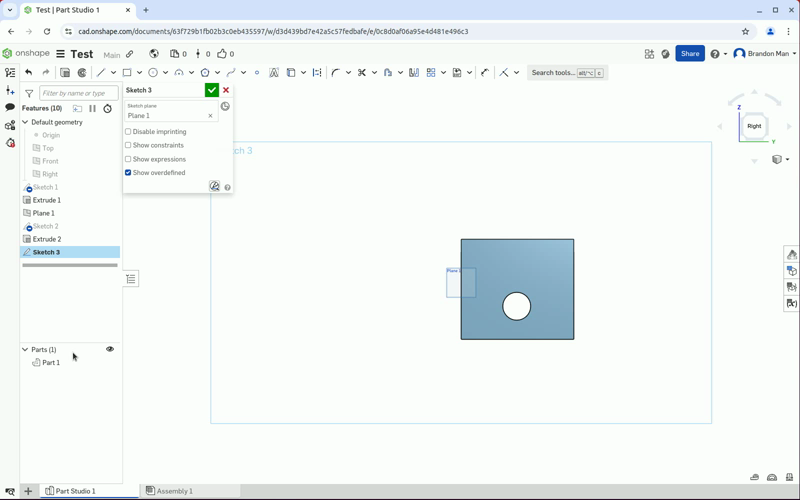
key(y)
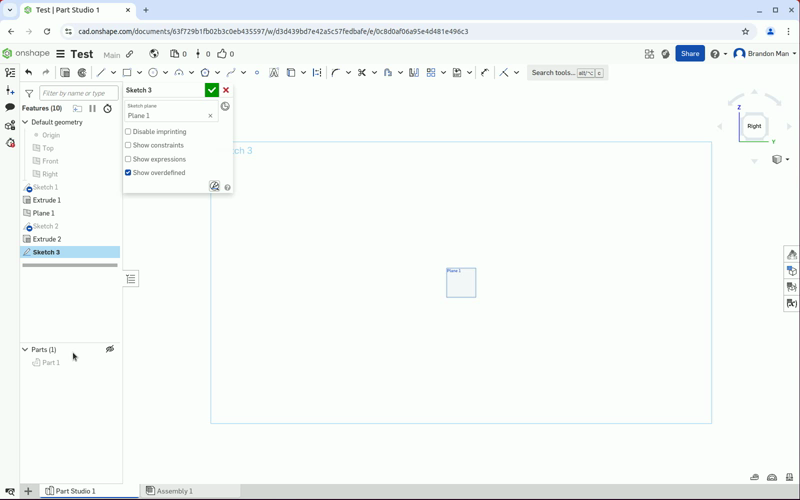
key(c)
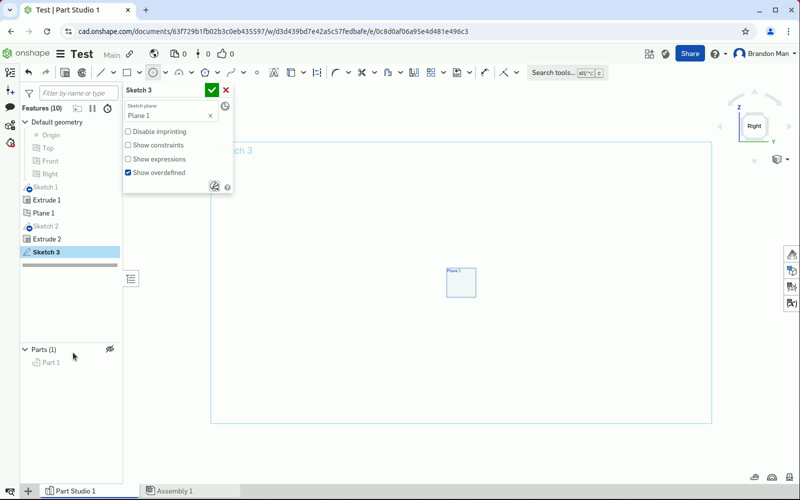
key_down(shift)
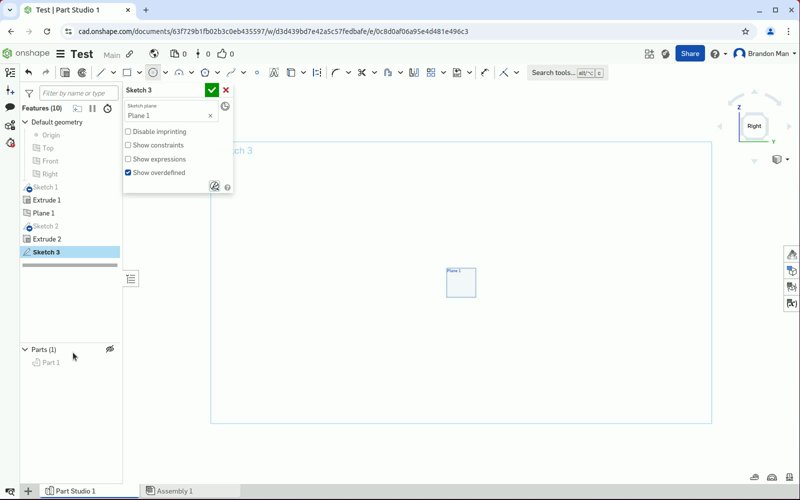
mouse_move(493, 287)
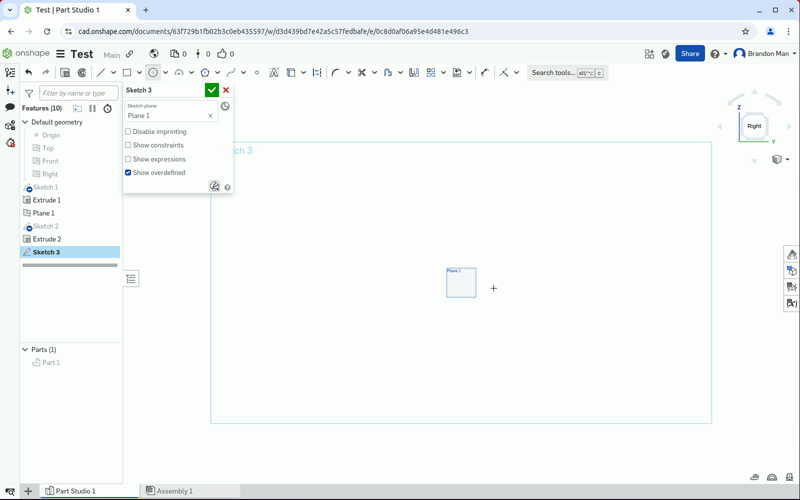
click(493, 287)
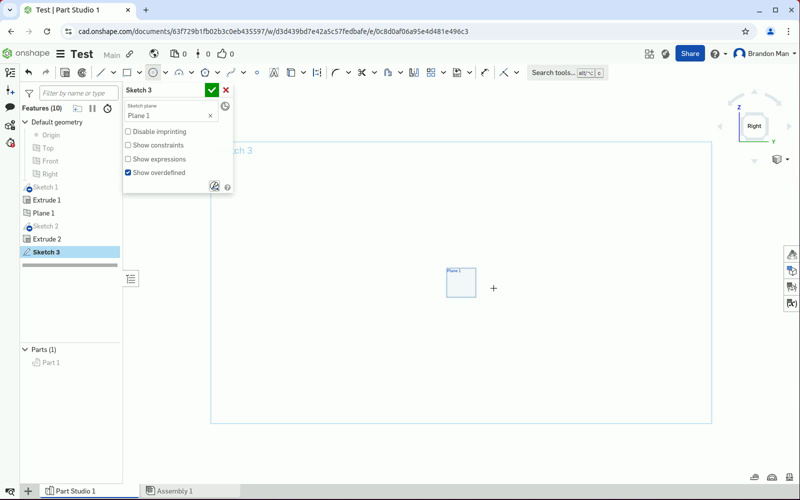
key_up(shift)
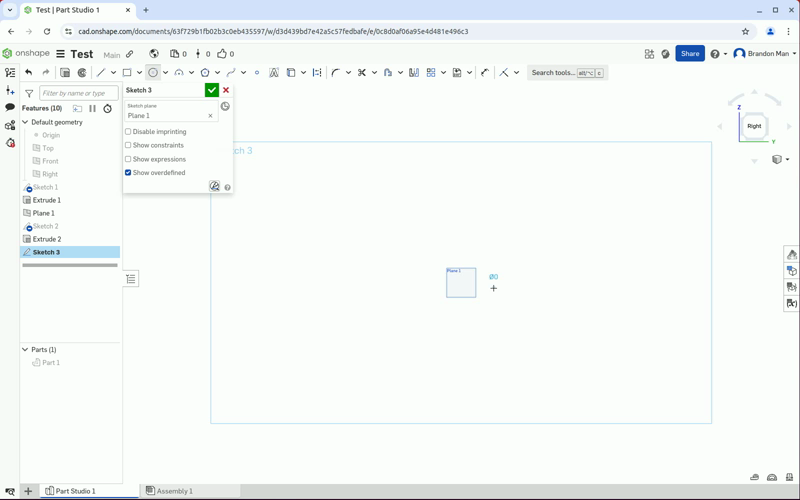
mouse_move(499, 287)
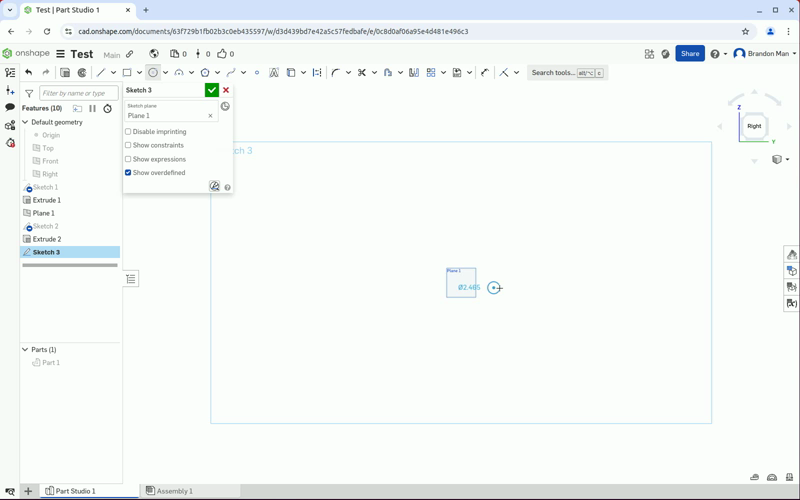
click(499, 287)
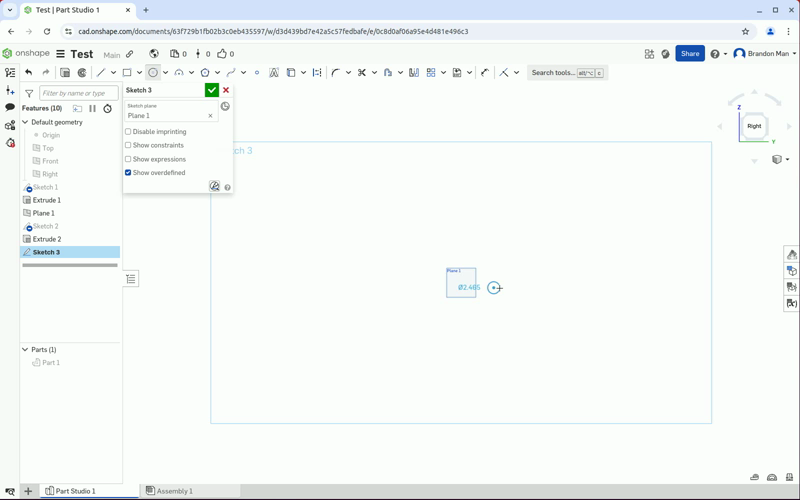
key(esc)
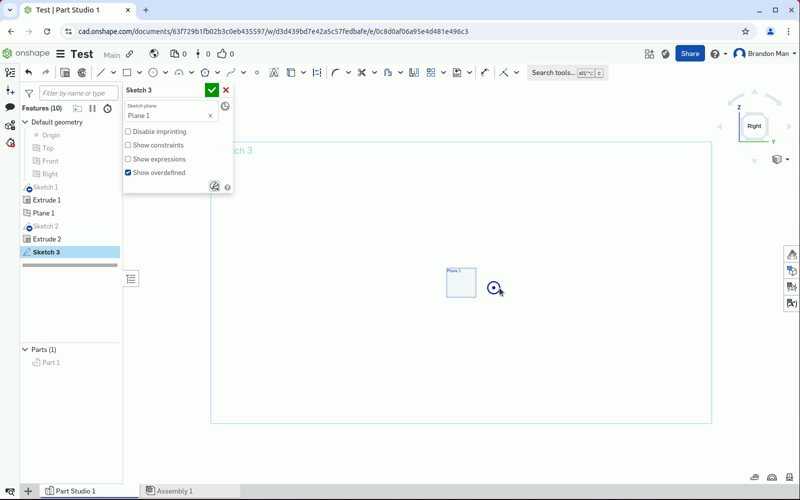
mouse_move(495, 292)
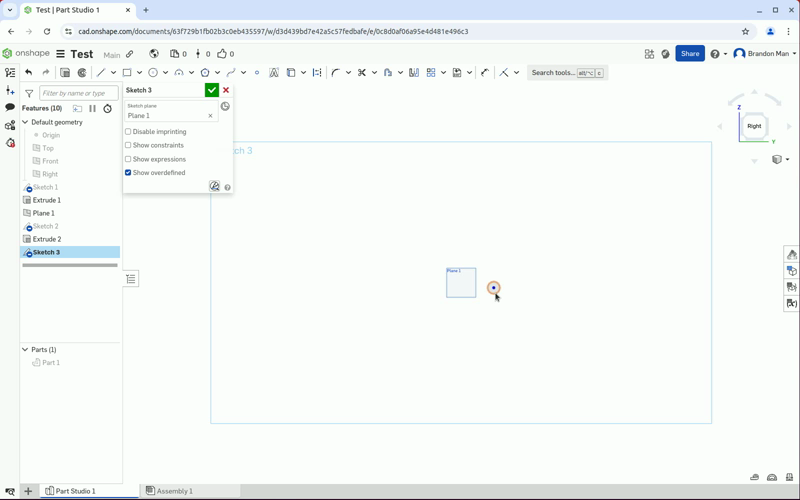
scroll(6)
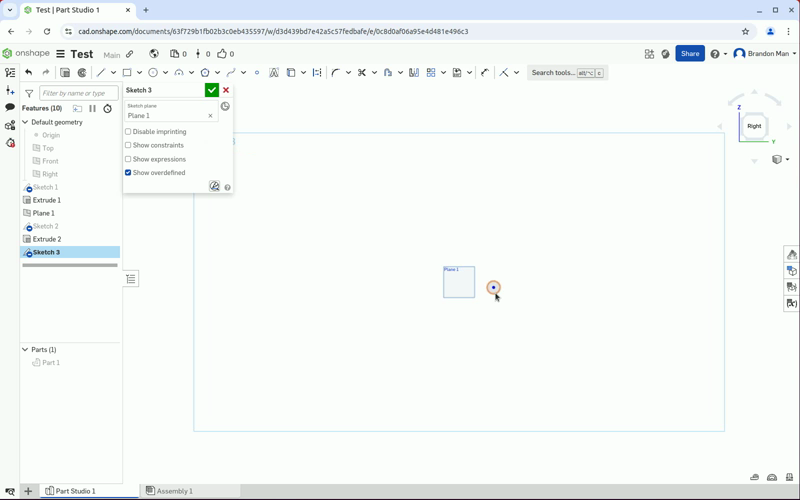
scroll(6)
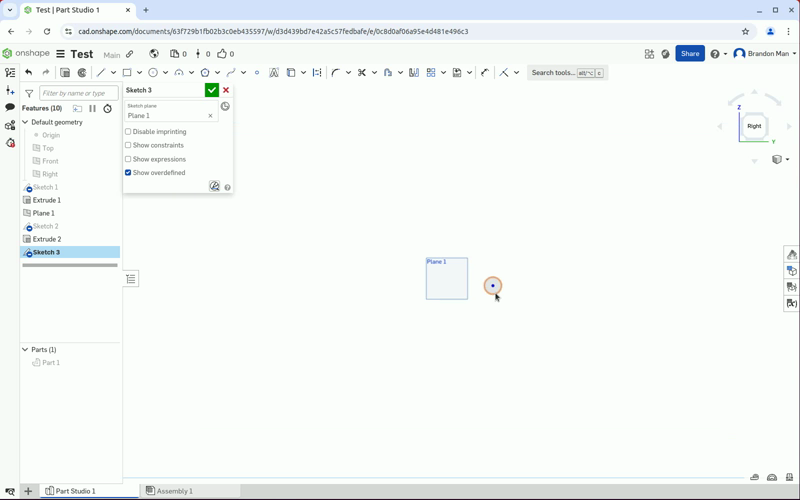
scroll(6)
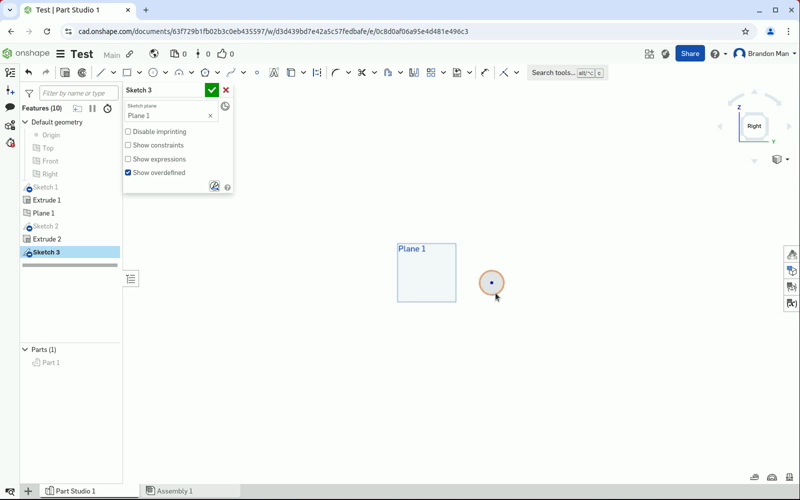
scroll(6)
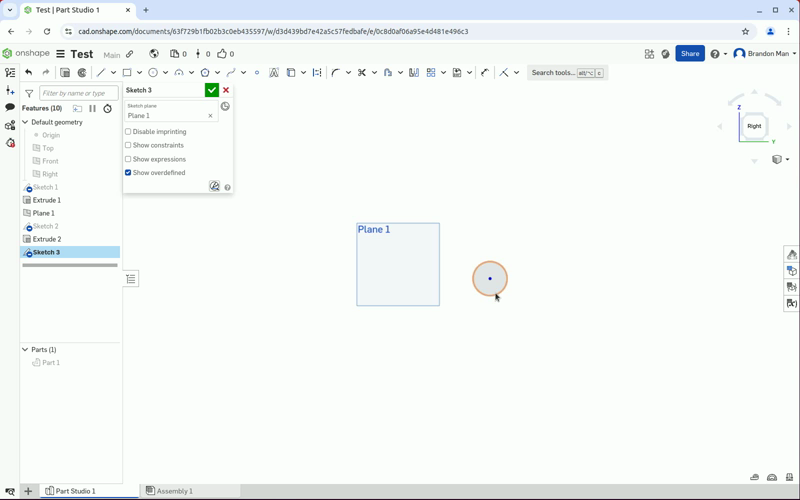
scroll(6)
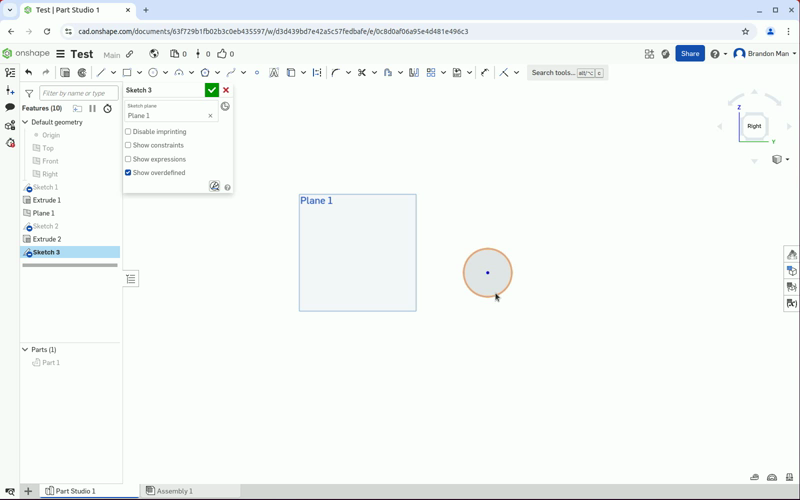
scroll(6)
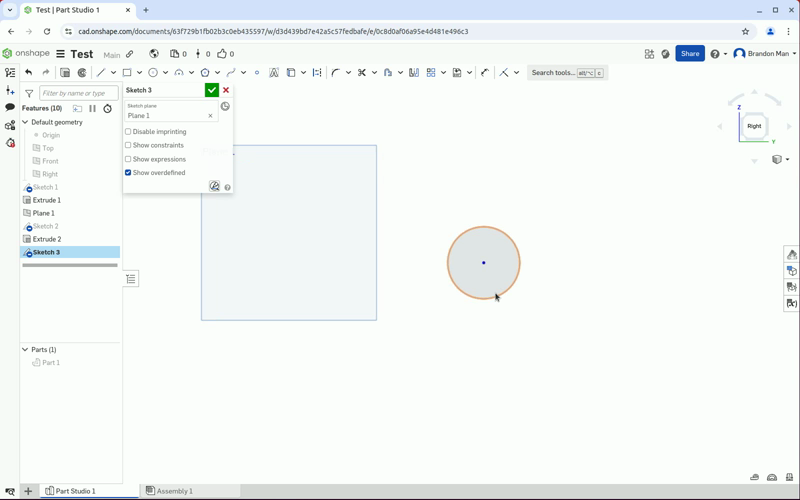
scroll(6)
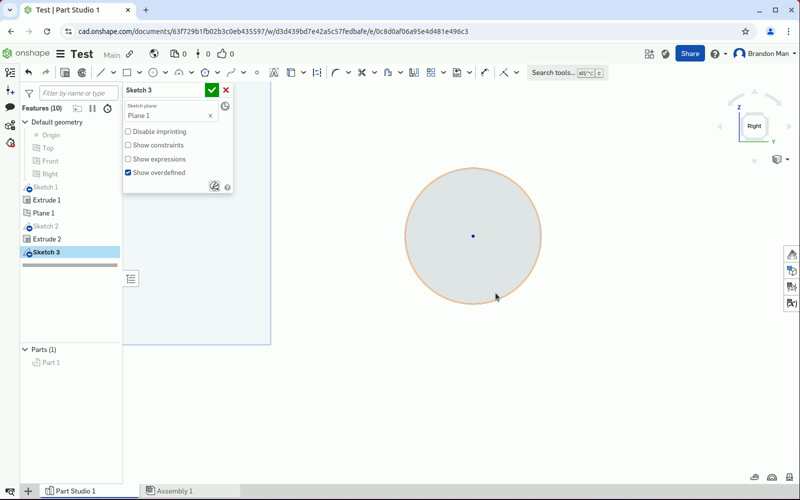
click(495, 292)
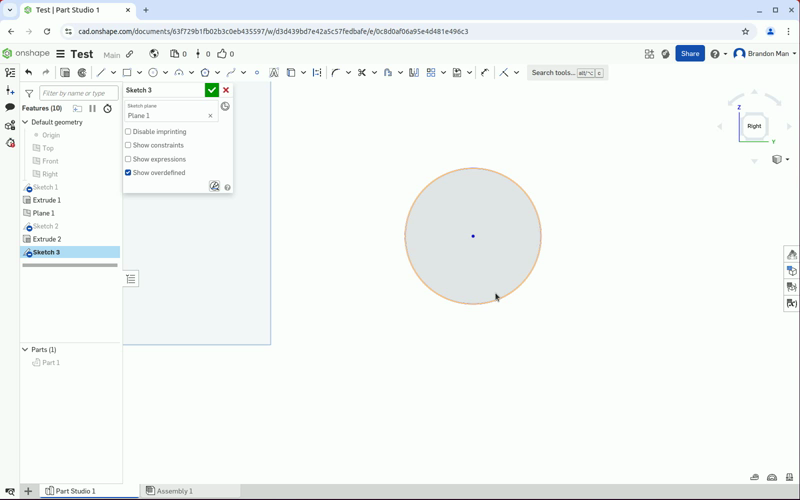
scroll(-6)
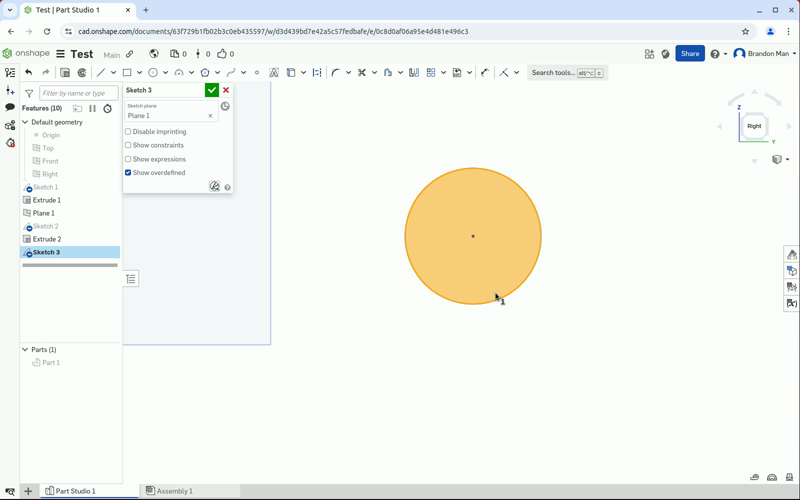
scroll(-6)
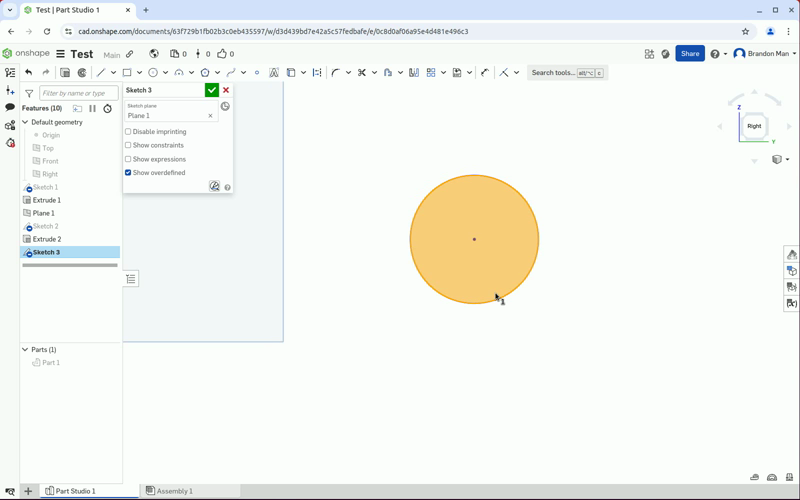
scroll(-6)
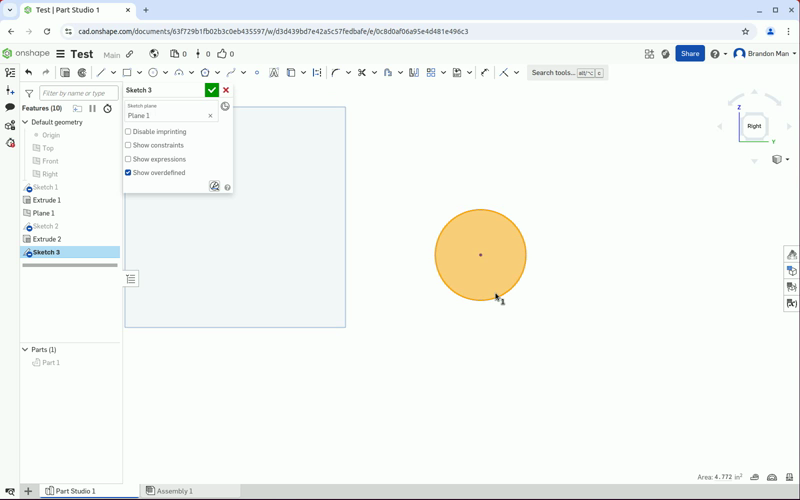
scroll(-6)
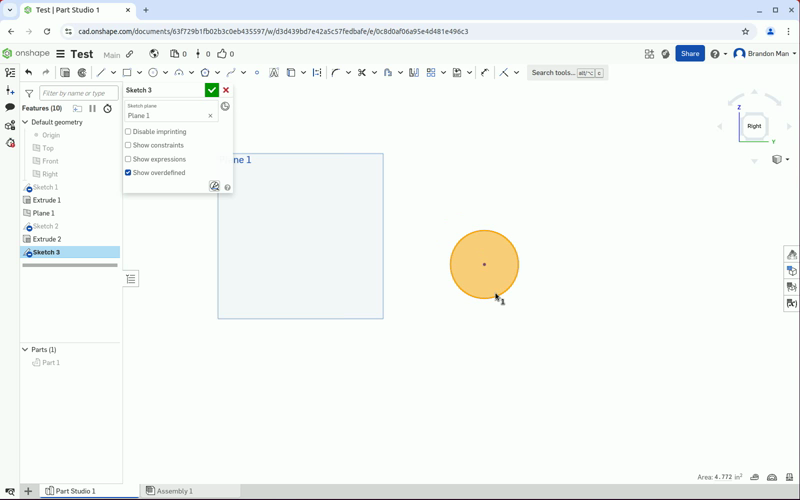
scroll(-6)
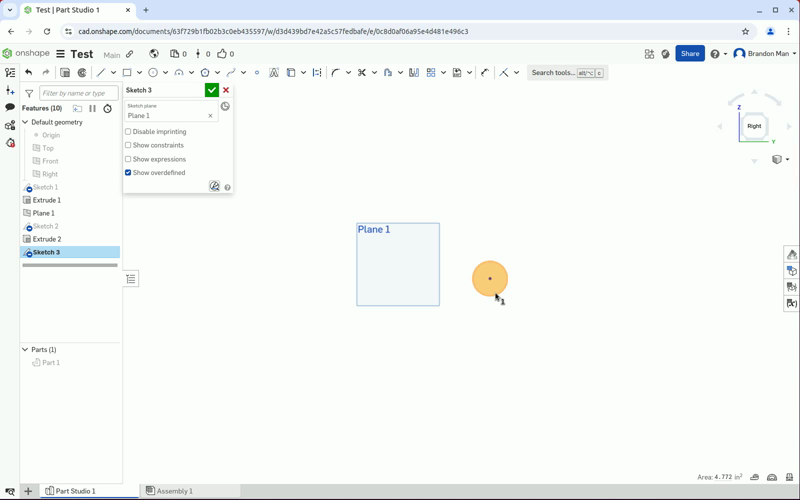
scroll(-6)
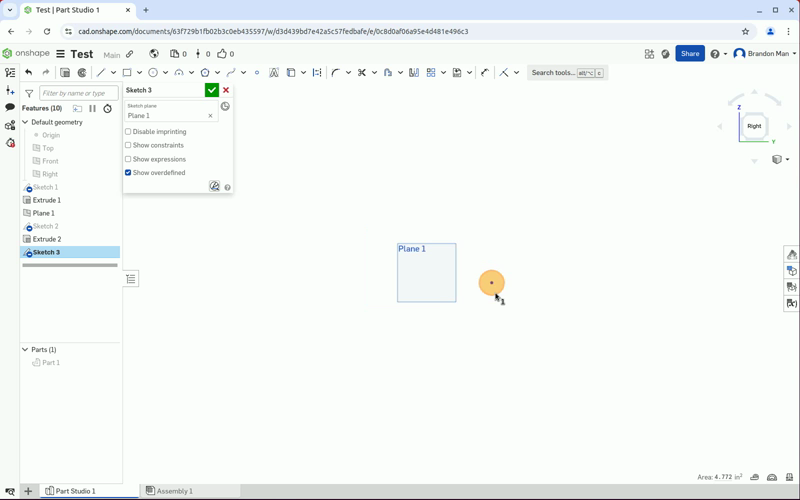
scroll(-6)
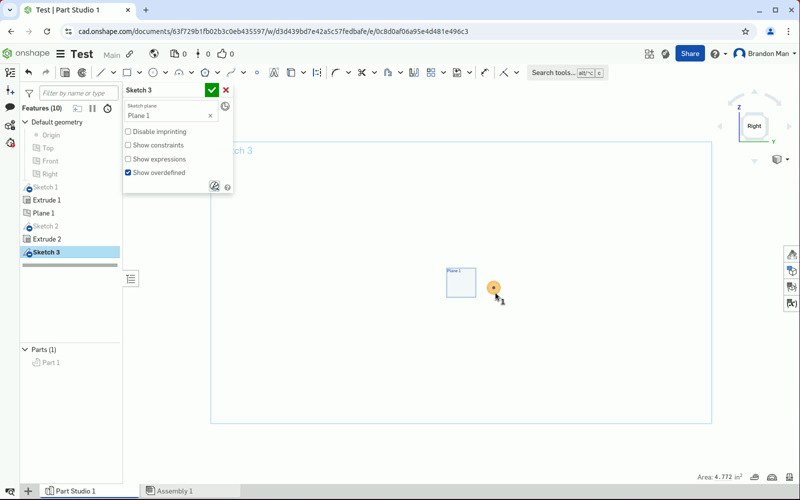
mouse_move(73, 352)
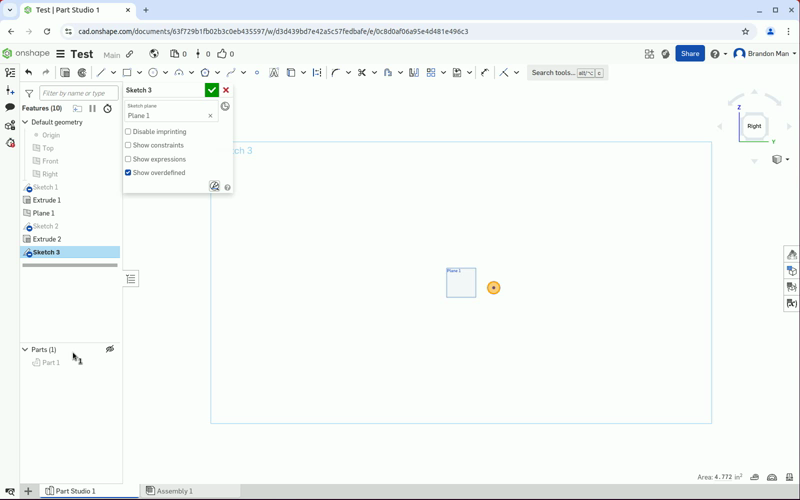
key(shift+y)
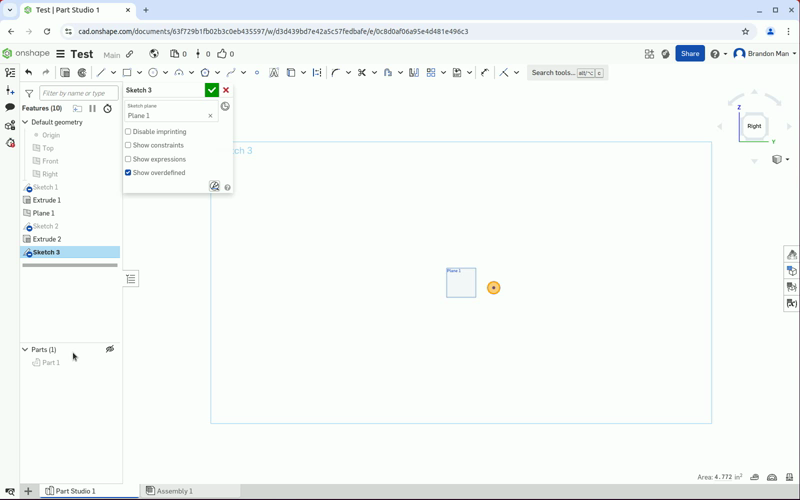
key(shift+e)
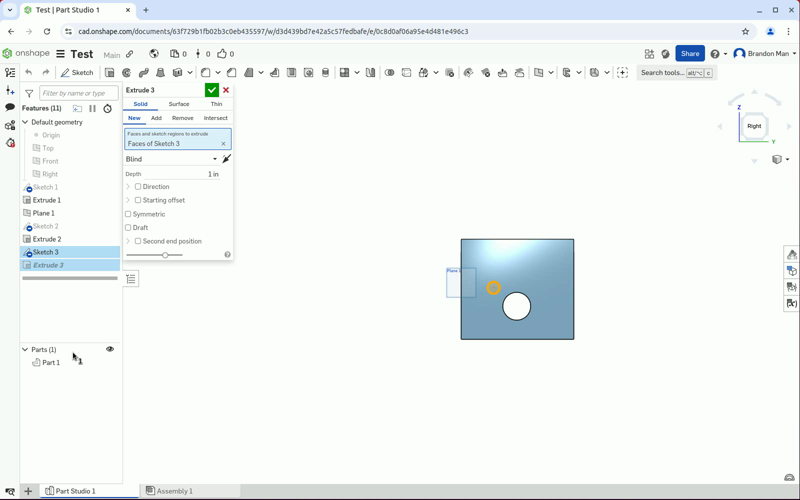
mouse_move(143, 106)
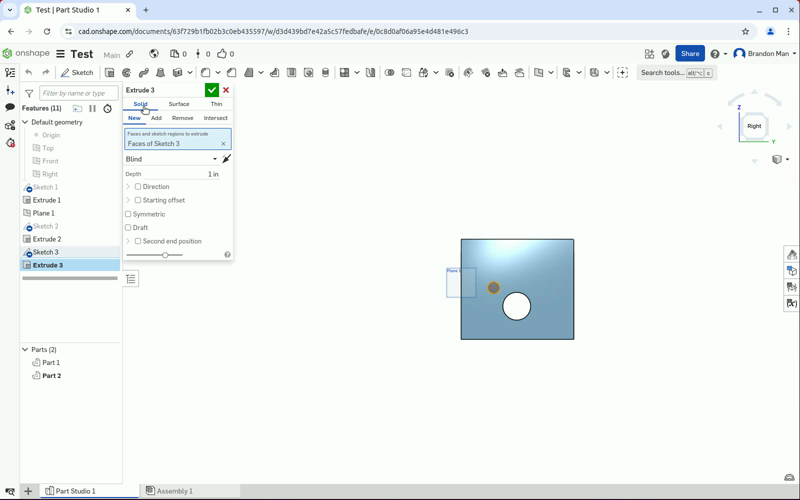
click(143, 106)
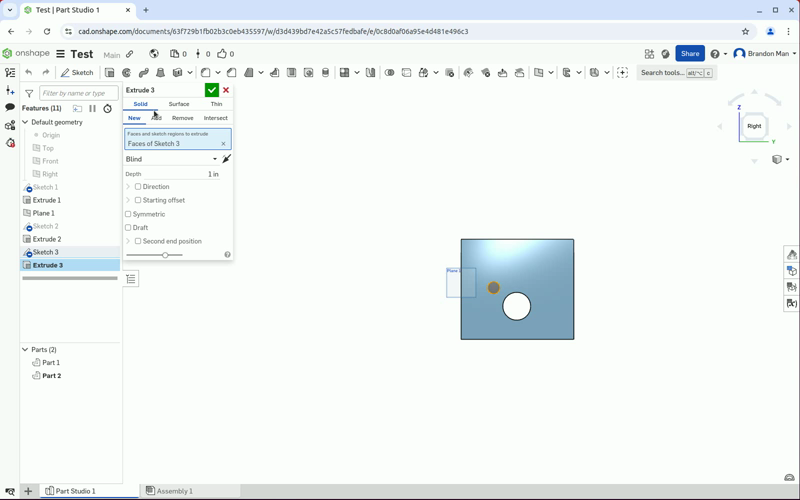
mouse_move(186, 120)
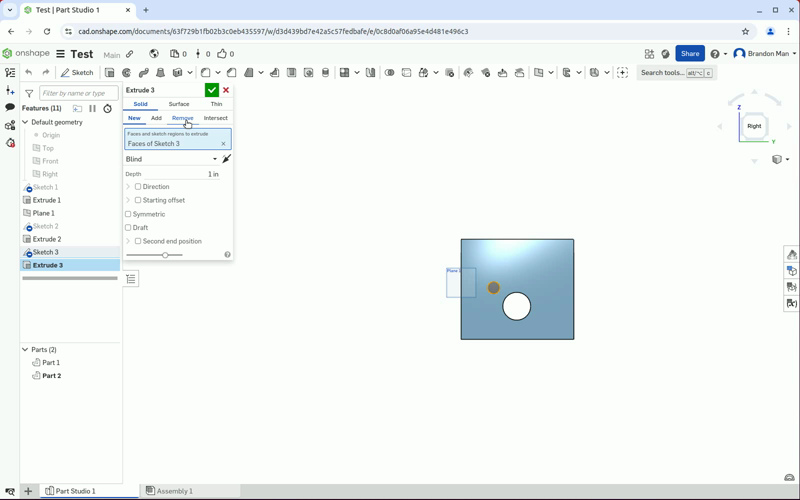
click(186, 120)
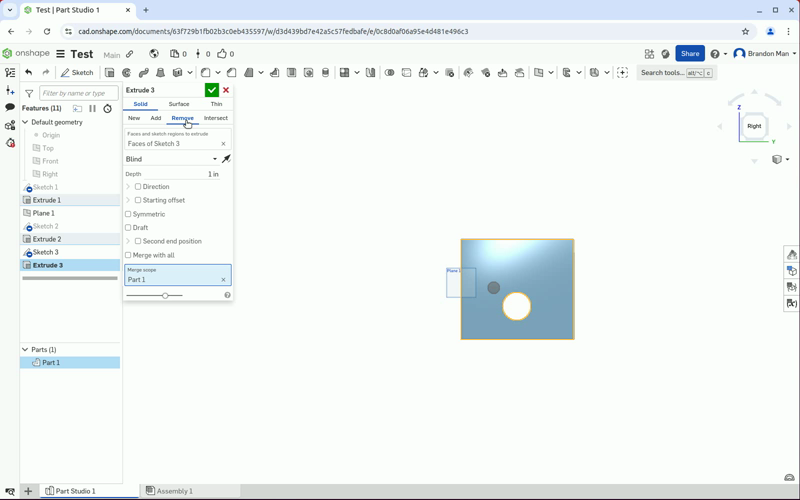
key(tab, 4)
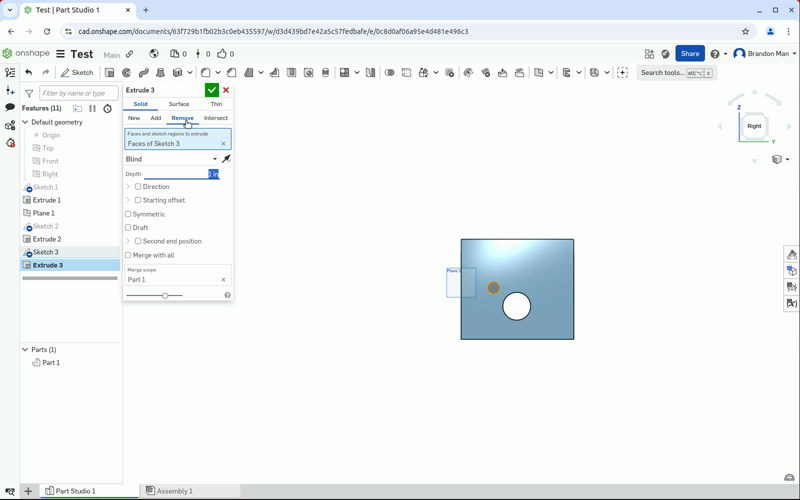
text(30.811)
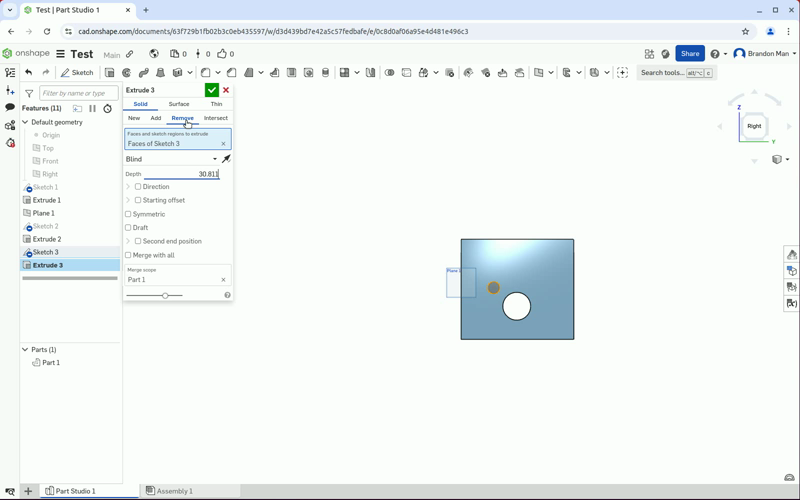
key(tab, 6)
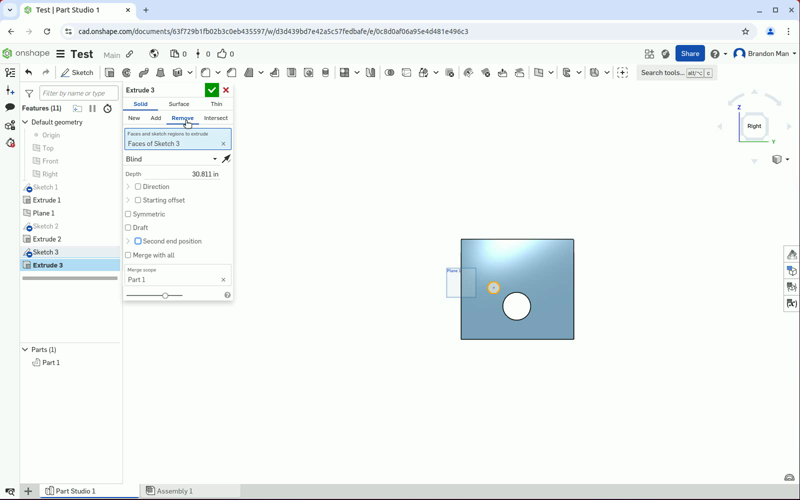
key(space)
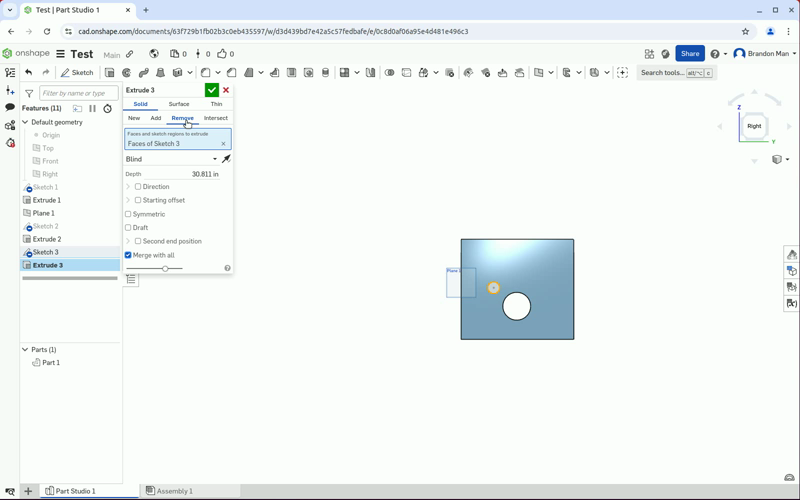
key(enter)
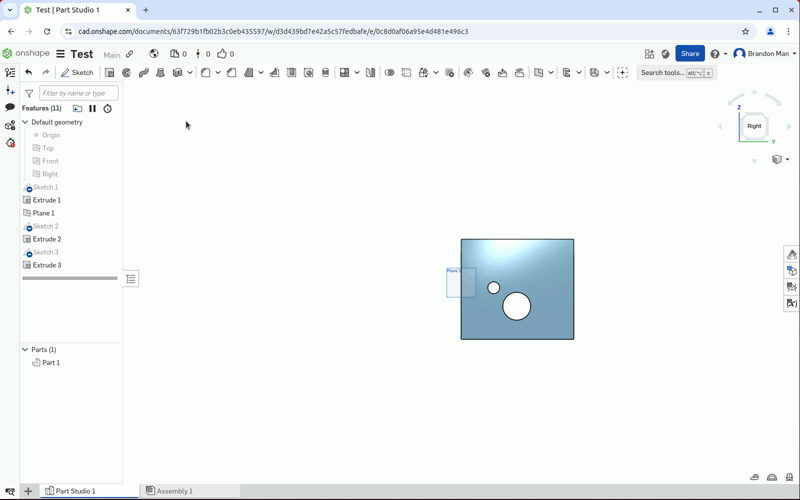
key(shift+h)
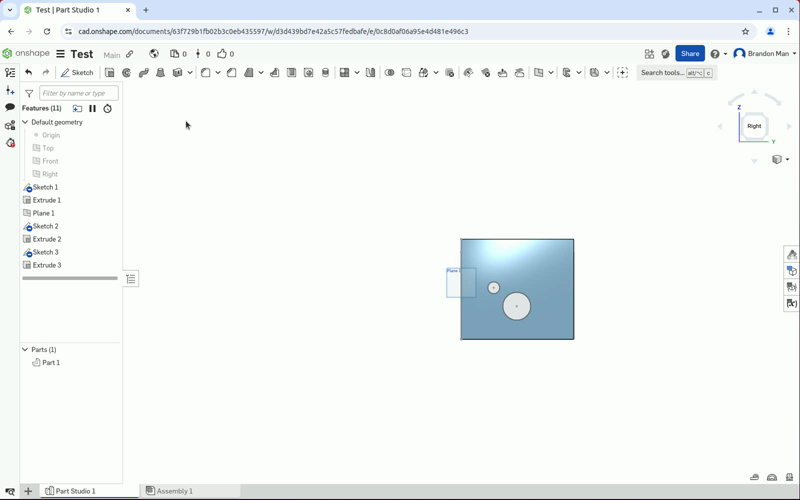
key(shift+h)
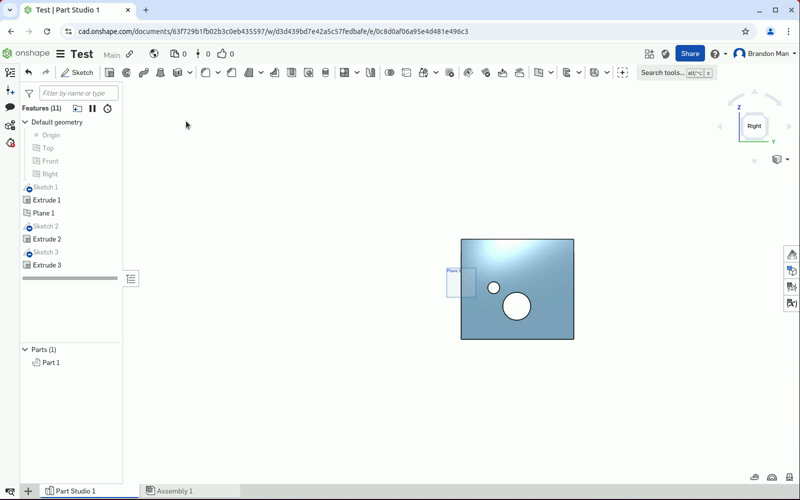
mouse_move(73, 189)
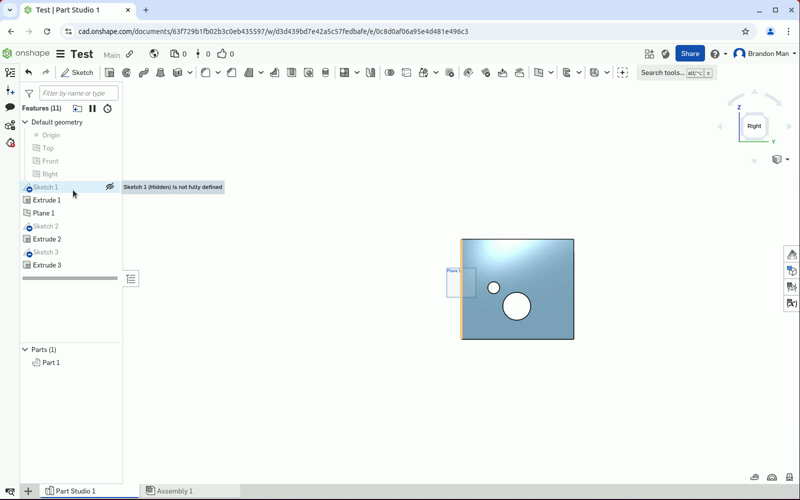
click(73, 189)
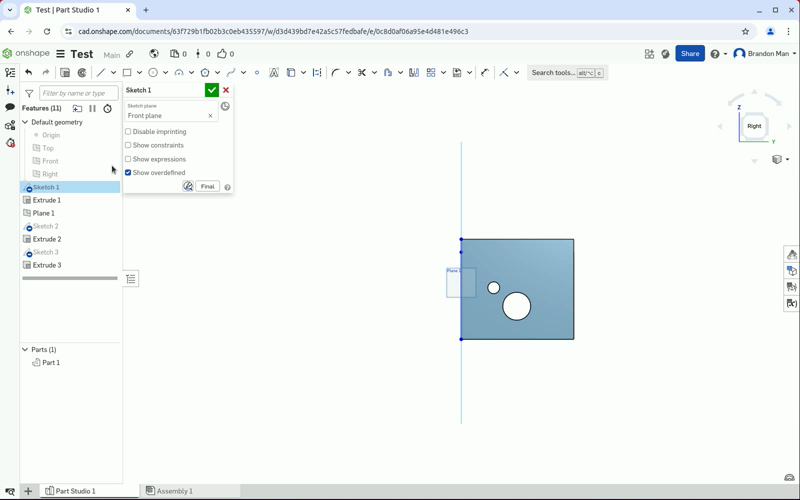
mouse_move(229, 92)
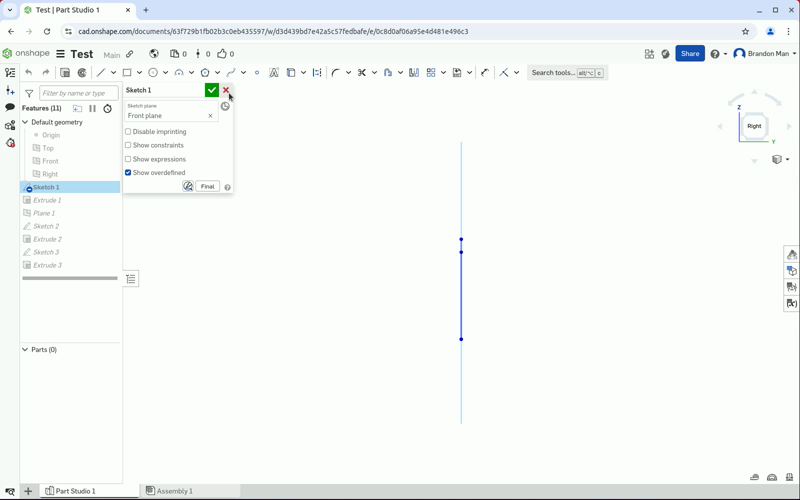
click(229, 92)
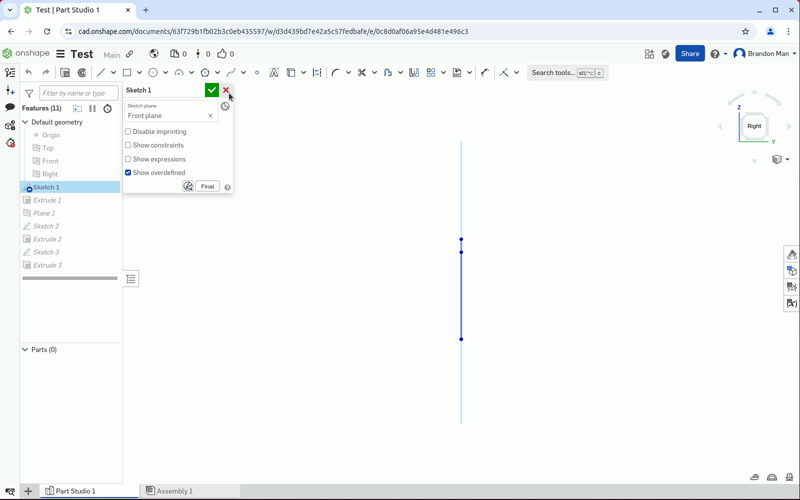
key(shift+s)
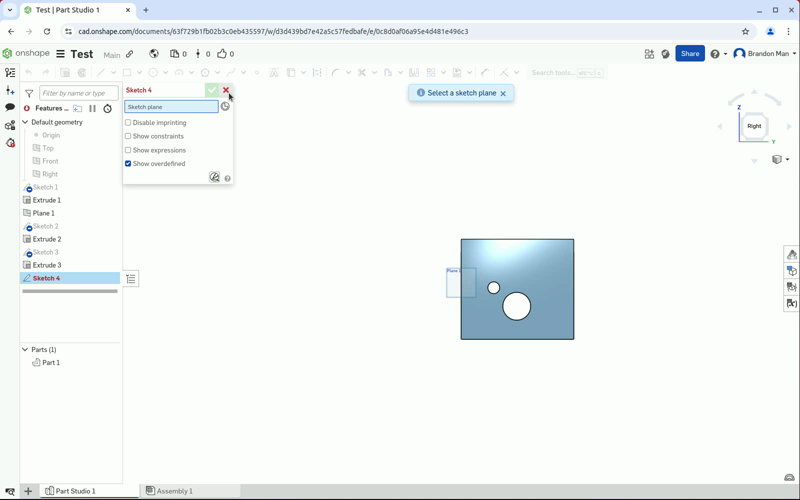
mouse_move(73, 215)
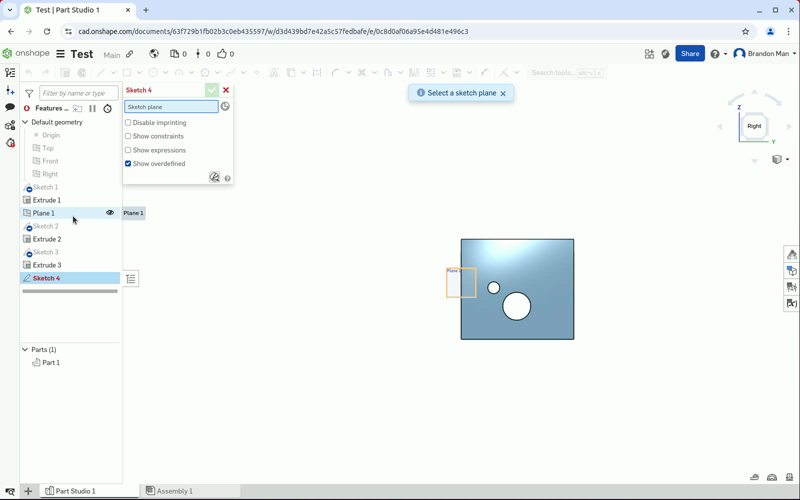
click(73, 215)
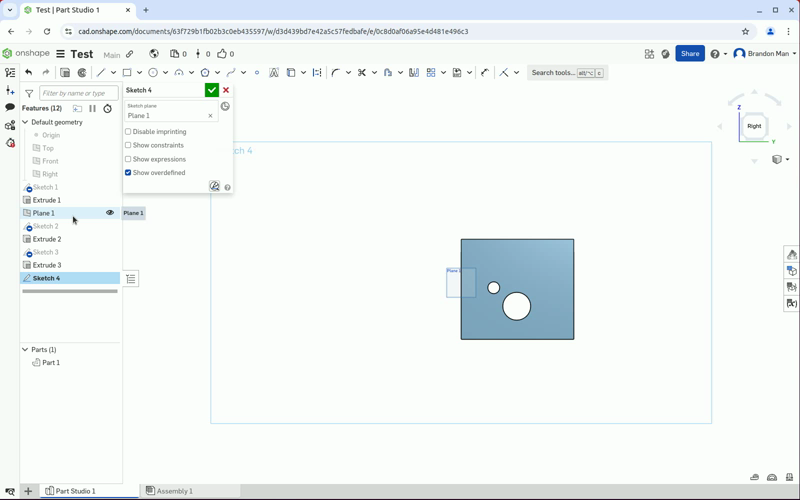
mouse_move(73, 352)
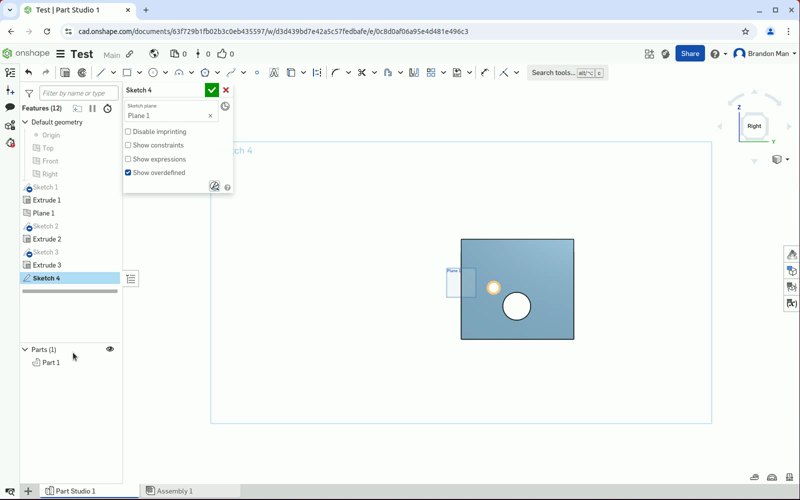
key(y)
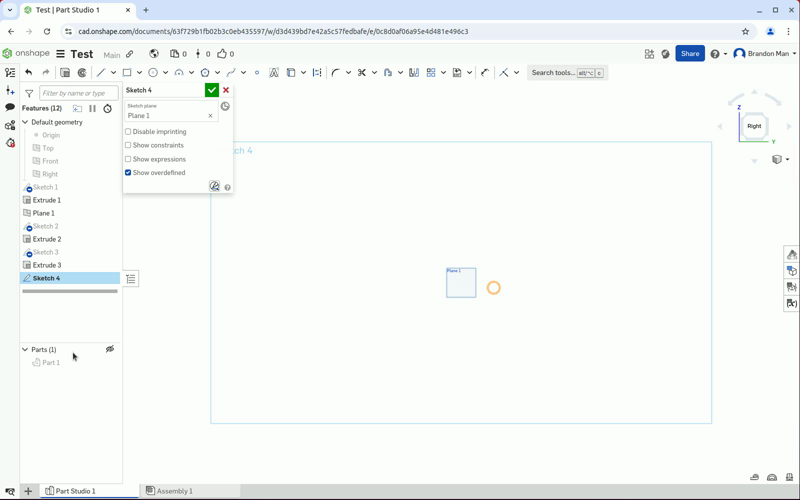
key(c)
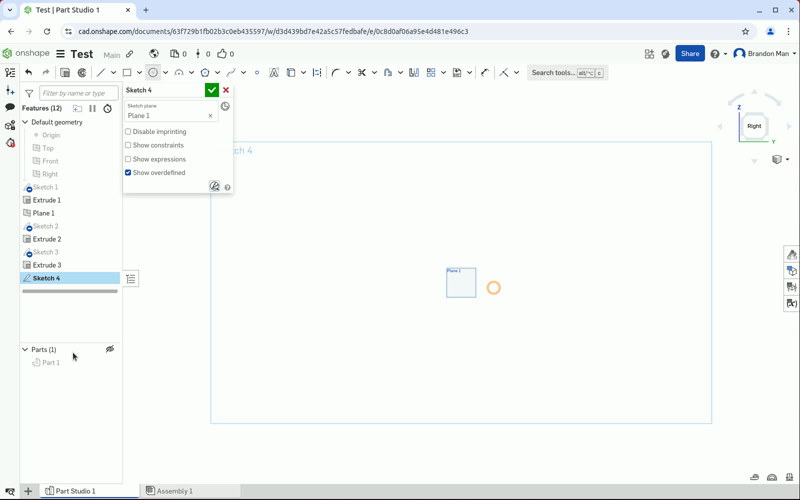
key_down(shift)
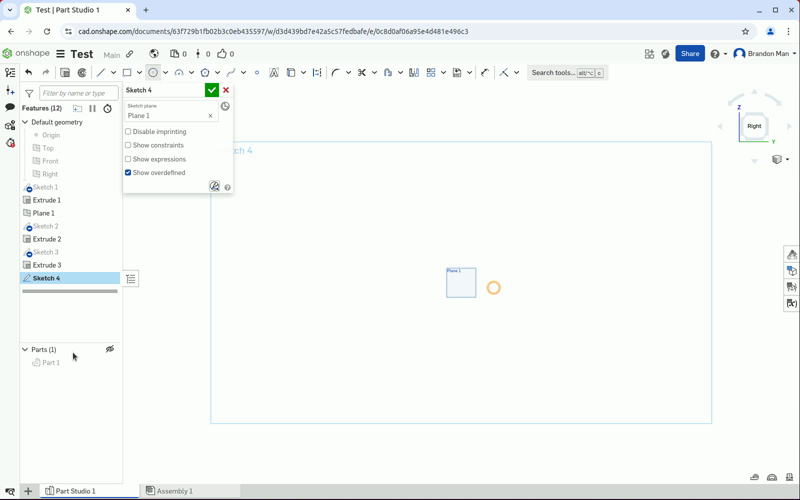
mouse_move(493, 322)
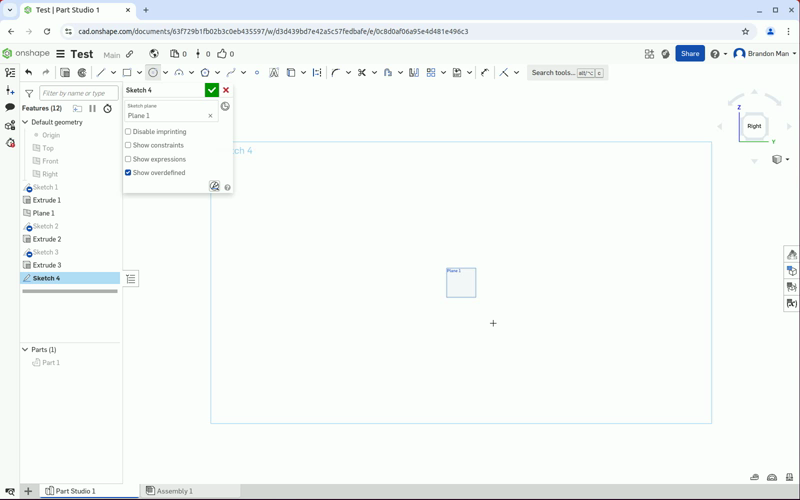
click(493, 322)
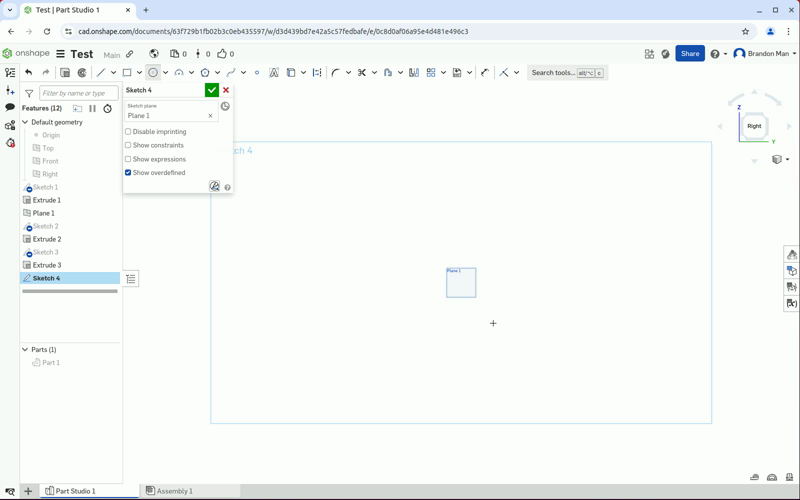
key_up(shift)
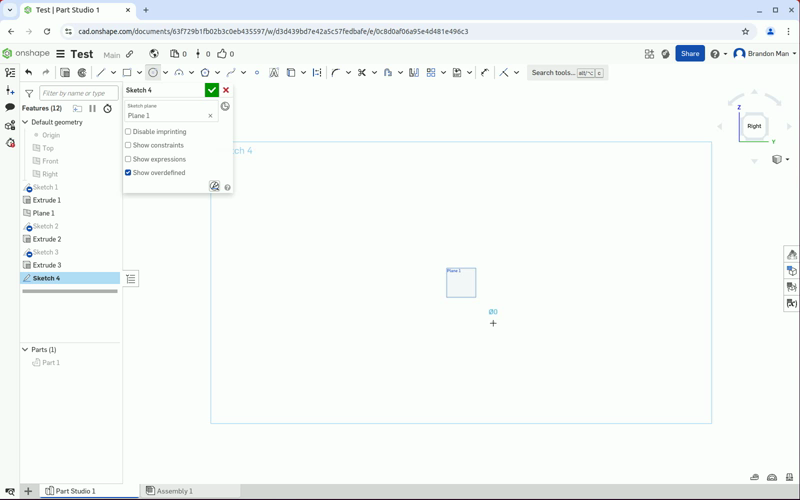
mouse_move(498, 322)
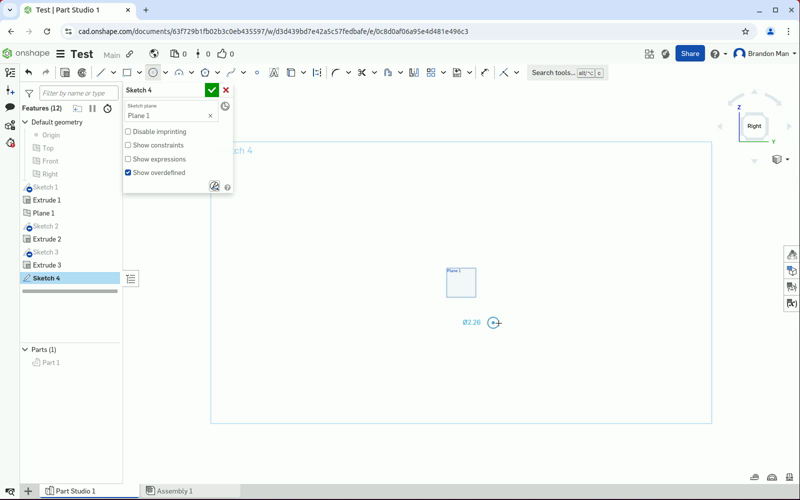
click(498, 322)
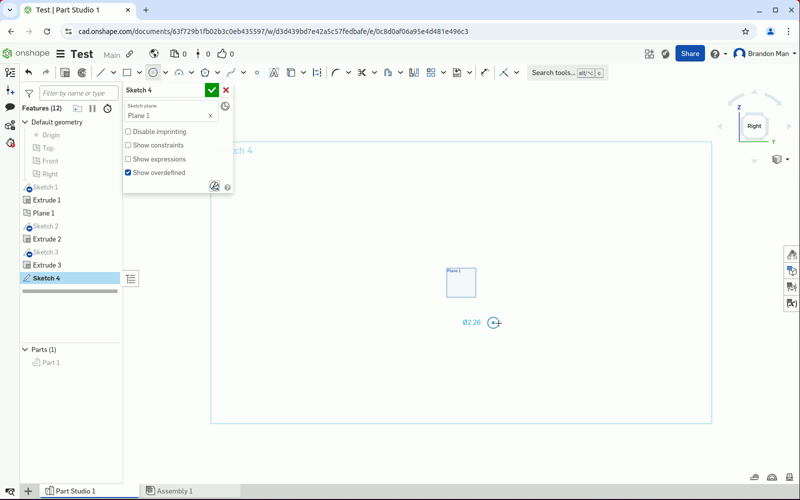
key(esc)
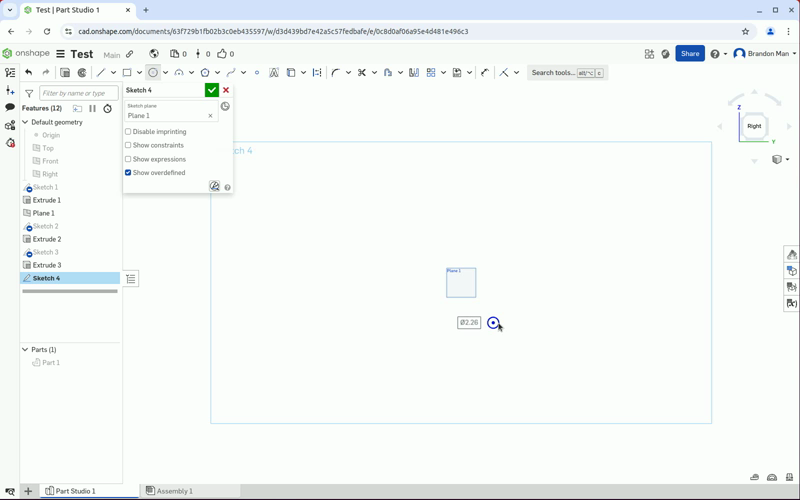
mouse_move(494, 320)
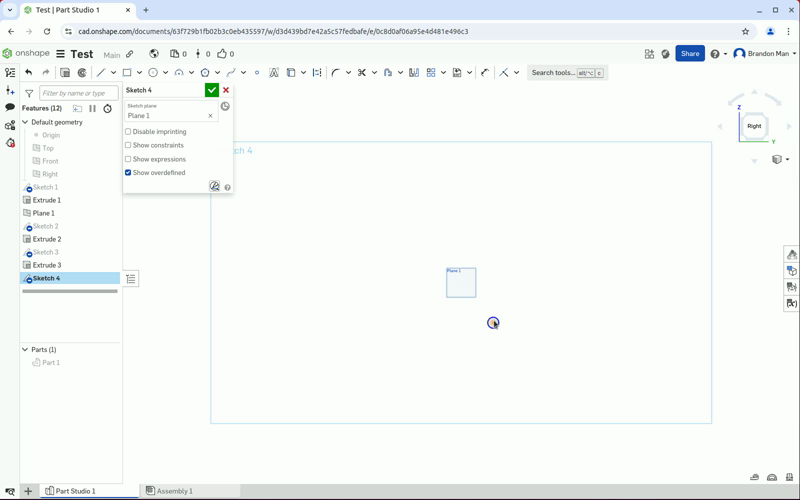
scroll(6)
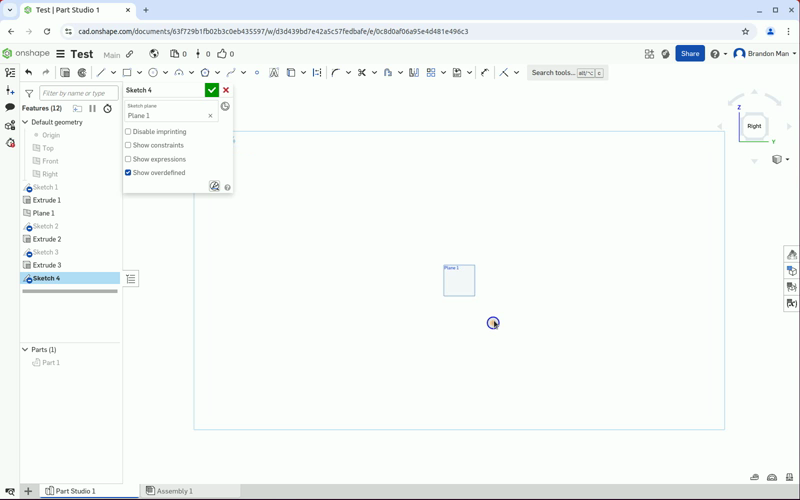
scroll(6)
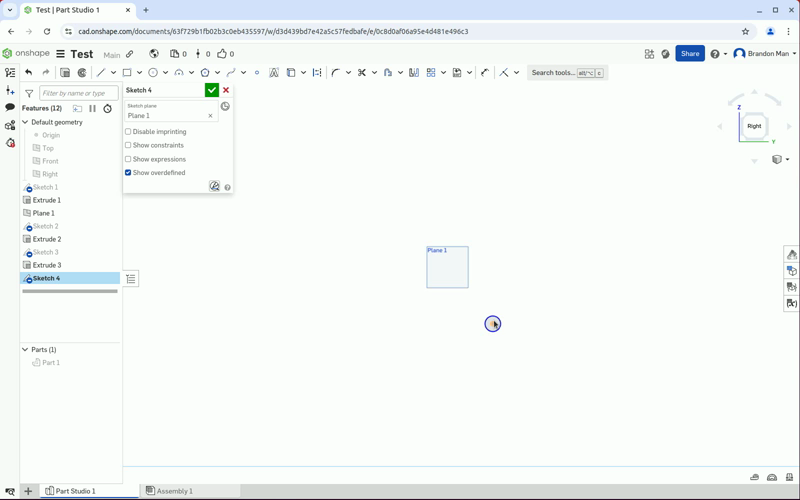
scroll(6)
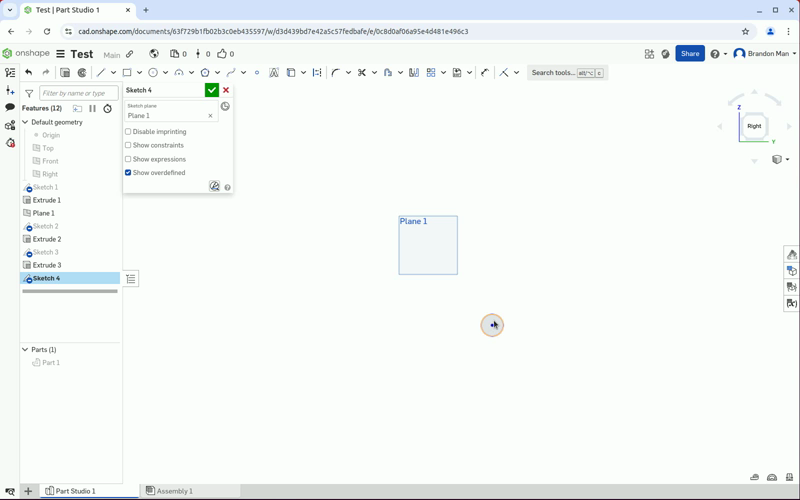
scroll(6)
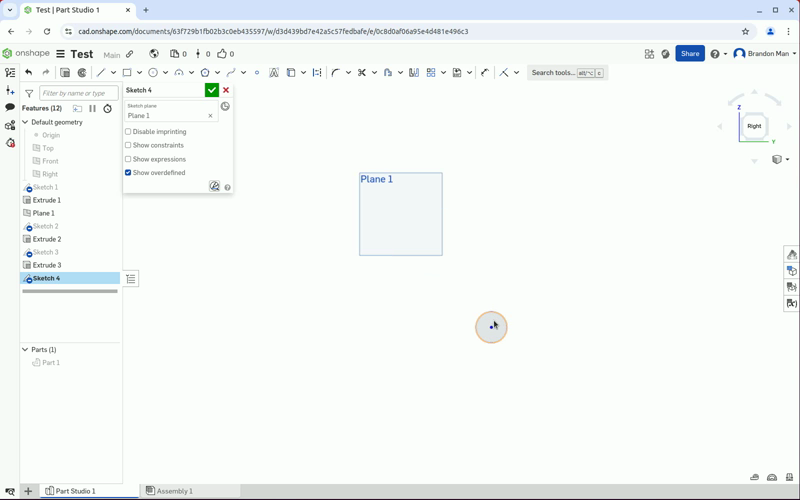
scroll(6)
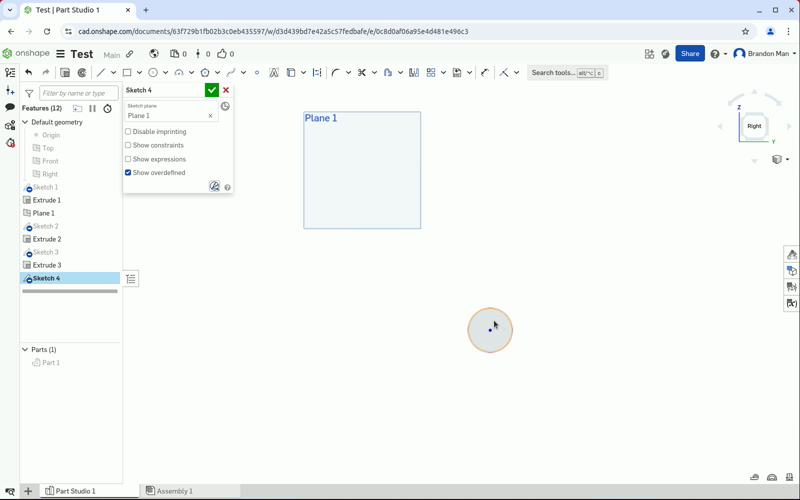
scroll(6)
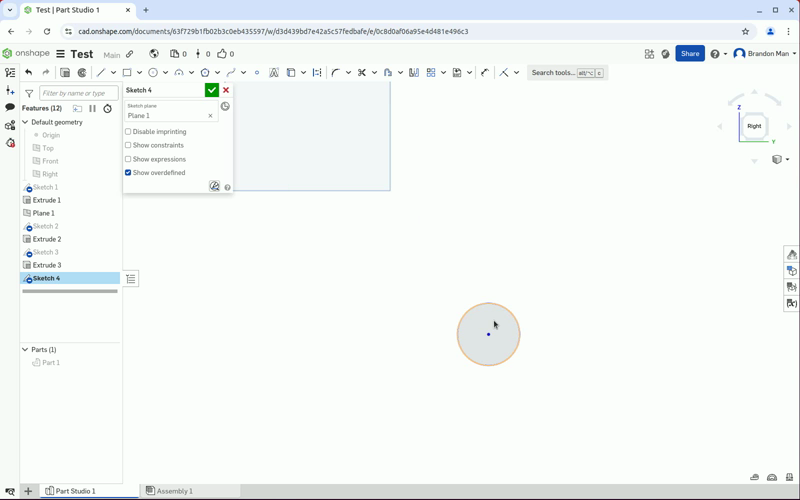
scroll(6)
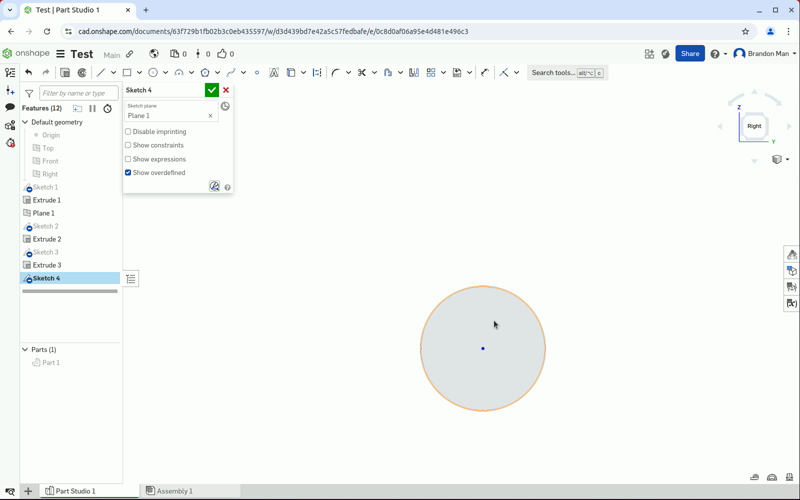
click(494, 320)
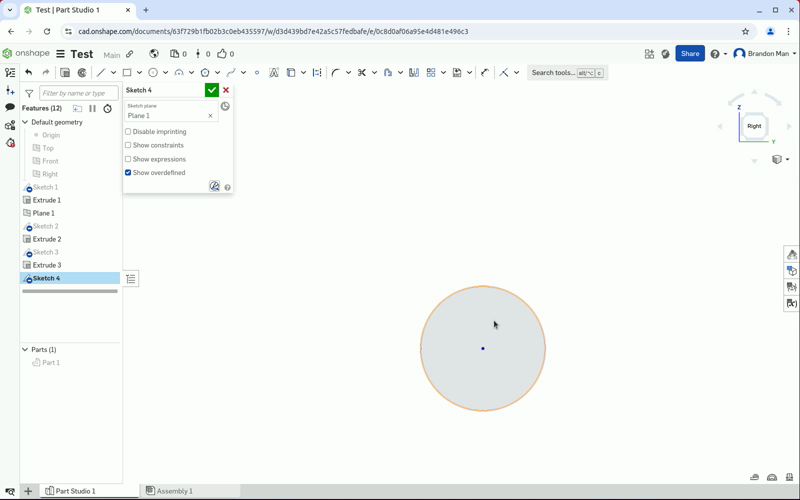
scroll(-6)
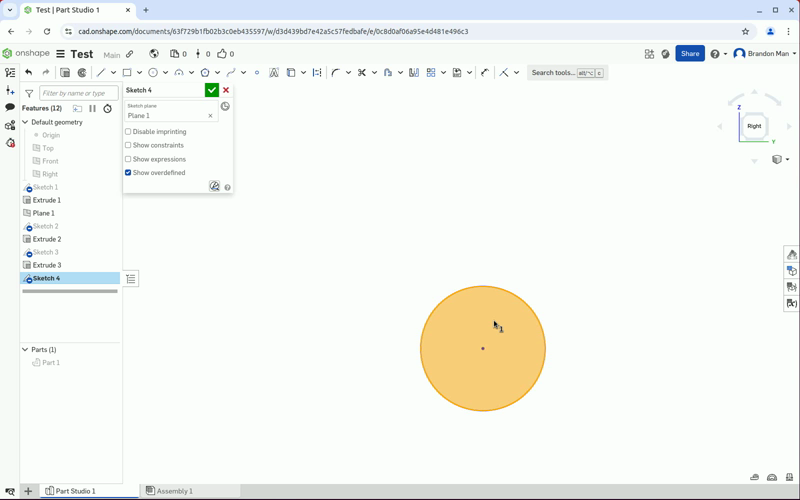
scroll(-6)
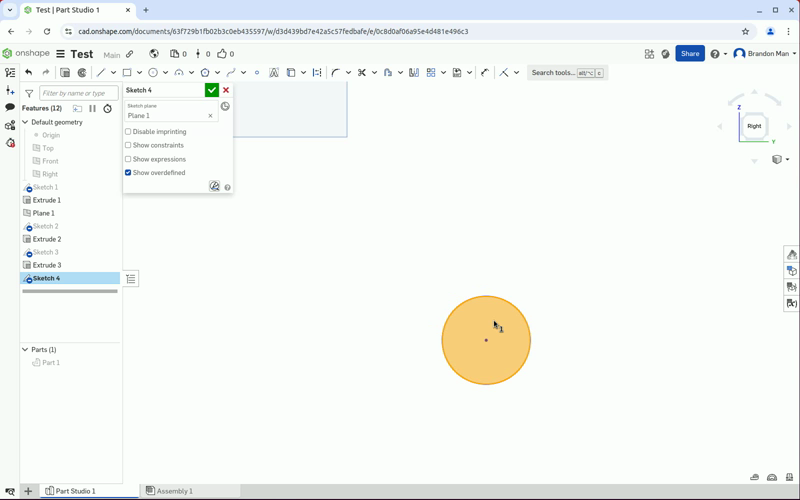
scroll(-6)
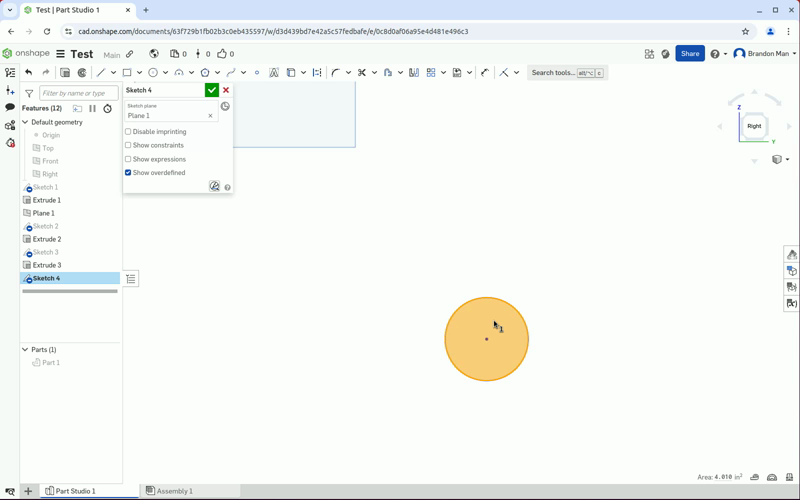
scroll(-6)
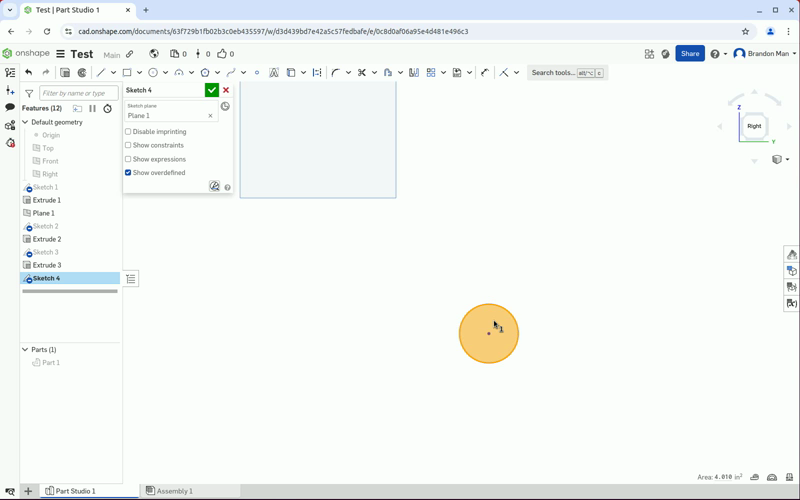
scroll(-6)
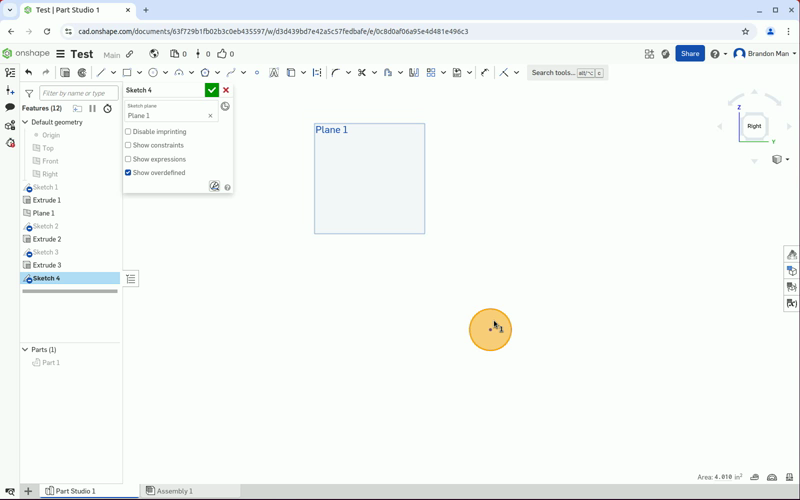
scroll(-6)
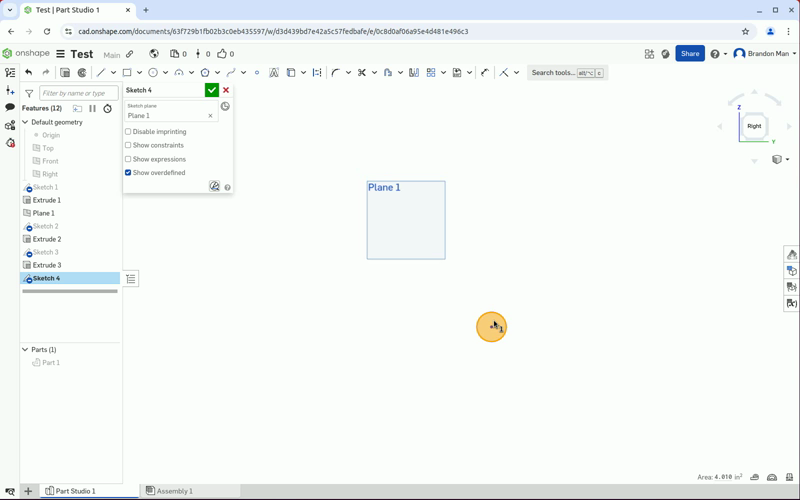
scroll(-6)
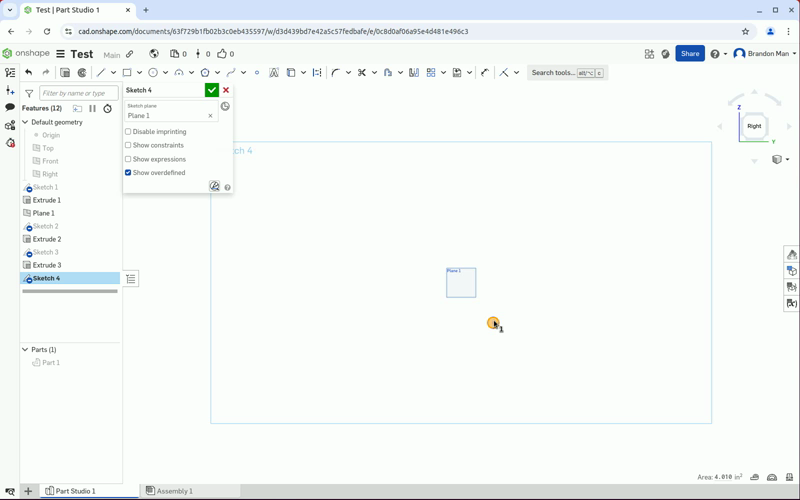
mouse_move(73, 352)
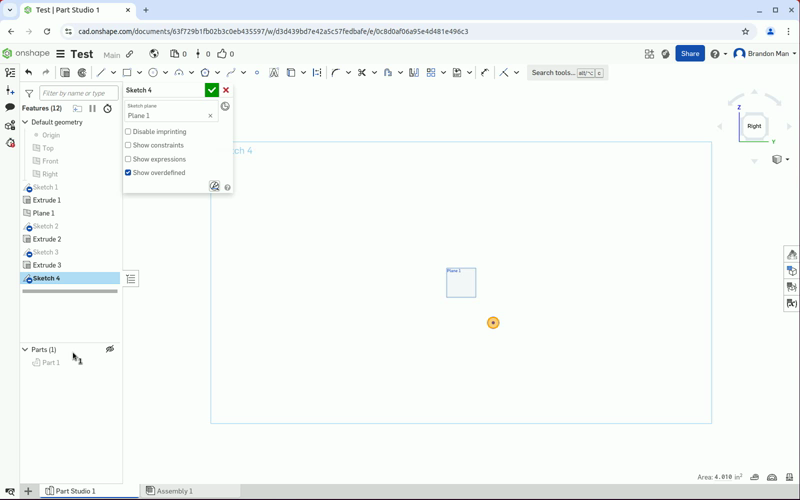
key(shift+y)
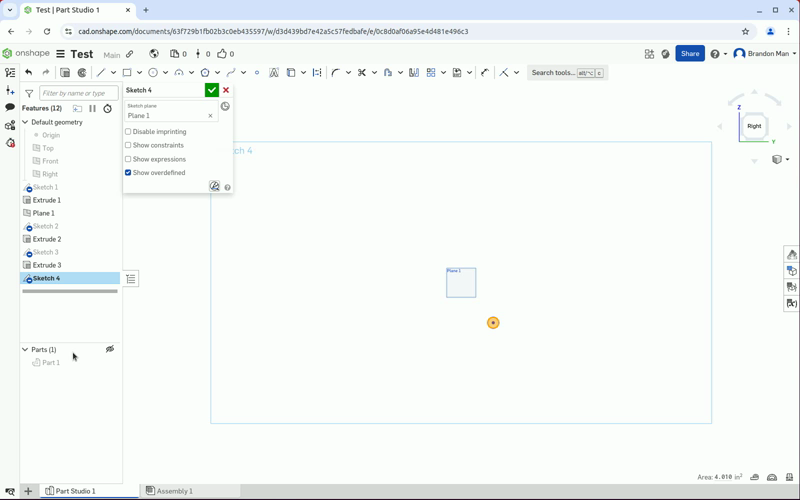
key(shift+e)
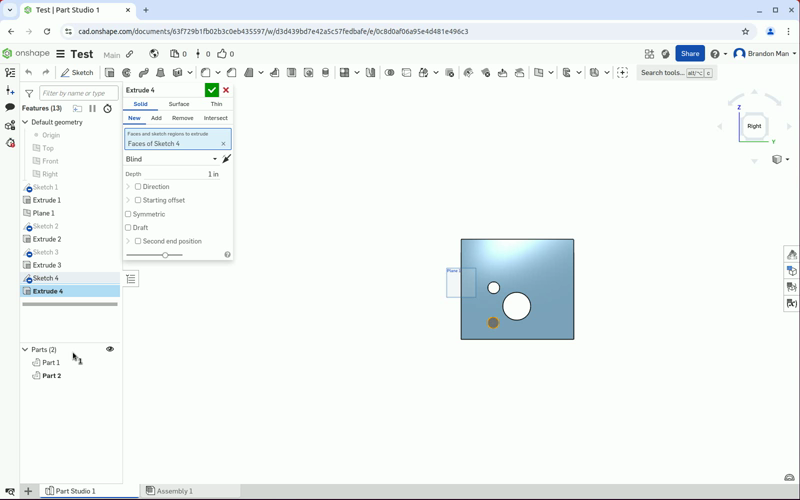
mouse_move(143, 106)
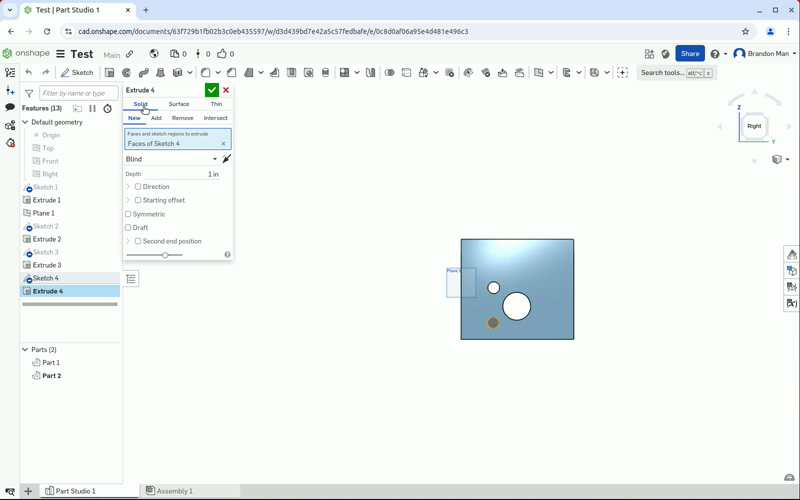
click(143, 106)
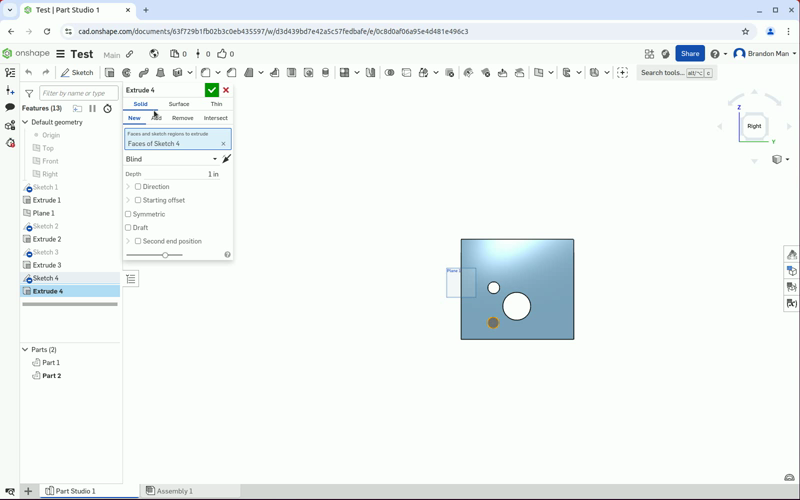
mouse_move(186, 120)
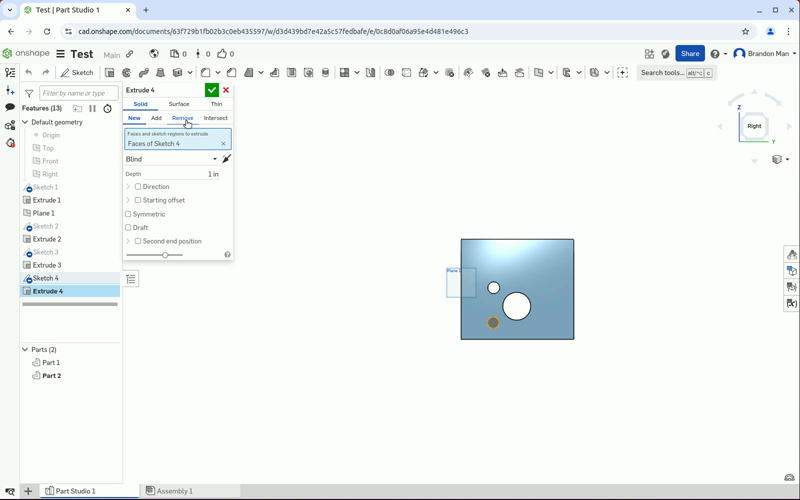
click(186, 120)
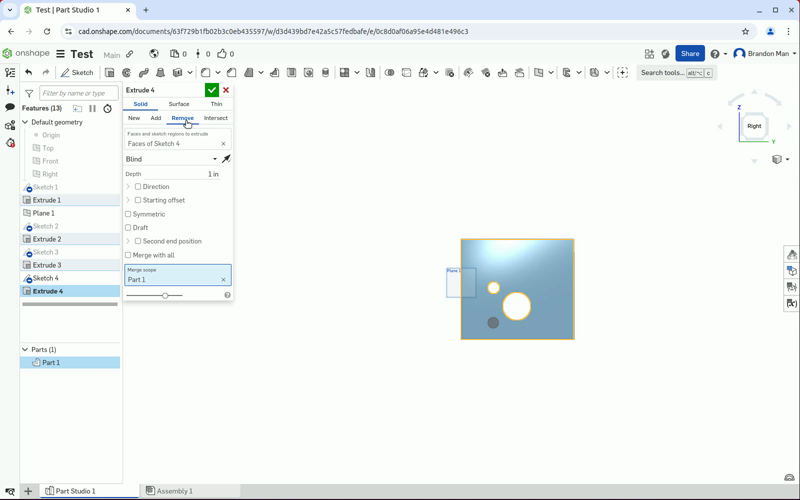
key(tab, 4)
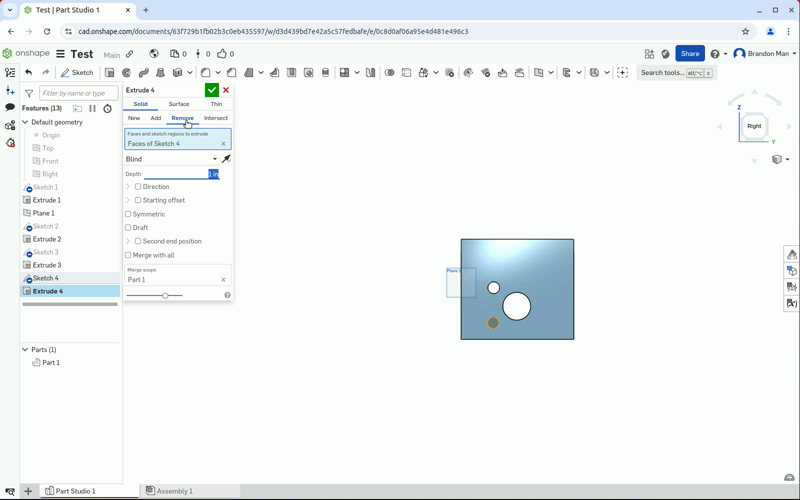
text(30.811)
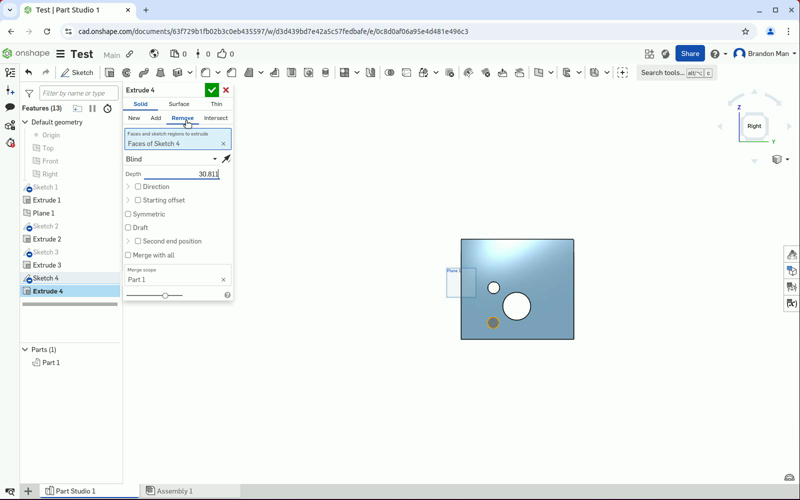
key(tab, 6)
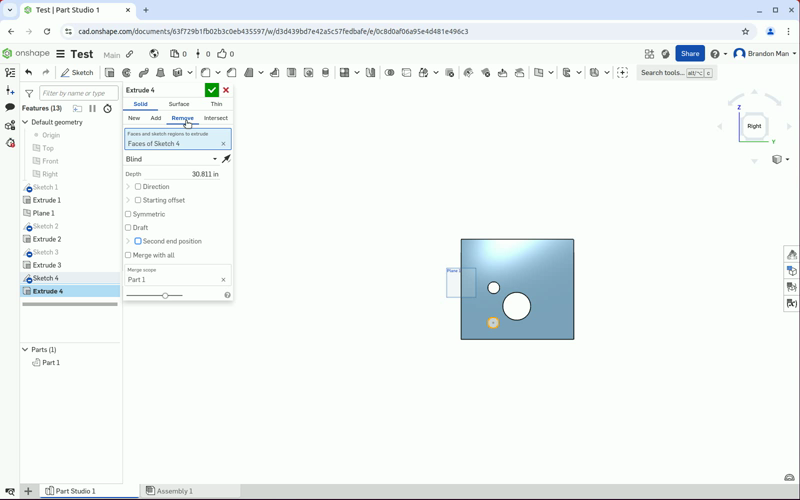
key(space)
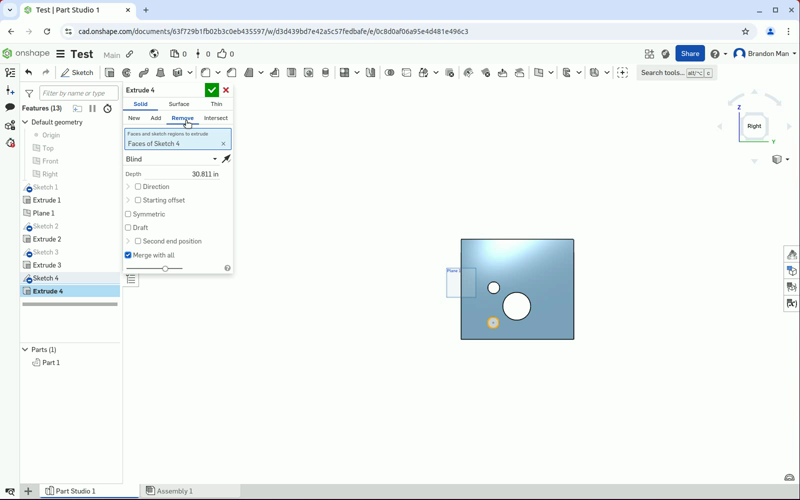
key(enter)
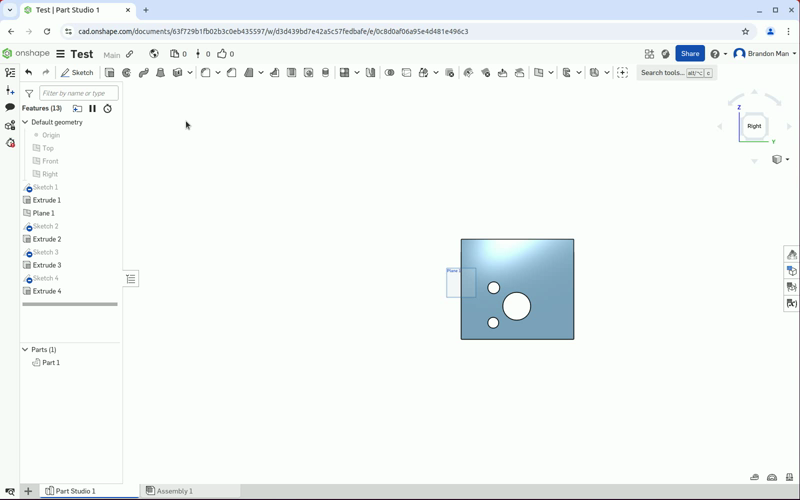
key(shift+h)
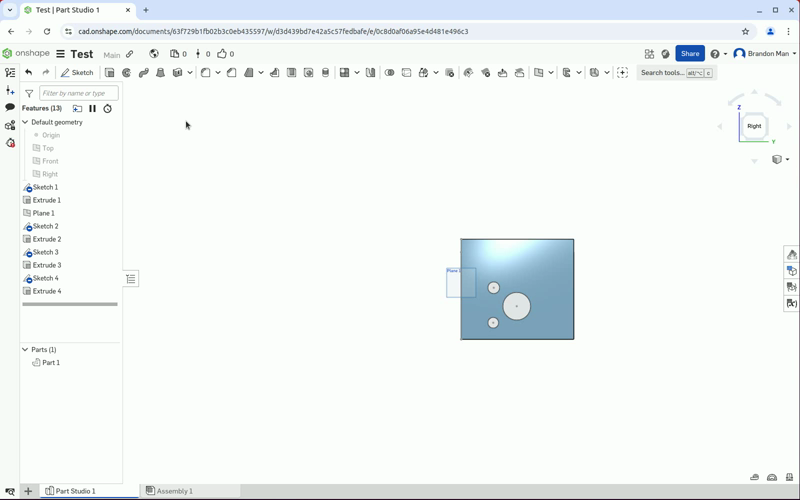
key(shift+h)
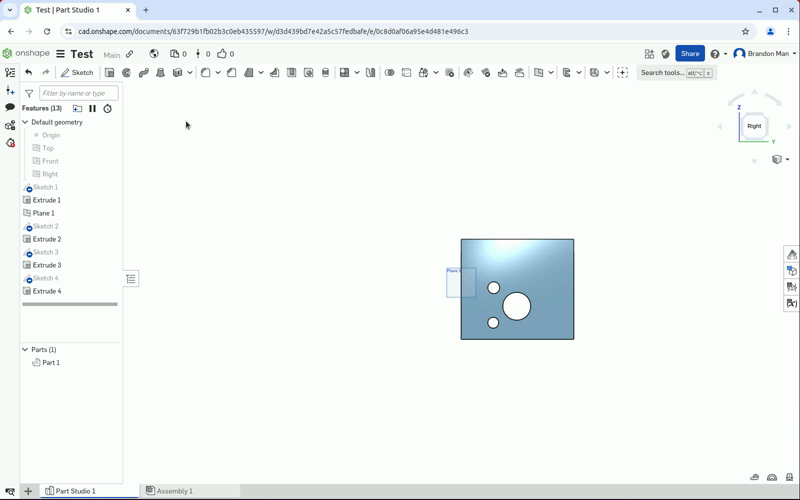
mouse_move(73, 189)
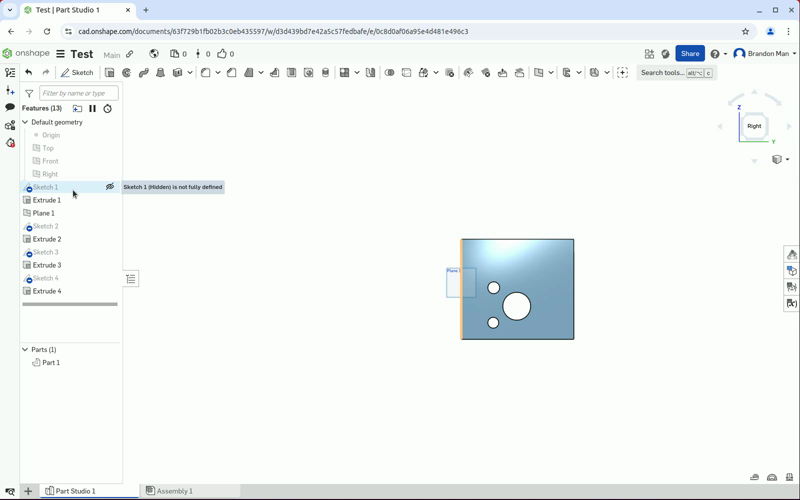
click(73, 189)
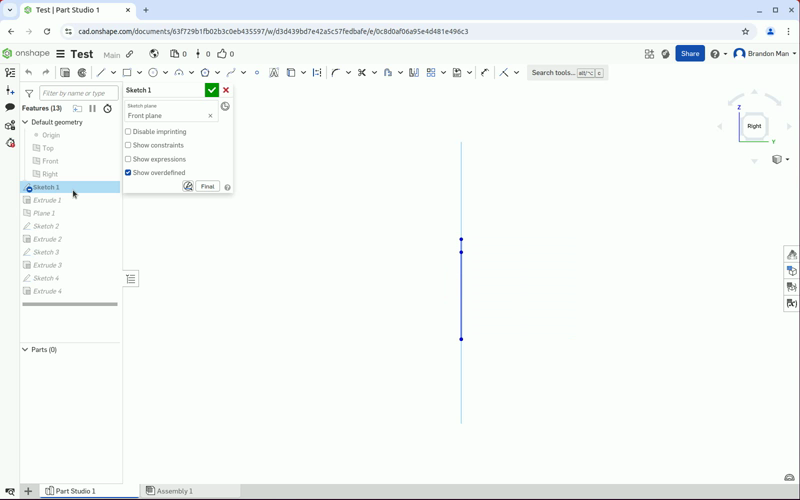
mouse_move(229, 92)
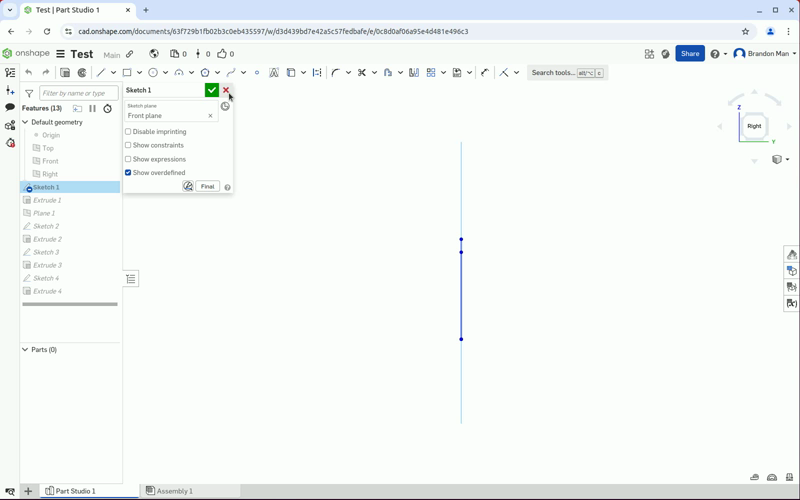
click(229, 92)
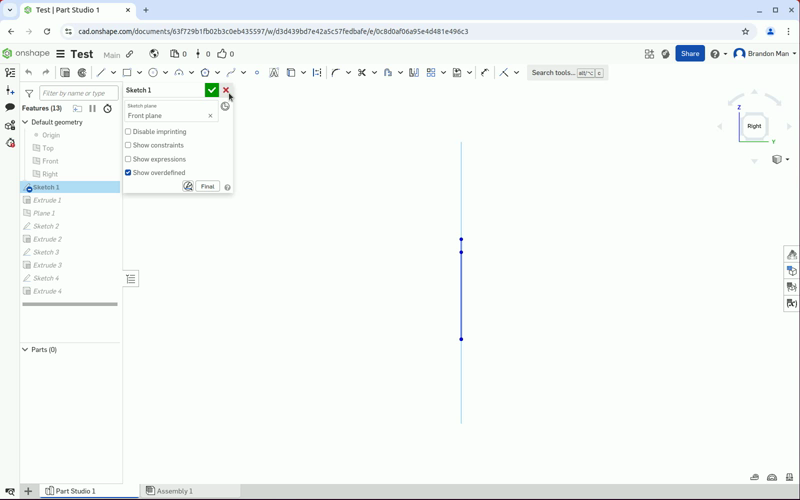
key(shift+s)
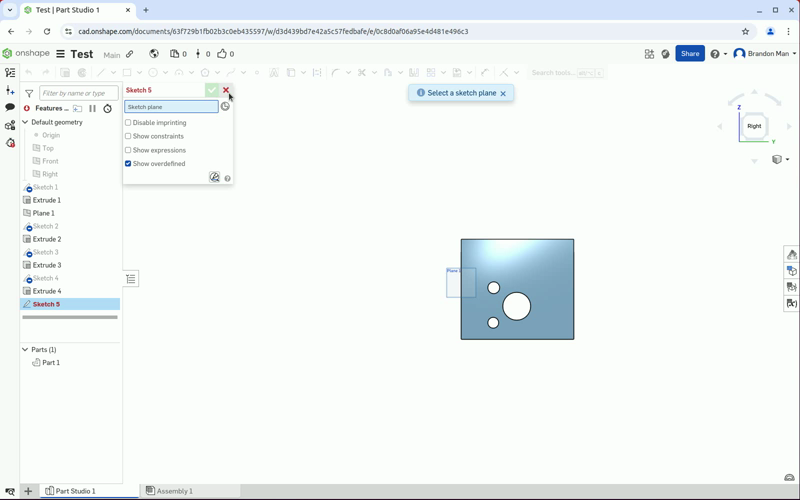
mouse_move(73, 215)
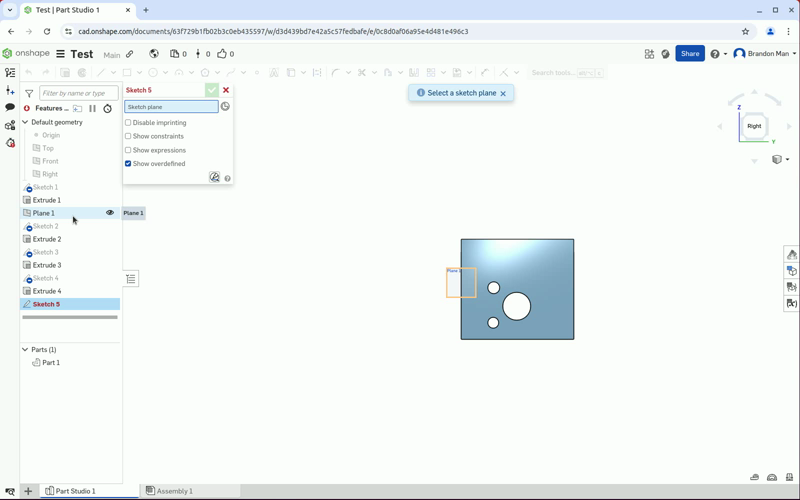
click(73, 215)
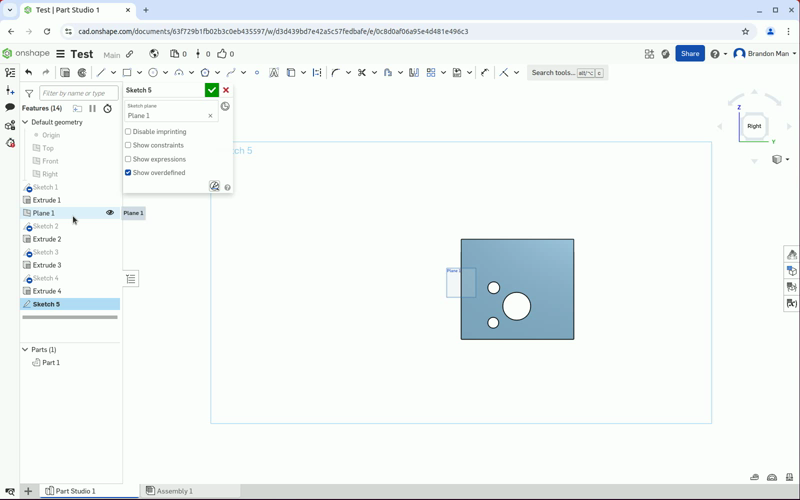
mouse_move(73, 352)
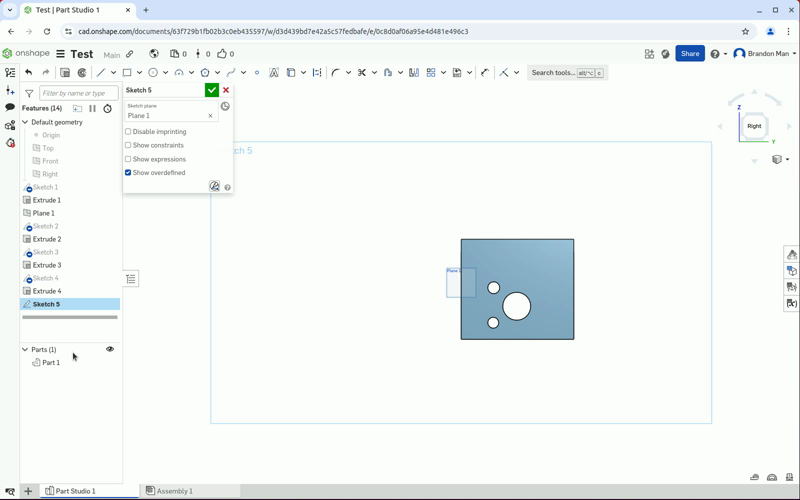
key(y)
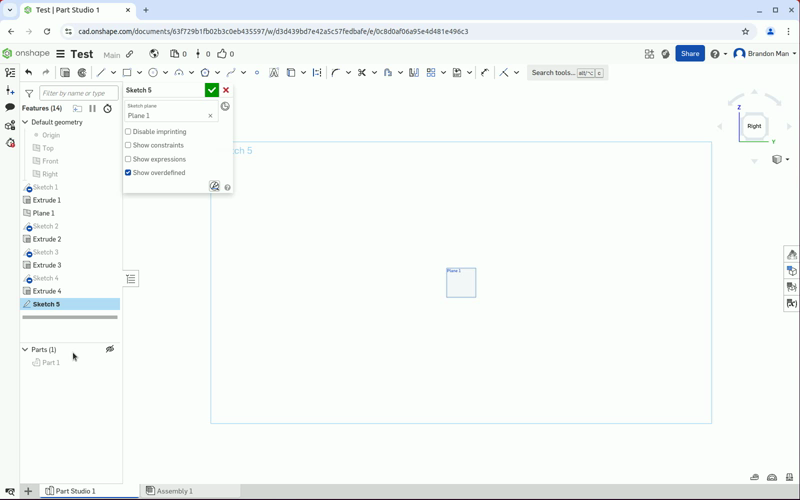
key(c)
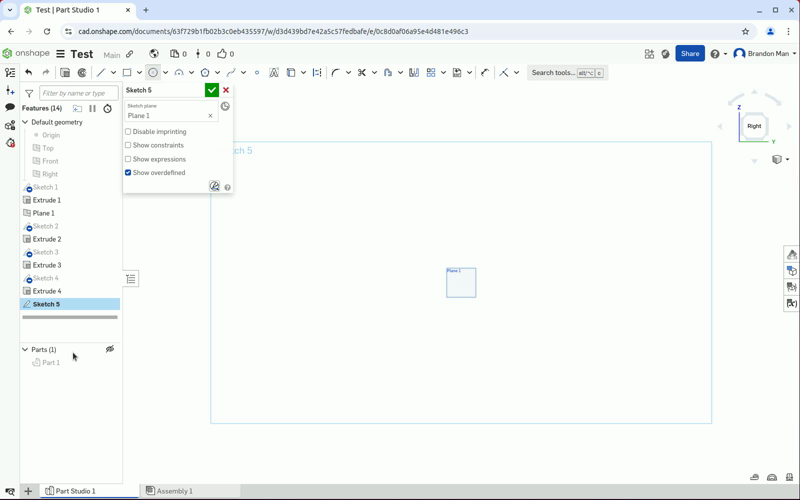
key_down(shift)
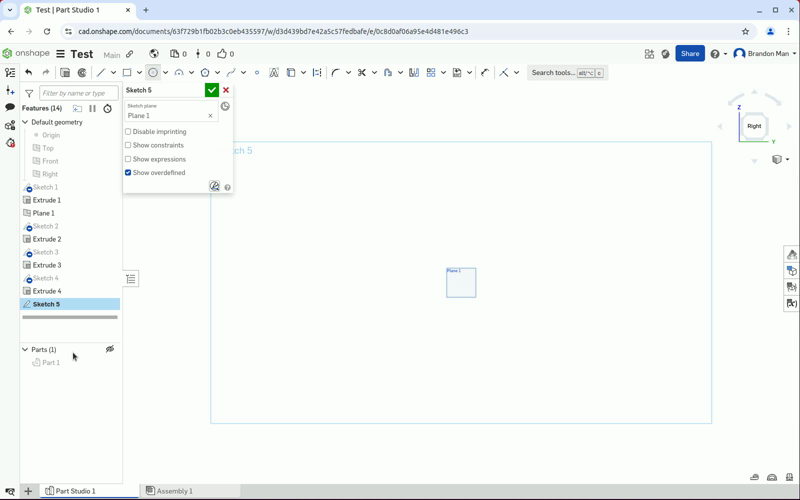
mouse_move(541, 287)
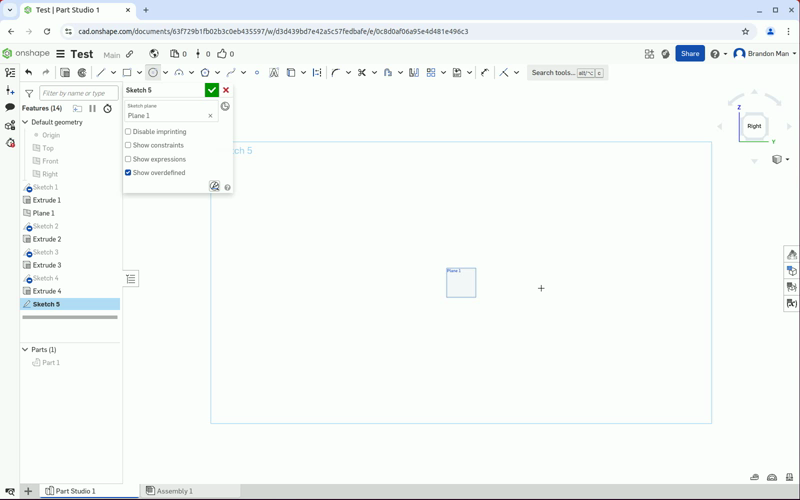
click(541, 287)
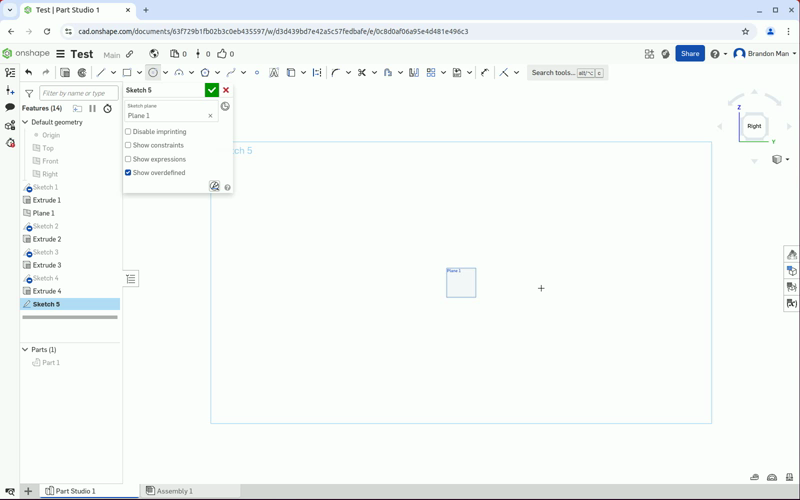
key_up(shift)
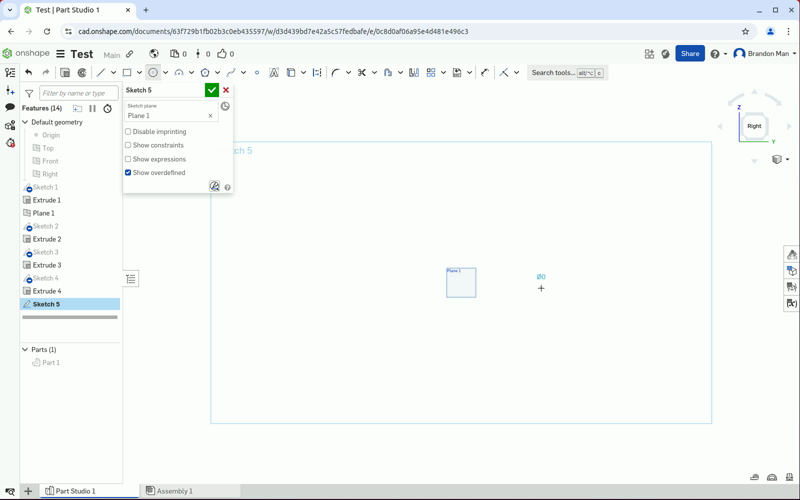
mouse_move(546, 287)
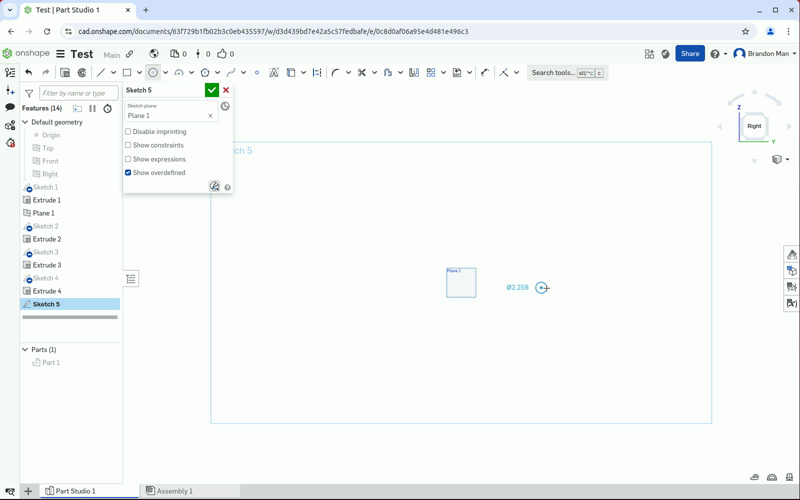
click(546, 287)
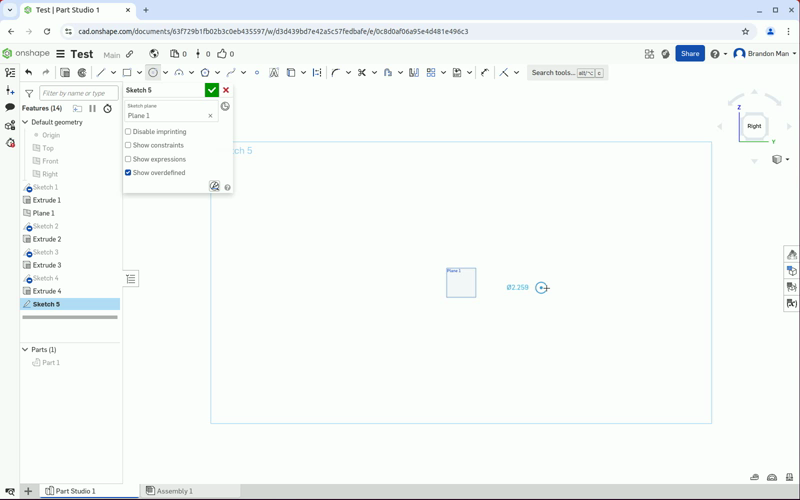
key(esc)
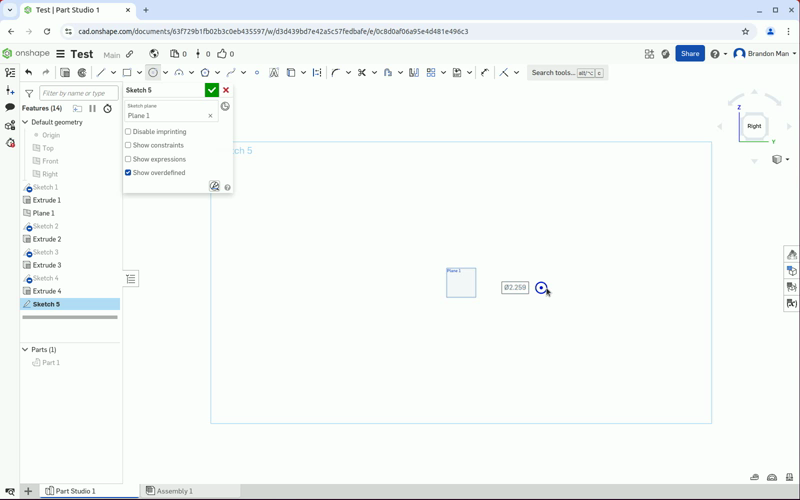
mouse_move(538, 290)
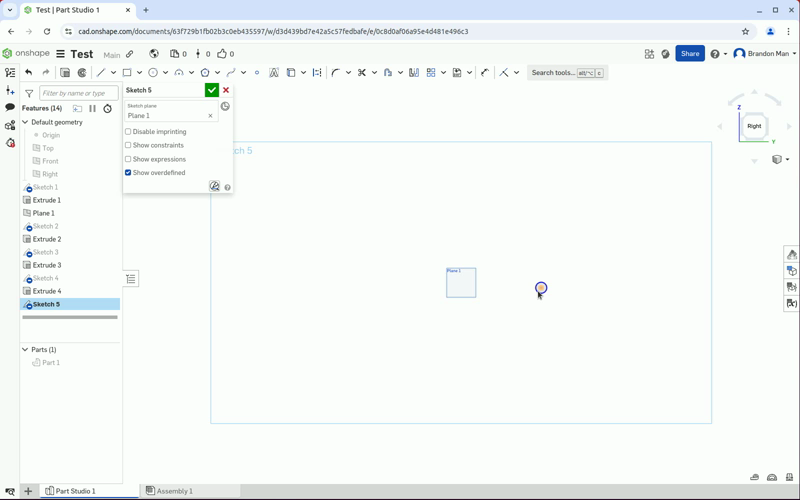
scroll(6)
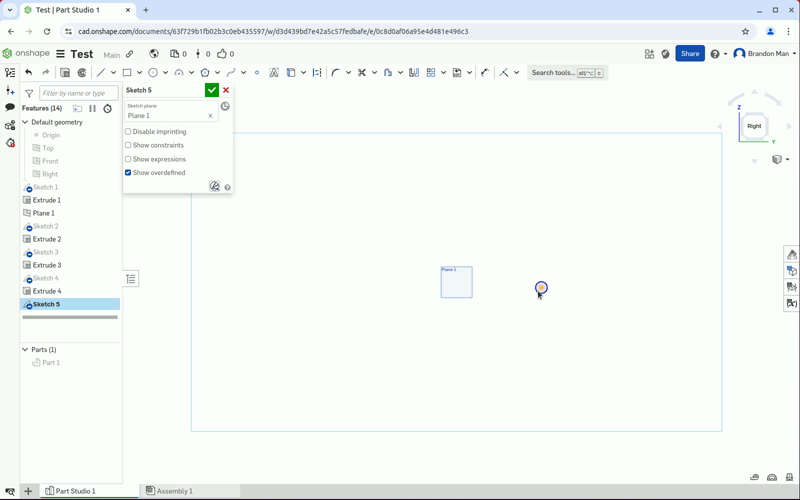
scroll(6)
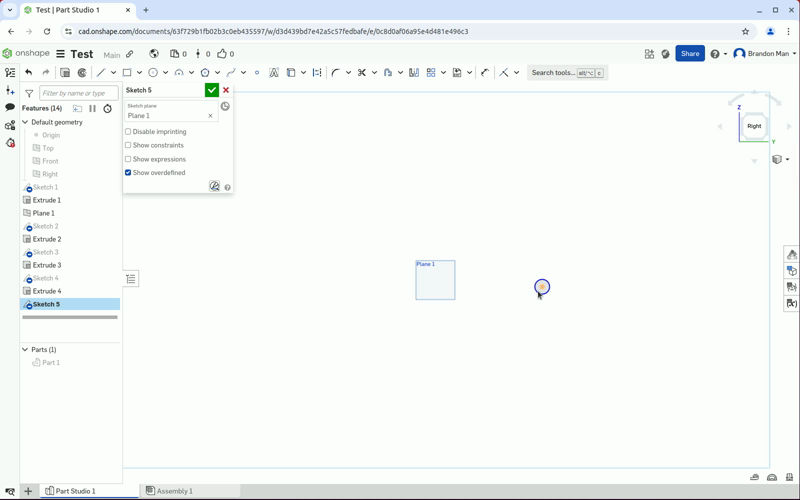
scroll(6)
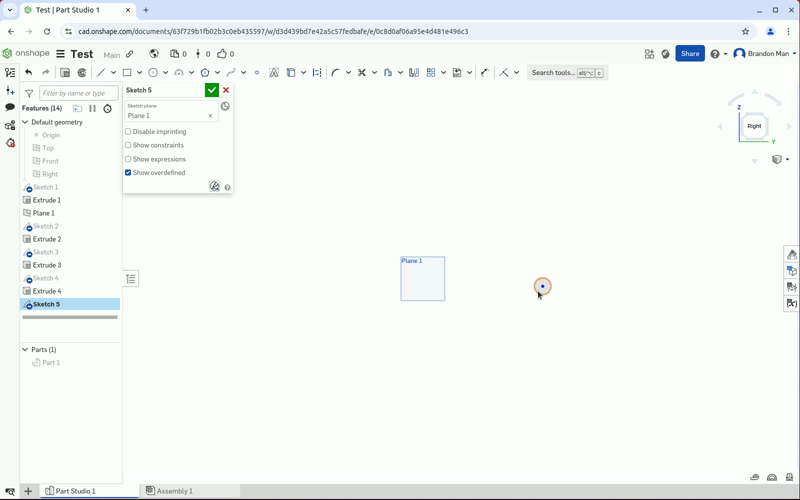
scroll(6)
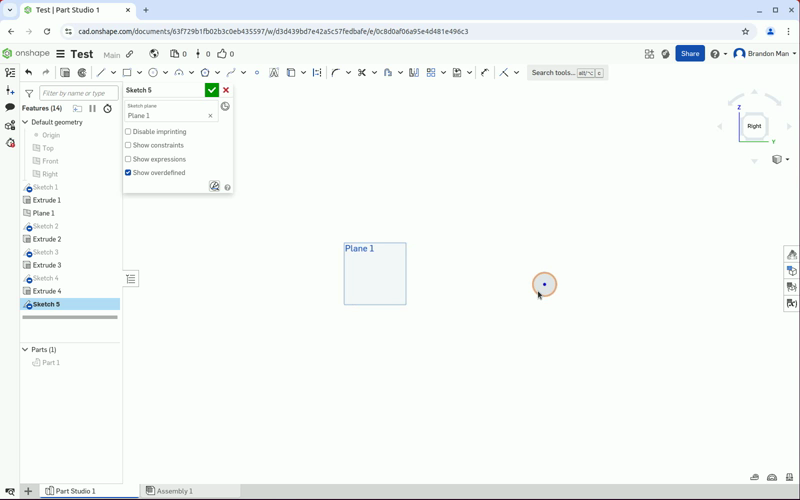
scroll(6)
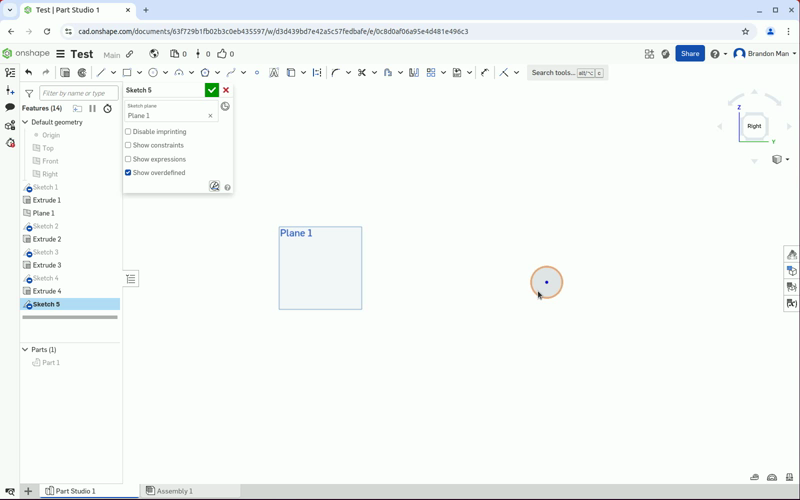
scroll(6)
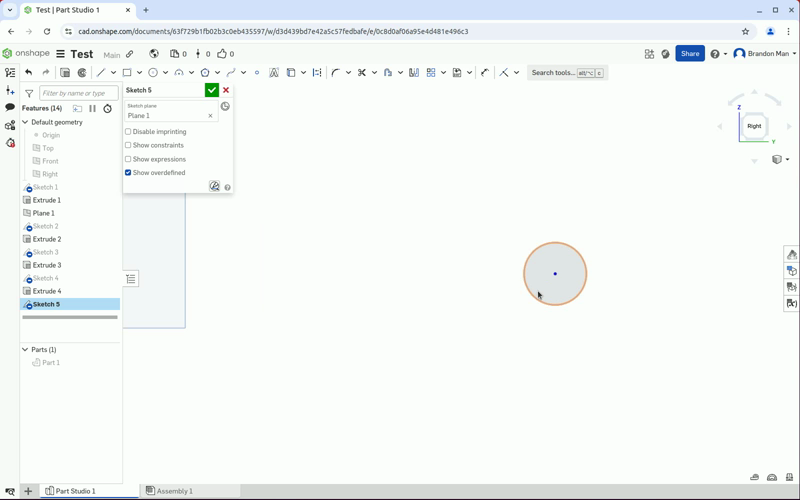
scroll(6)
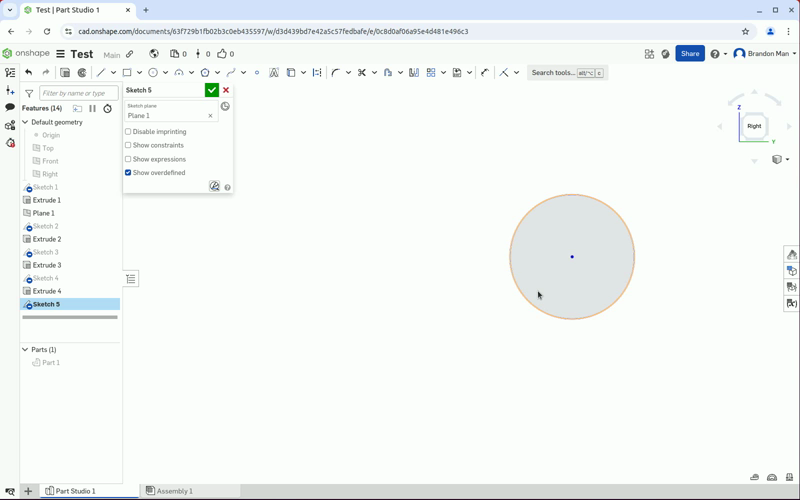
click(538, 290)
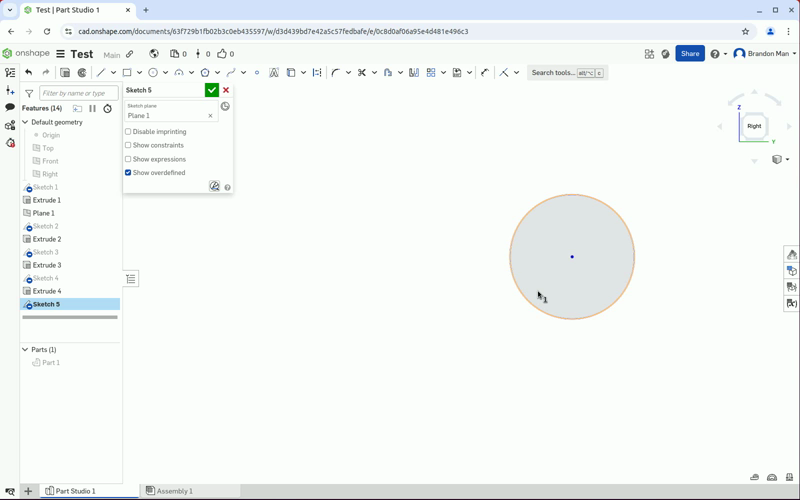
scroll(-6)
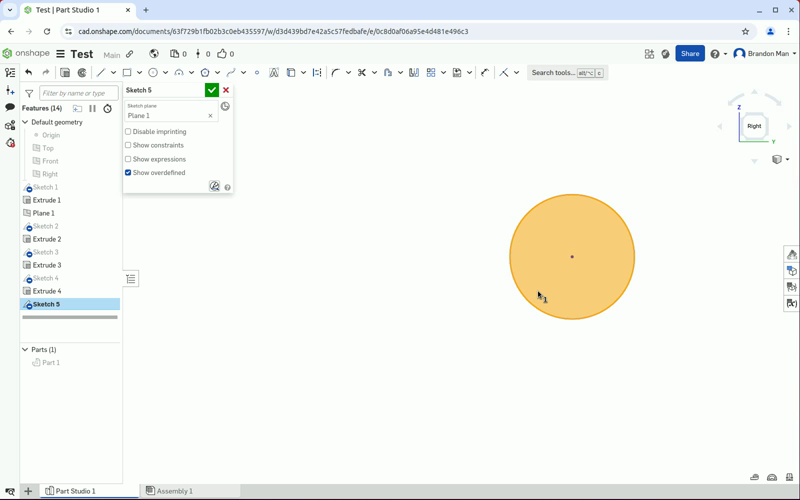
scroll(-6)
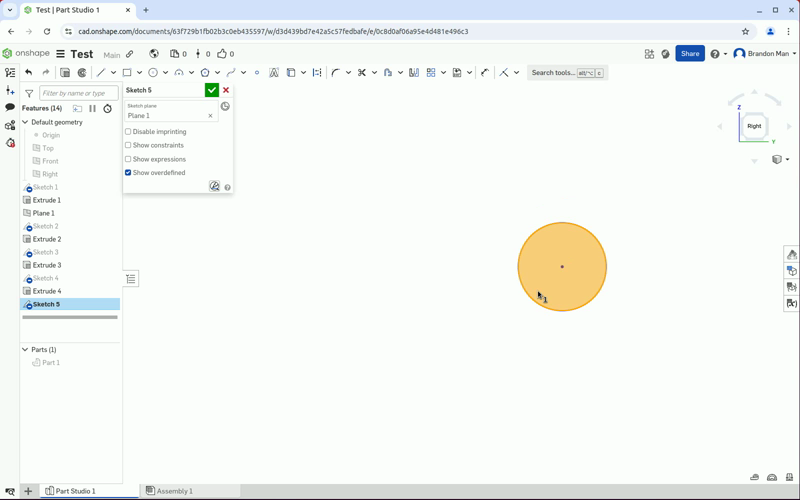
scroll(-6)
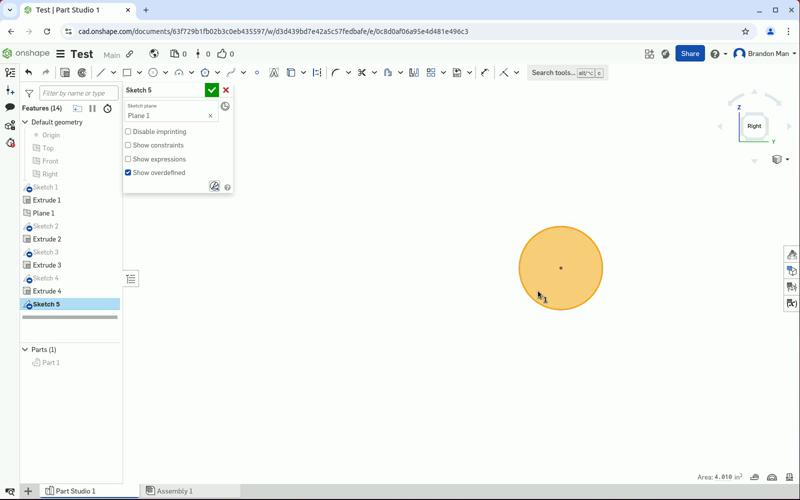
scroll(-6)
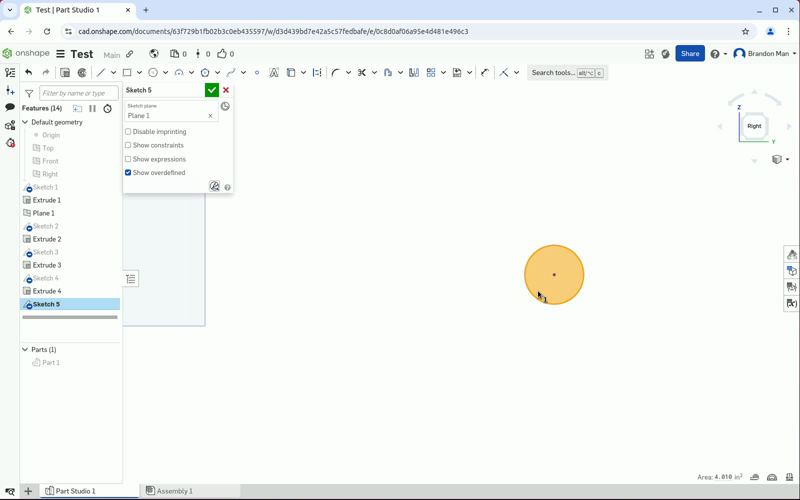
scroll(-6)
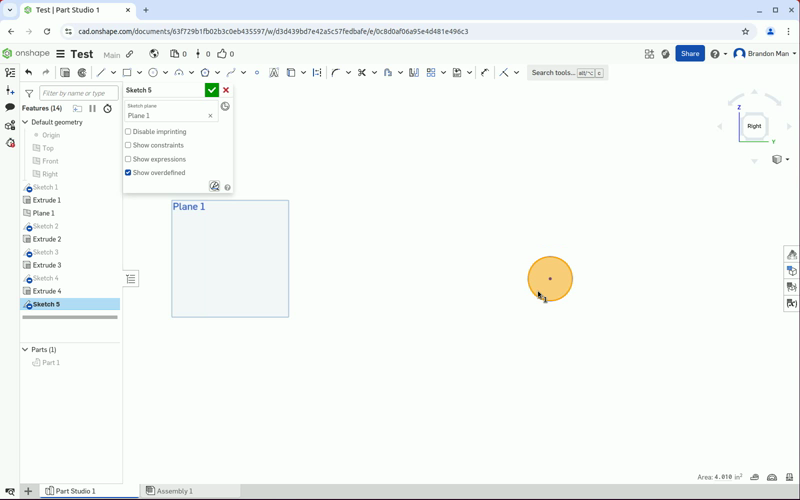
scroll(-6)
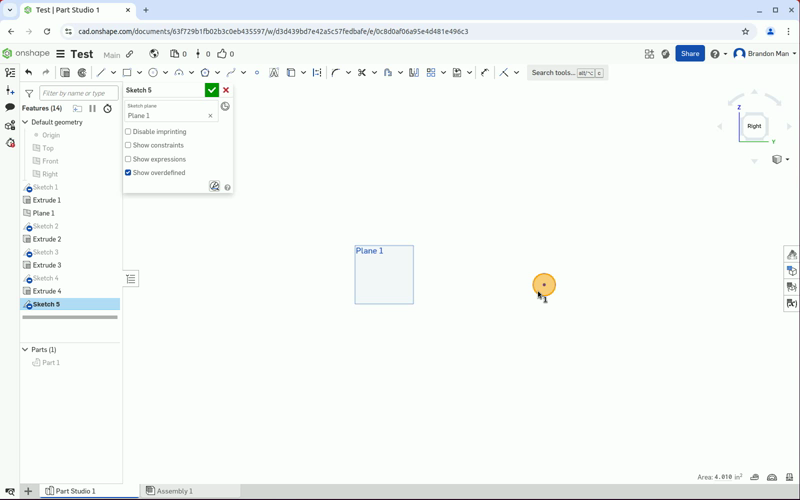
scroll(-6)
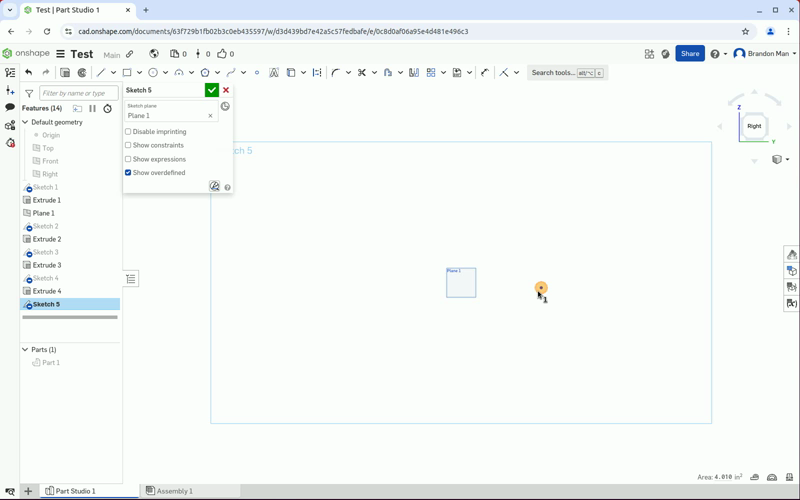
mouse_move(73, 352)
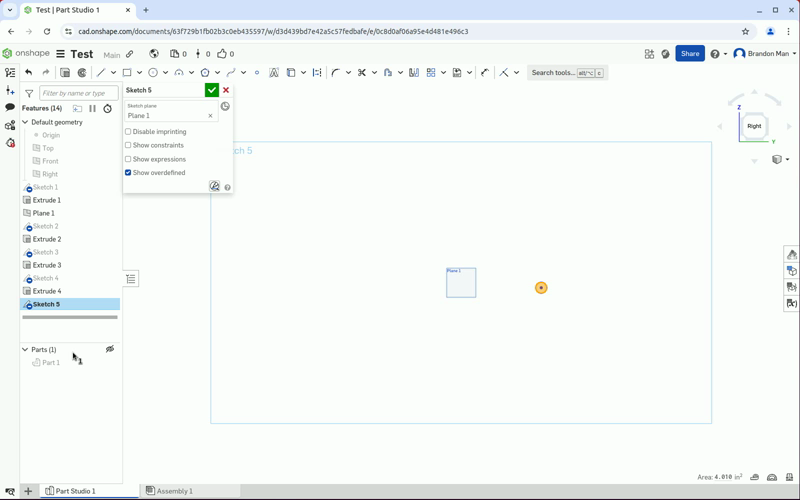
key(shift+y)
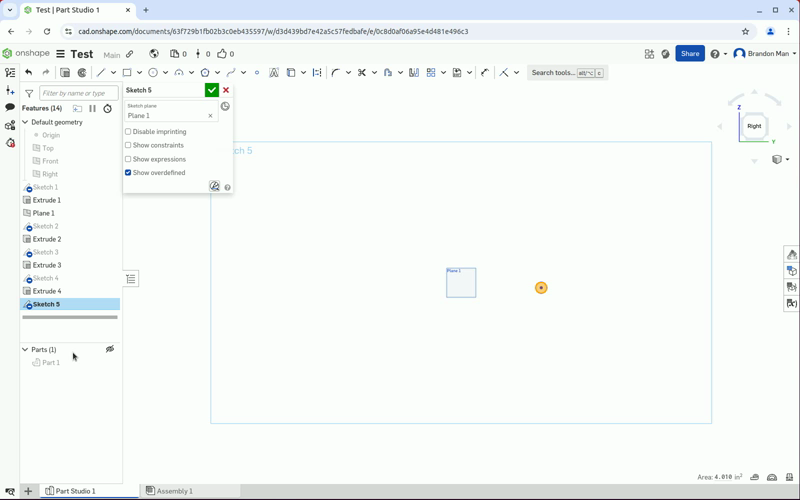
key(shift+e)
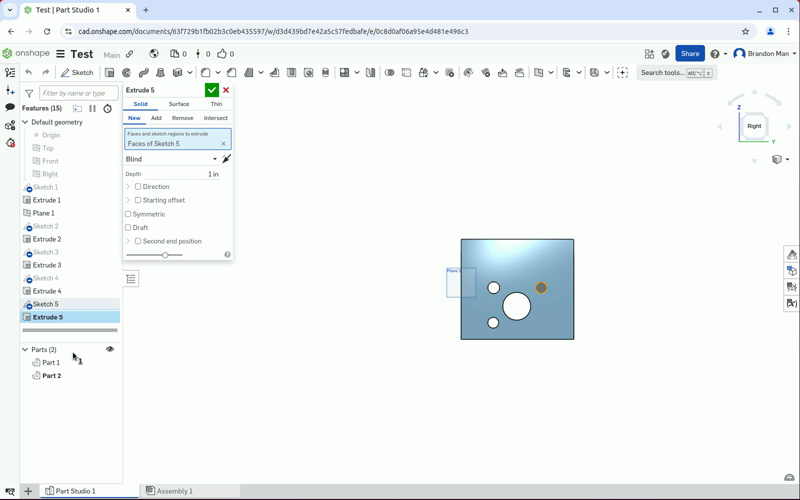
mouse_move(143, 106)
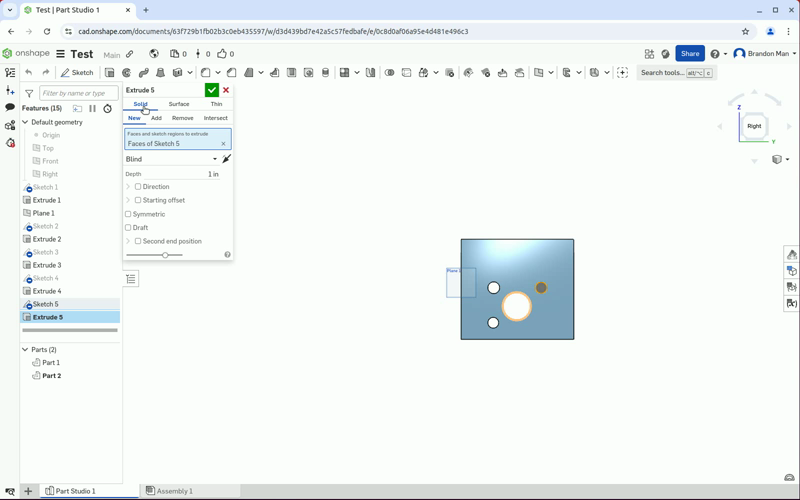
click(143, 106)
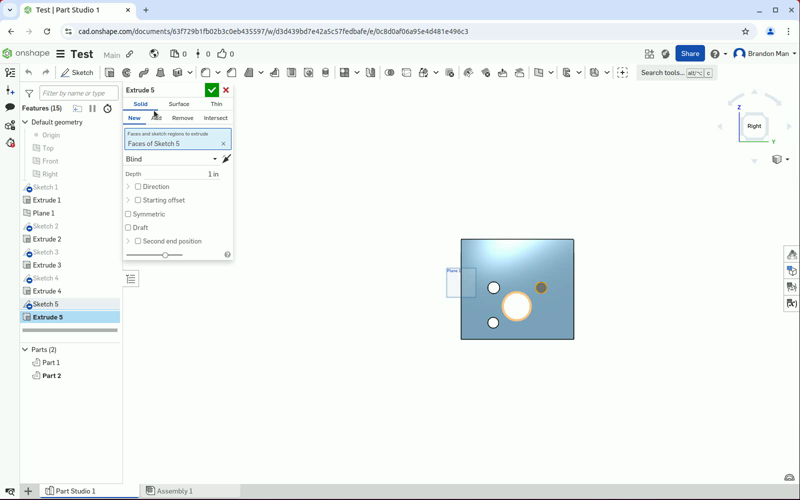
mouse_move(186, 120)
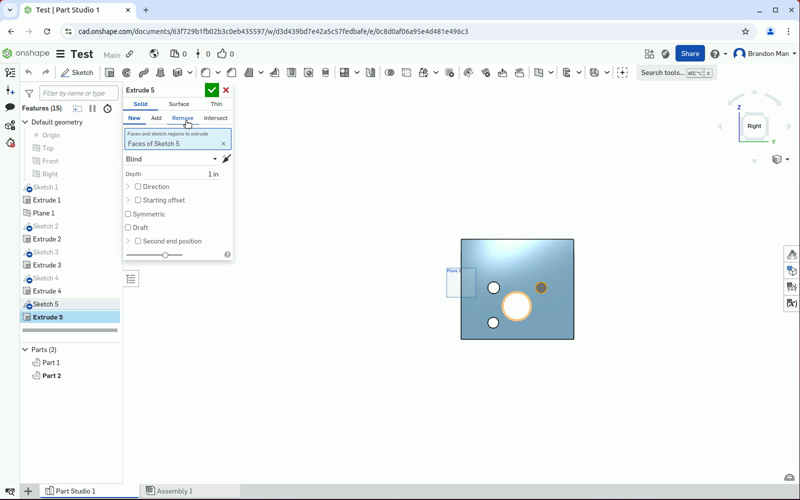
click(186, 120)
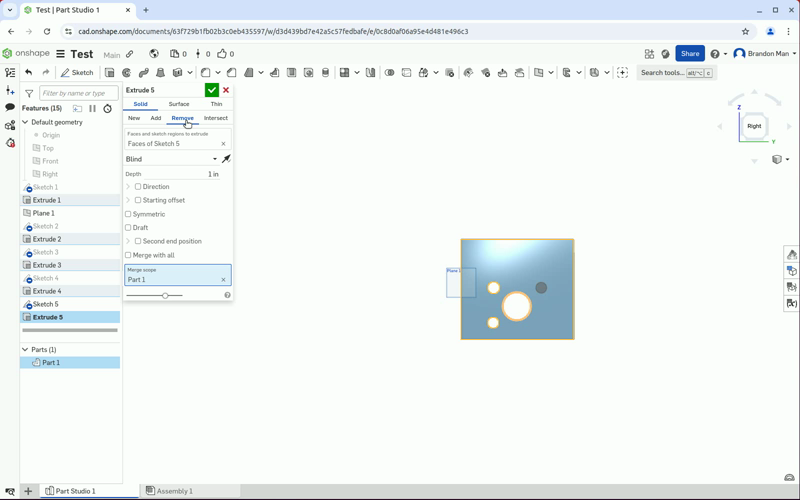
key(tab, 4)
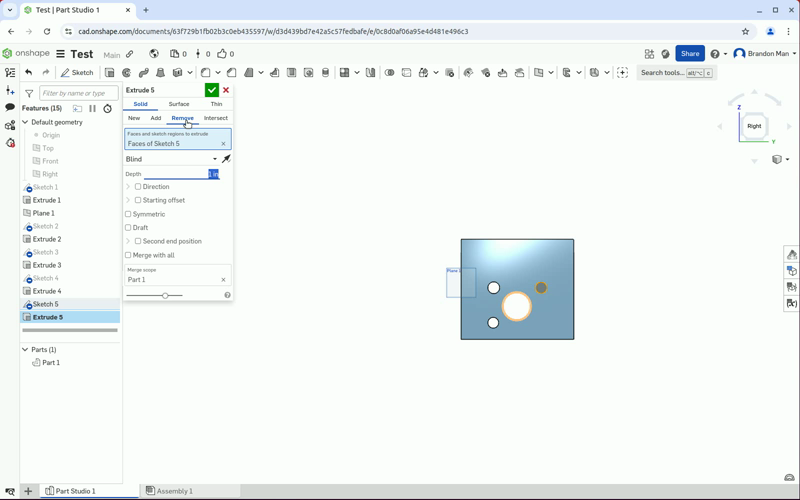
text(30.811)
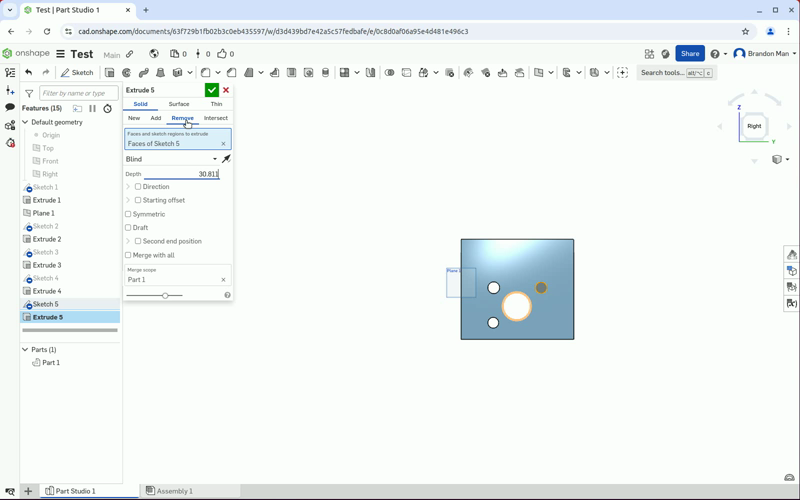
key(tab, 6)
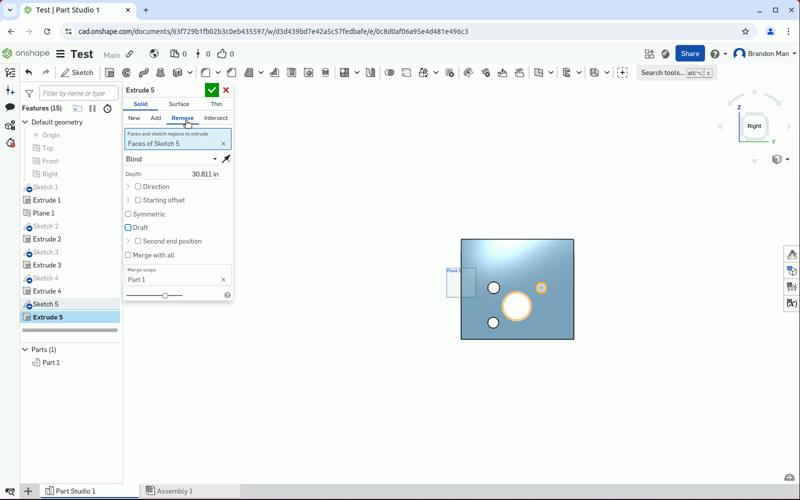
key(space)
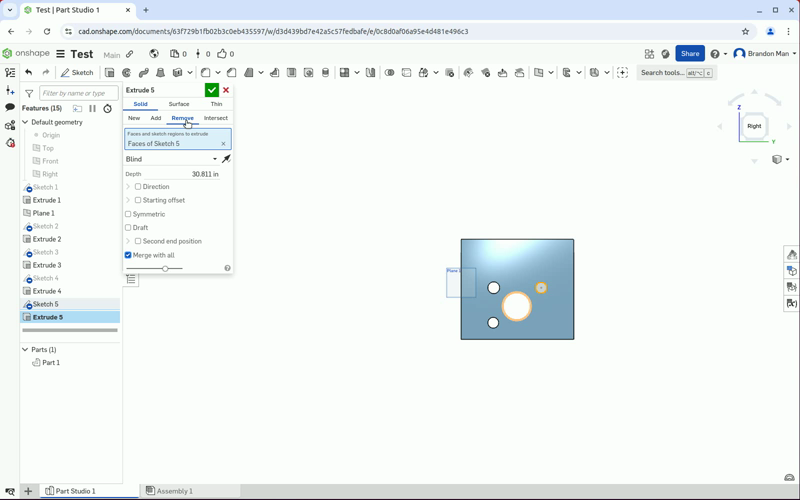
key(enter)
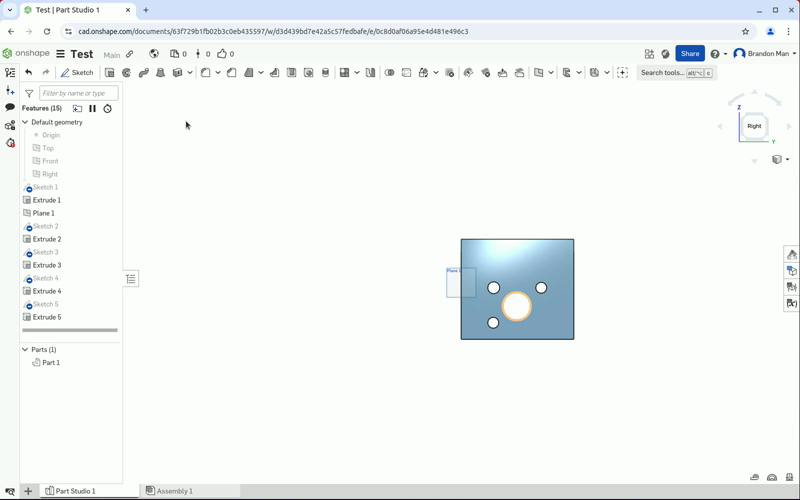
key(shift+h)
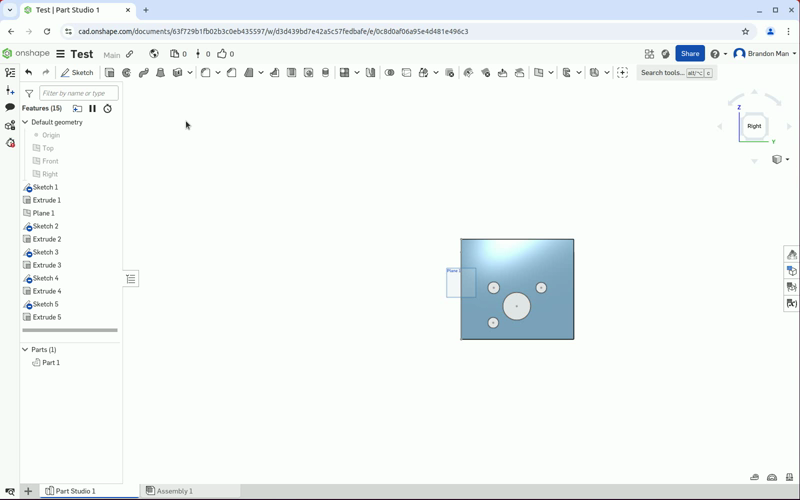
key(shift+h)
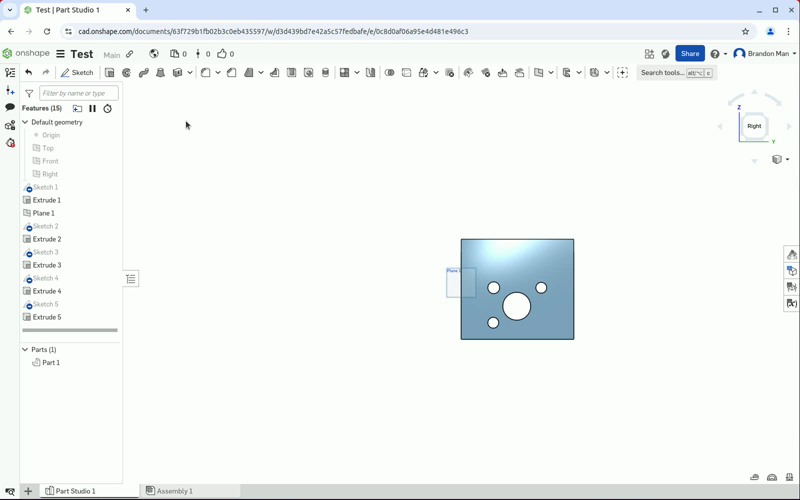
mouse_move(73, 189)
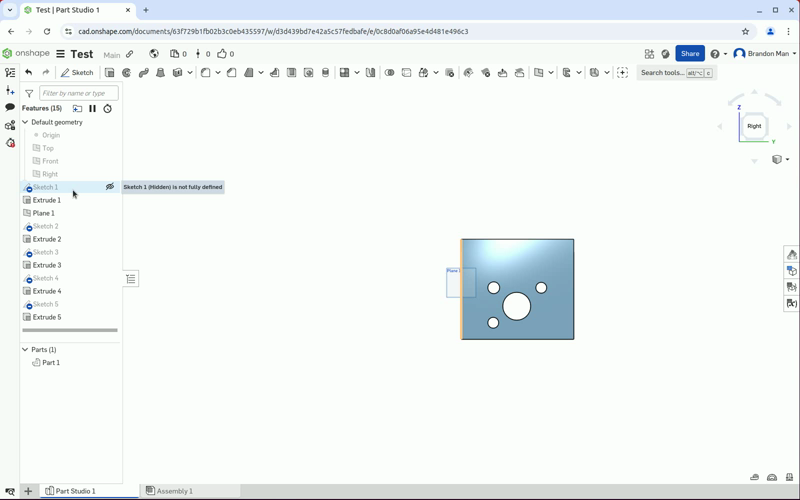
click(73, 189)
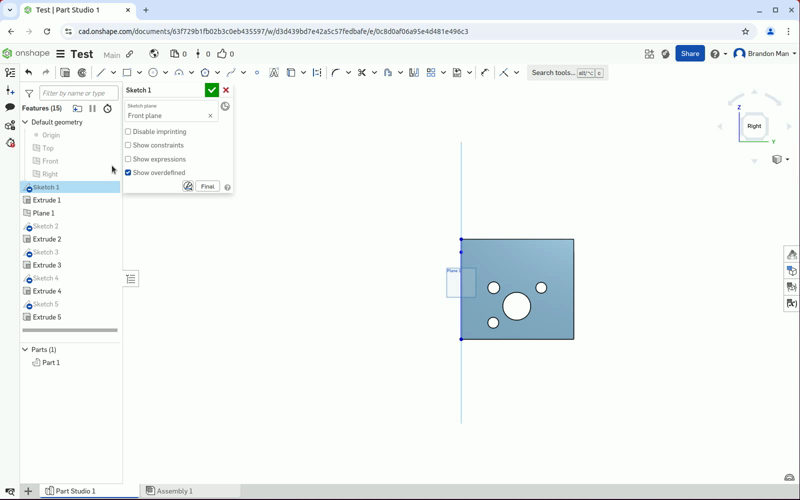
mouse_move(229, 92)
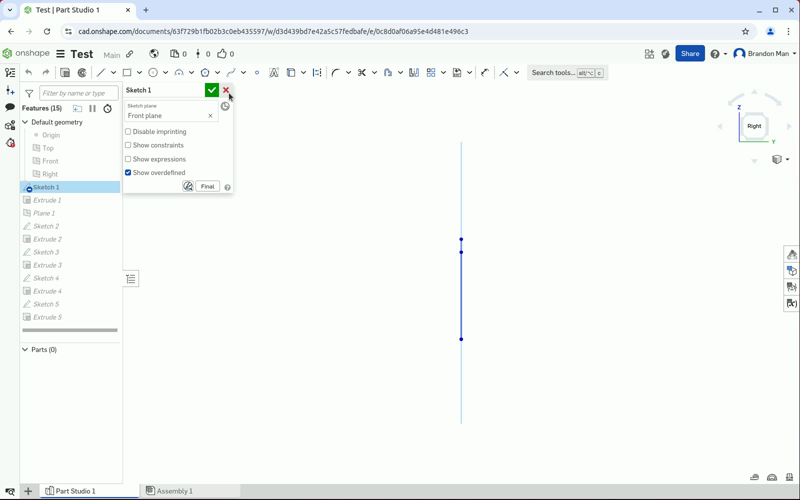
click(229, 92)
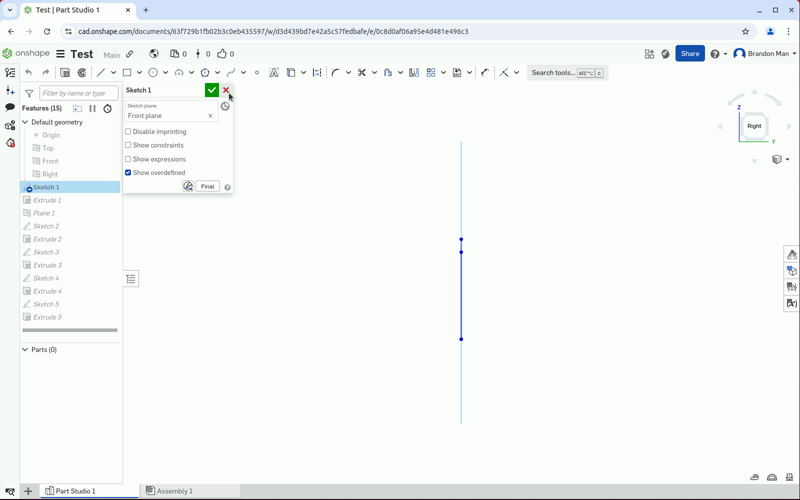
key(shift+s)
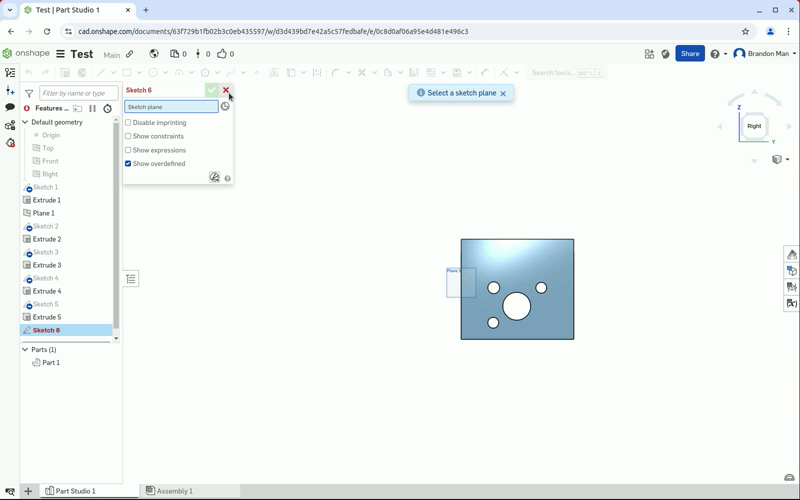
mouse_move(69, 215)
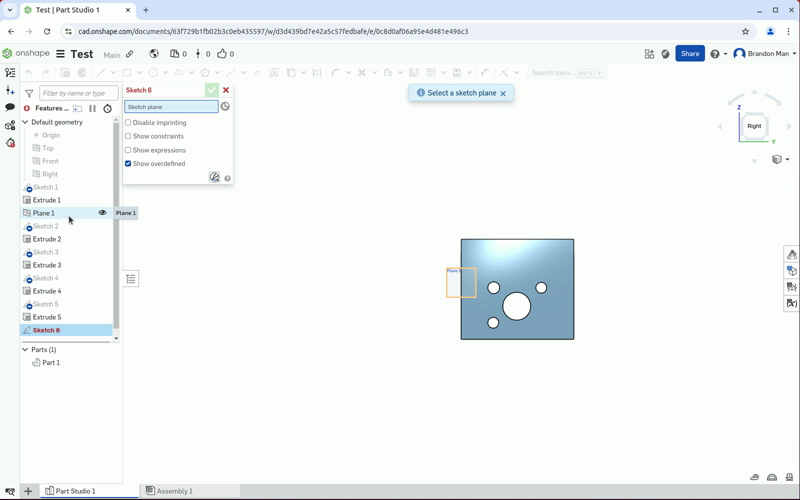
click(69, 215)
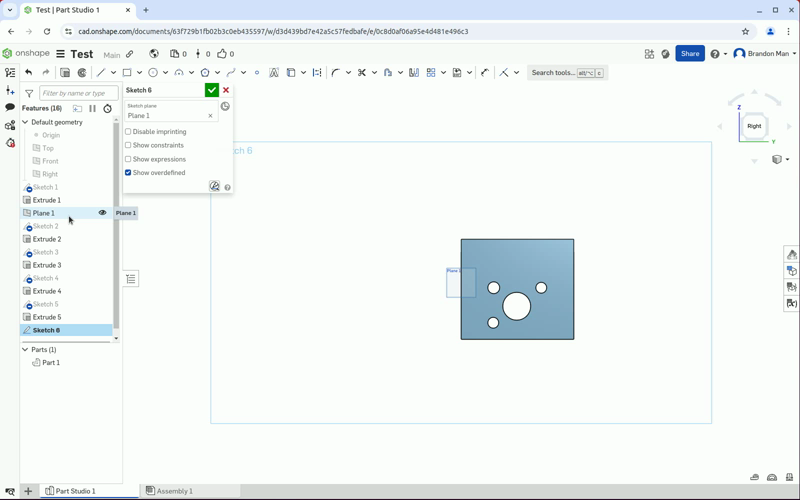
mouse_move(73, 352)
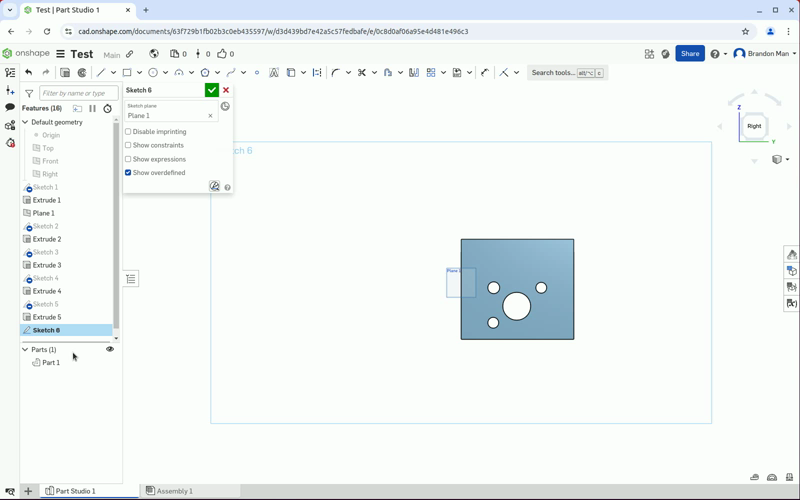
key(y)
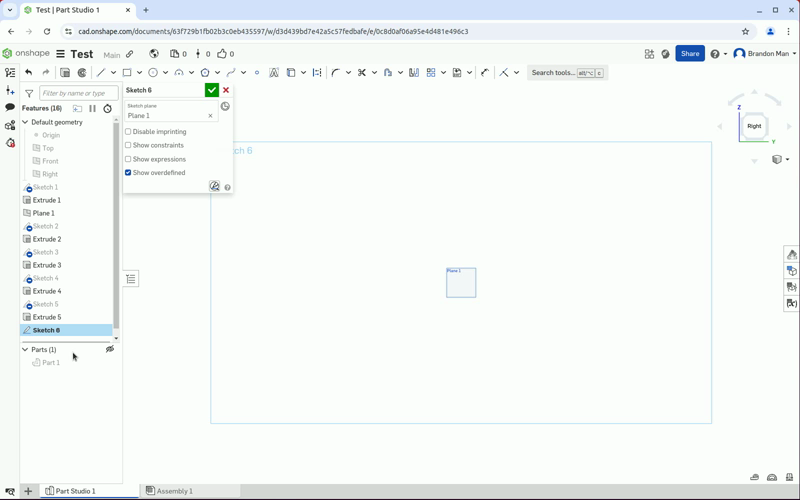
key(c)
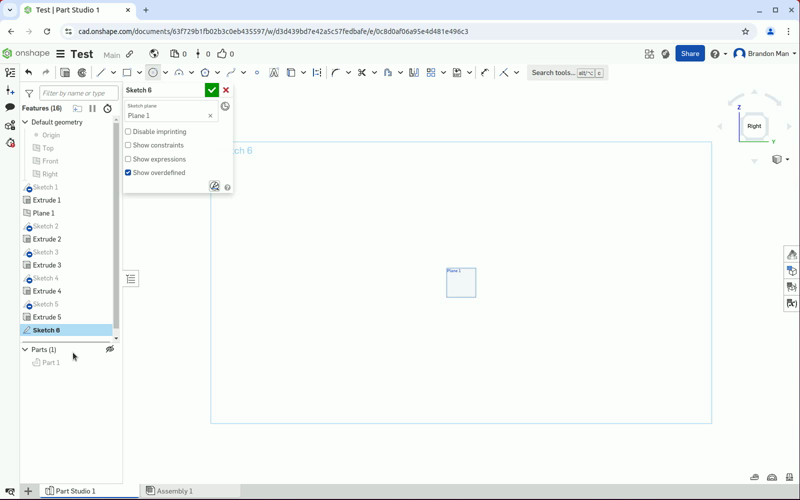
key_down(shift)
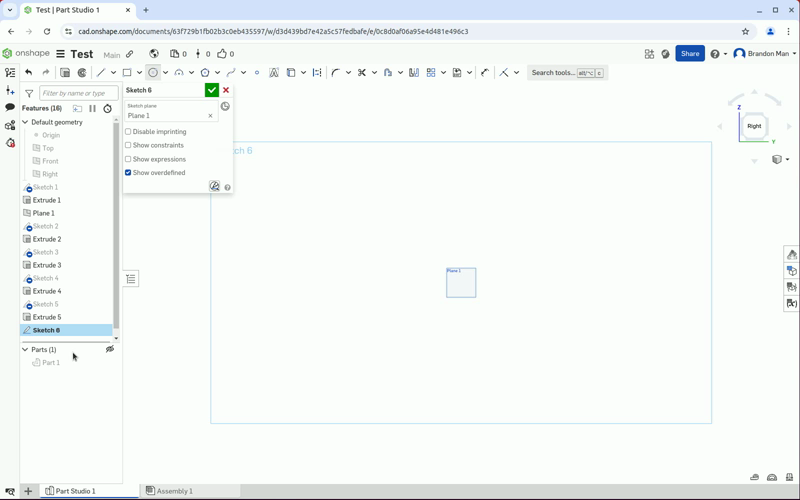
mouse_move(540, 322)
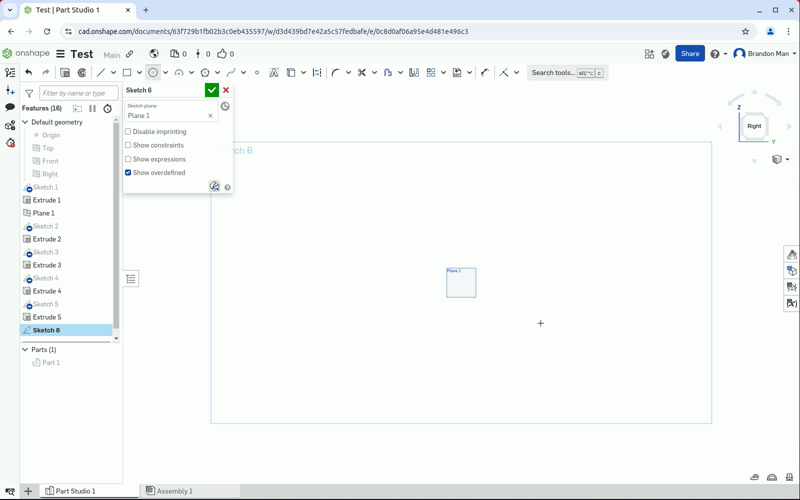
click(540, 322)
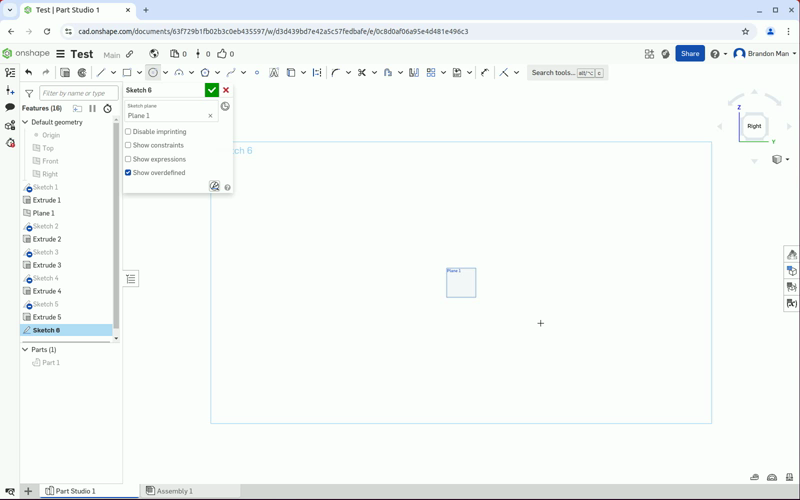
key_up(shift)
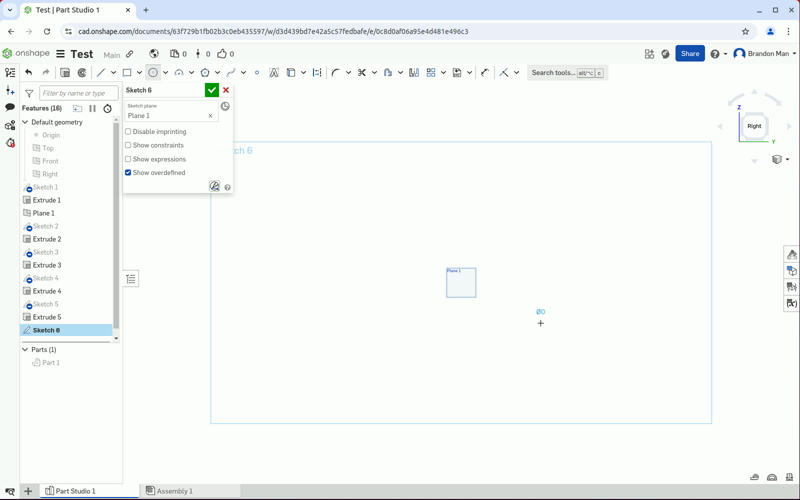
mouse_move(546, 322)
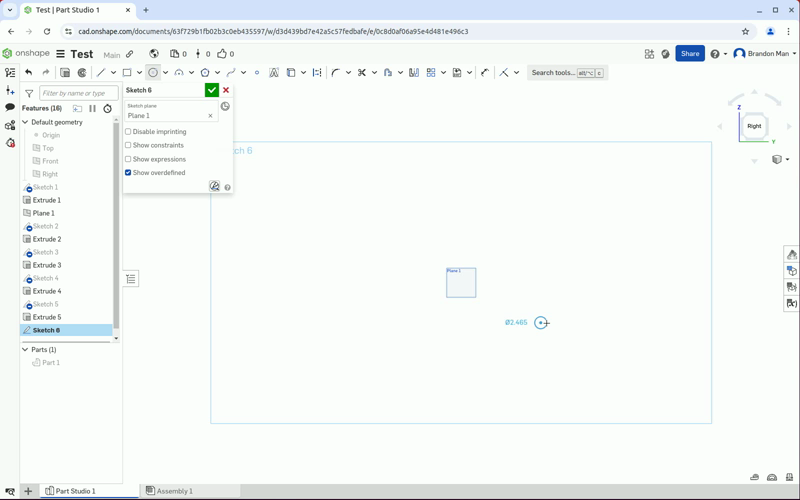
click(546, 322)
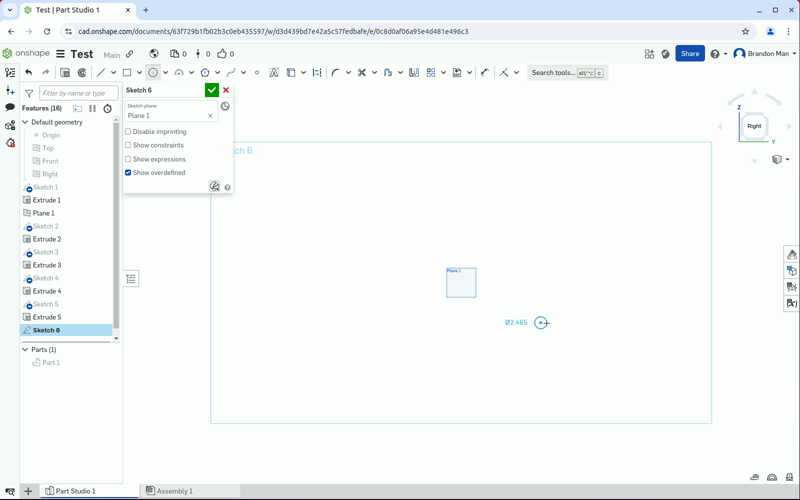
key(esc)
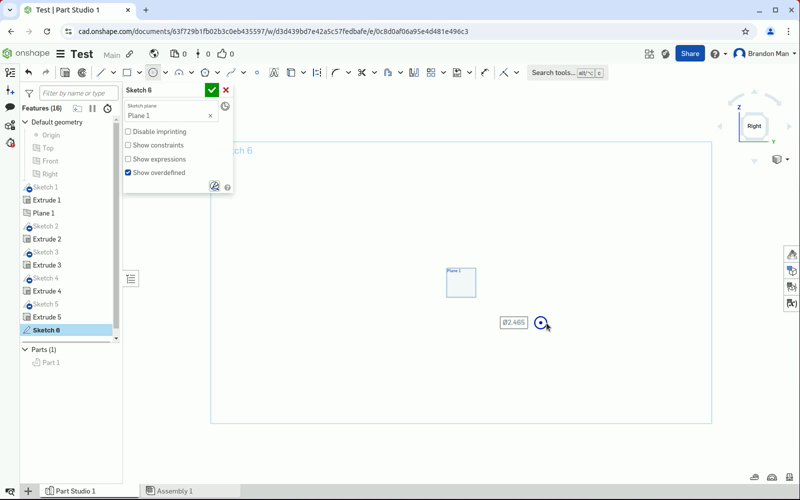
mouse_move(536, 319)
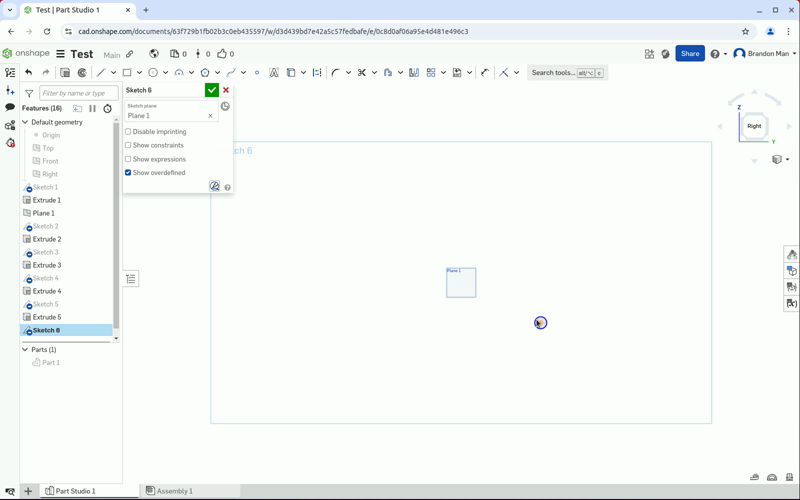
scroll(6)
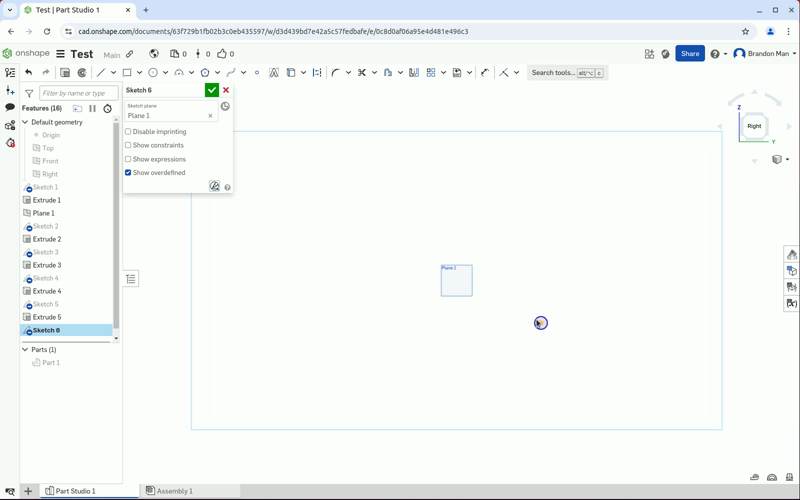
scroll(6)
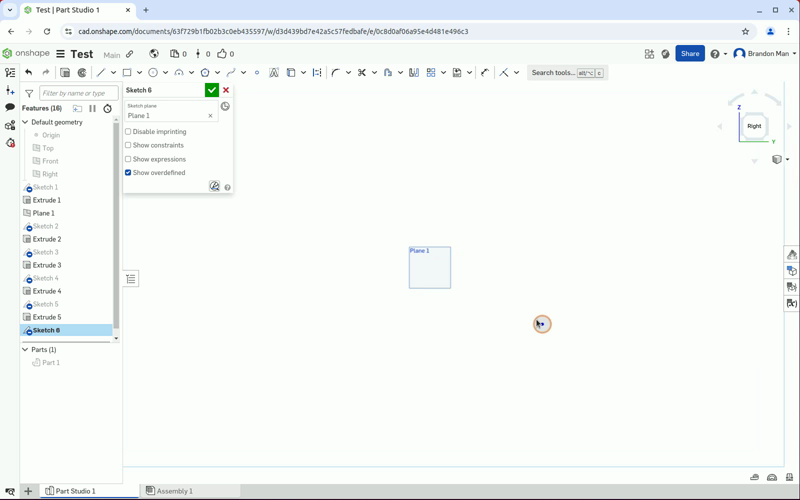
scroll(6)
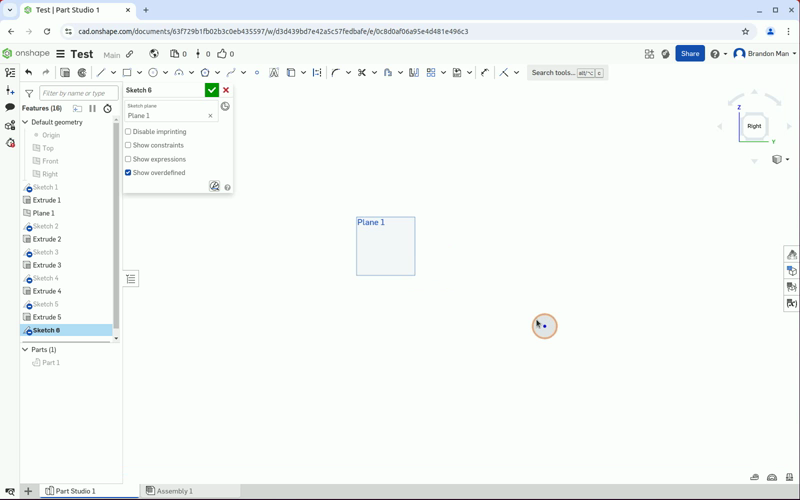
scroll(6)
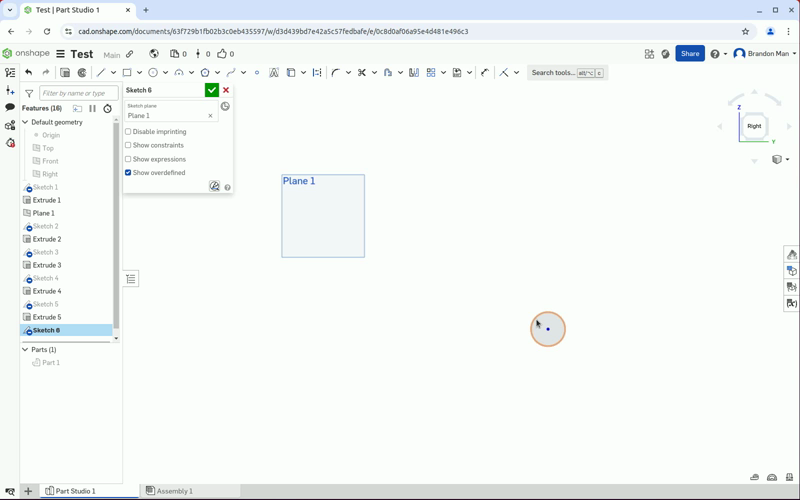
scroll(6)
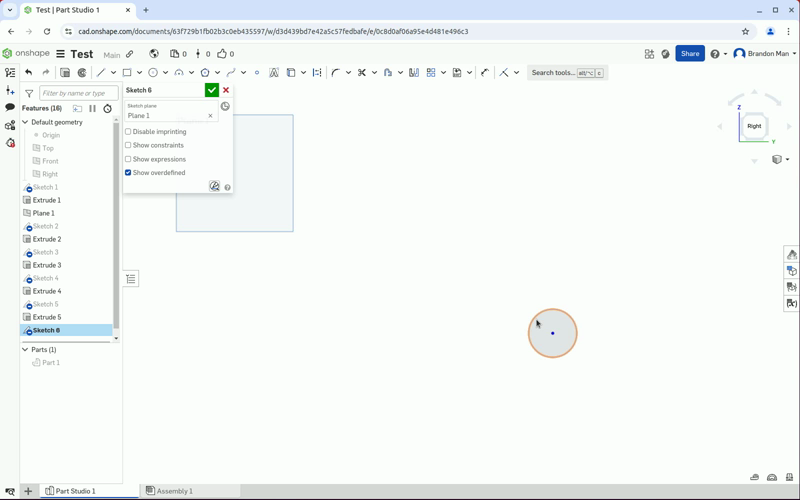
scroll(6)
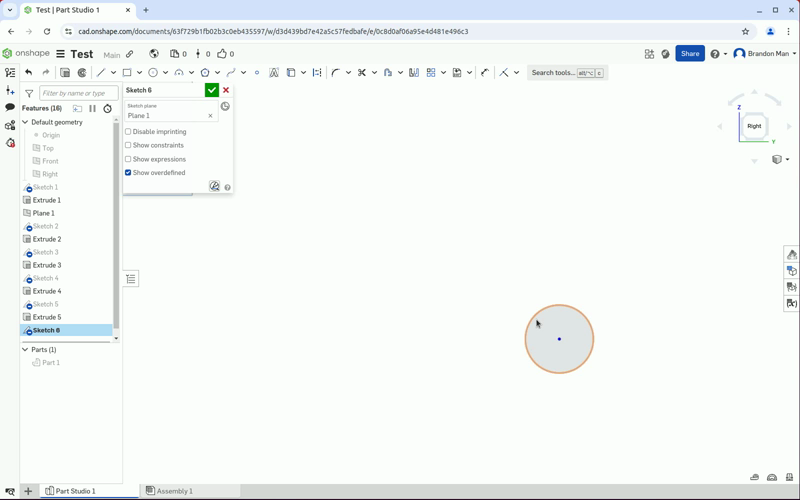
scroll(6)
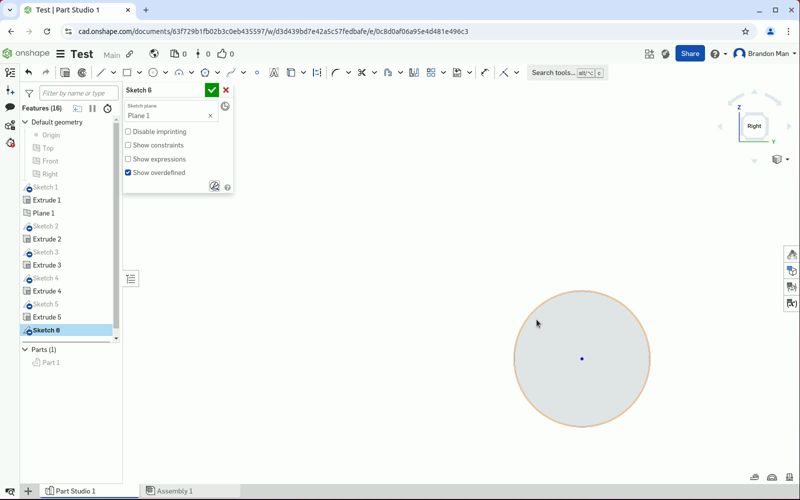
click(536, 319)
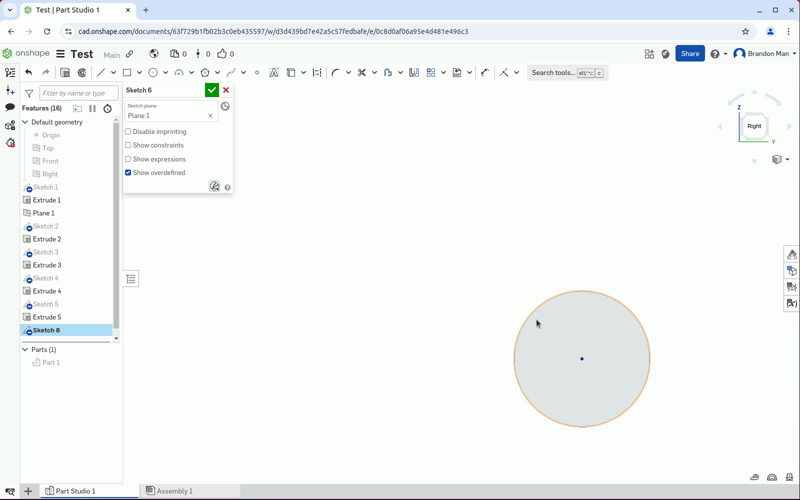
scroll(-6)
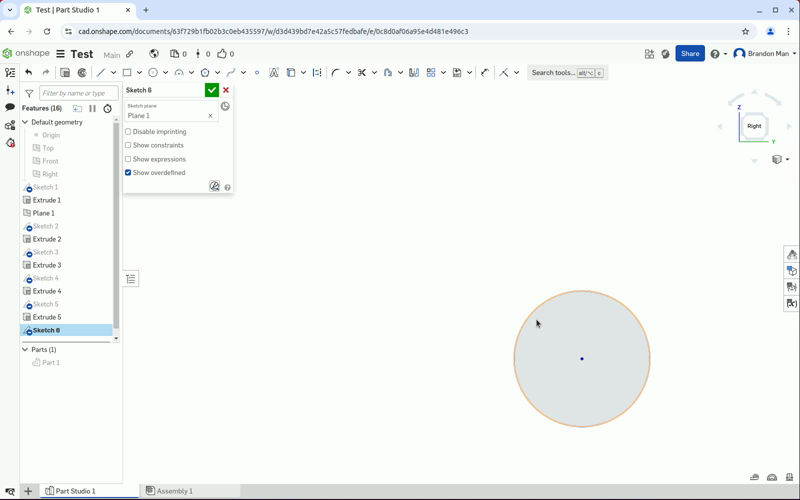
scroll(-6)
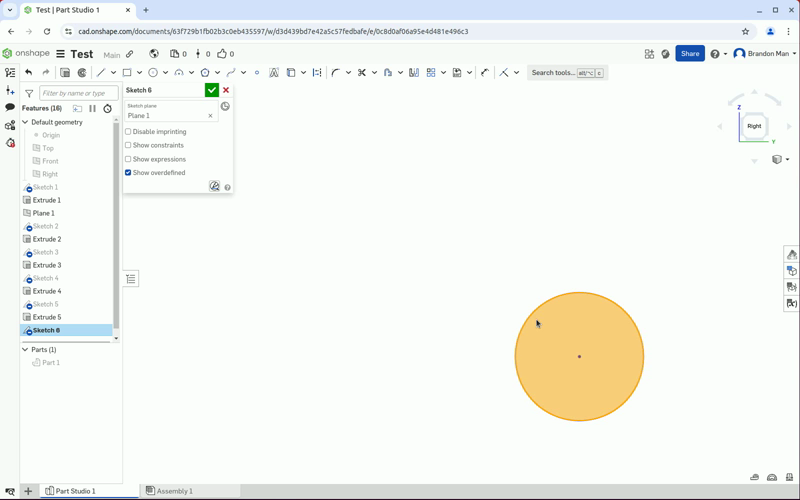
scroll(-6)
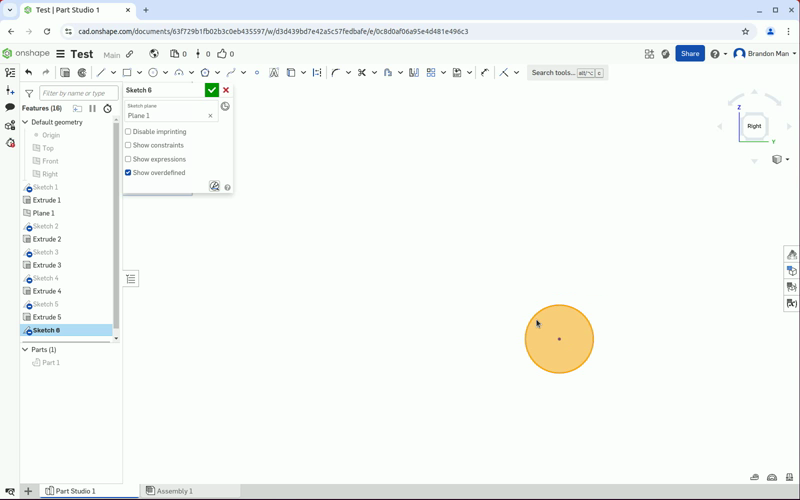
scroll(-6)
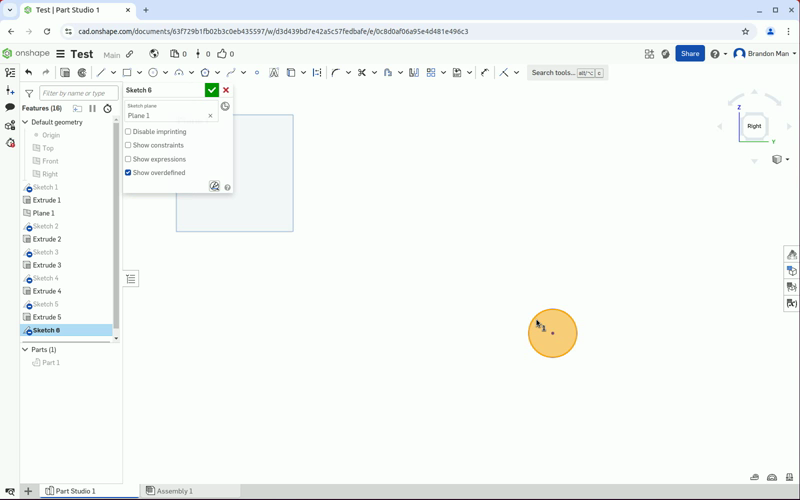
scroll(-6)
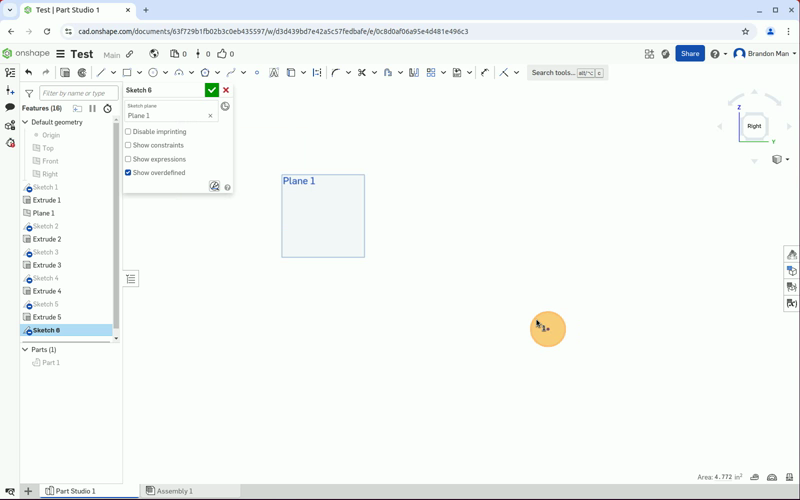
scroll(-6)
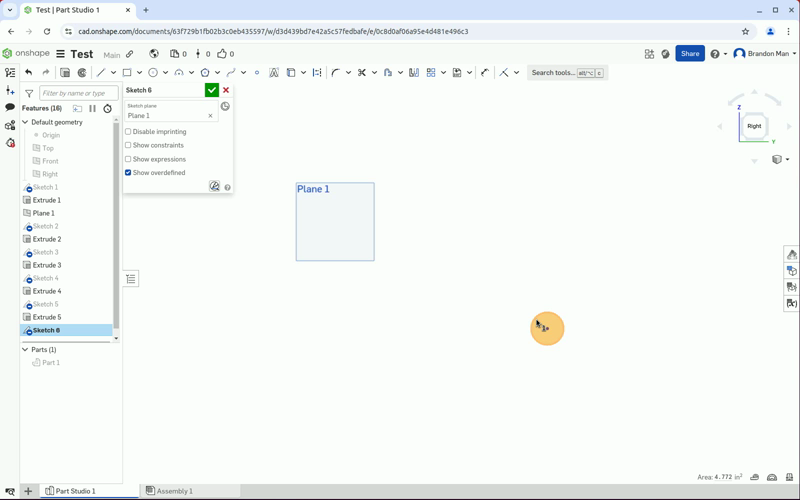
scroll(-6)
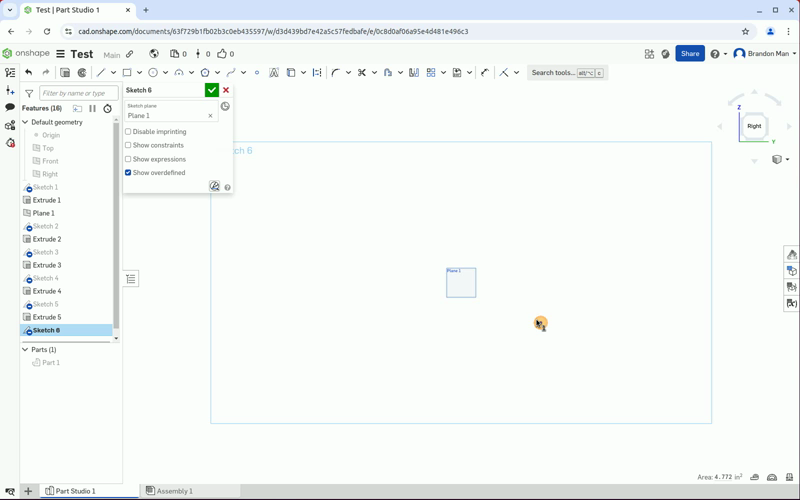
mouse_move(73, 352)
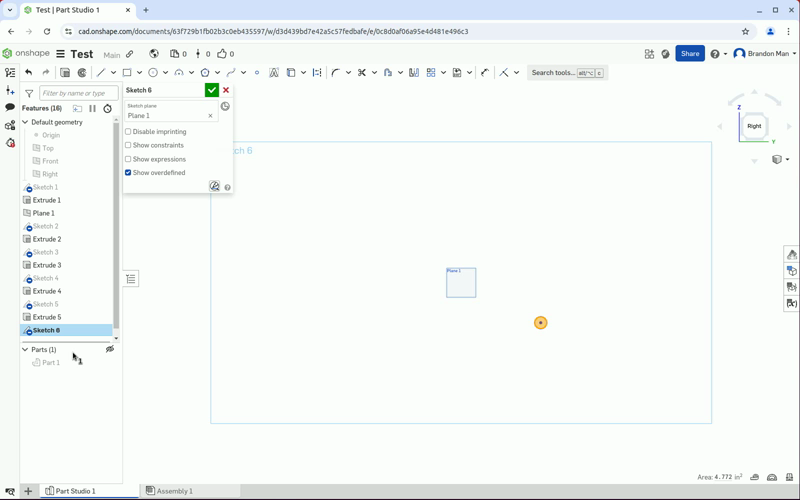
key(shift+y)
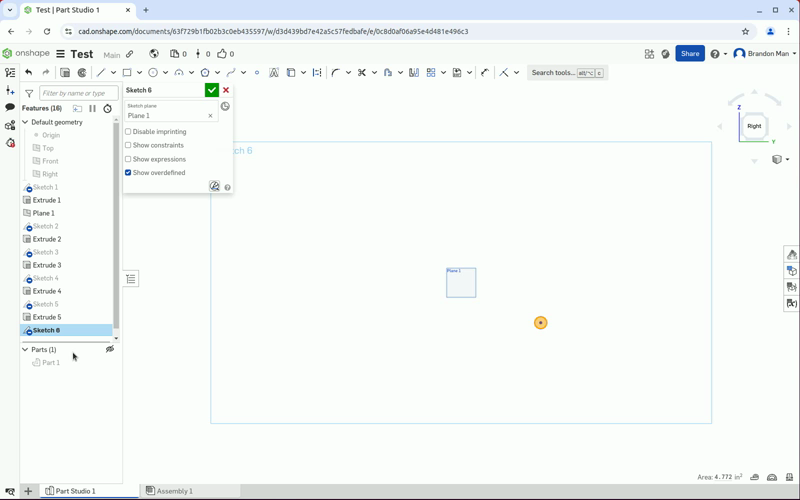
key(shift+e)
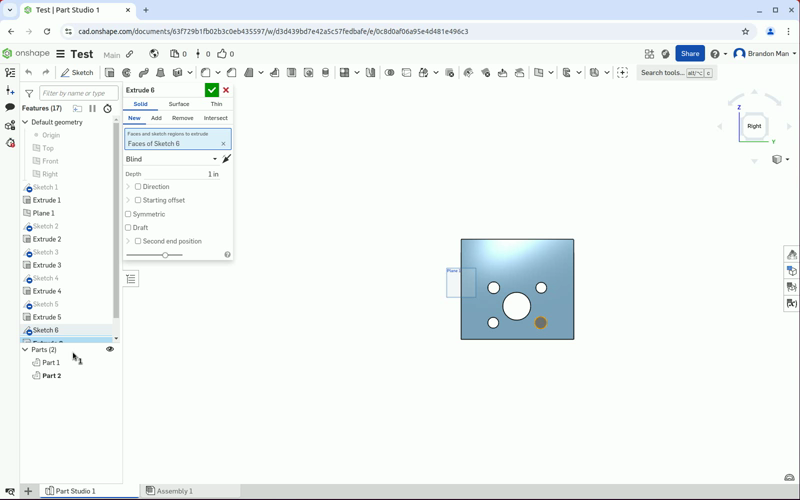
mouse_move(143, 106)
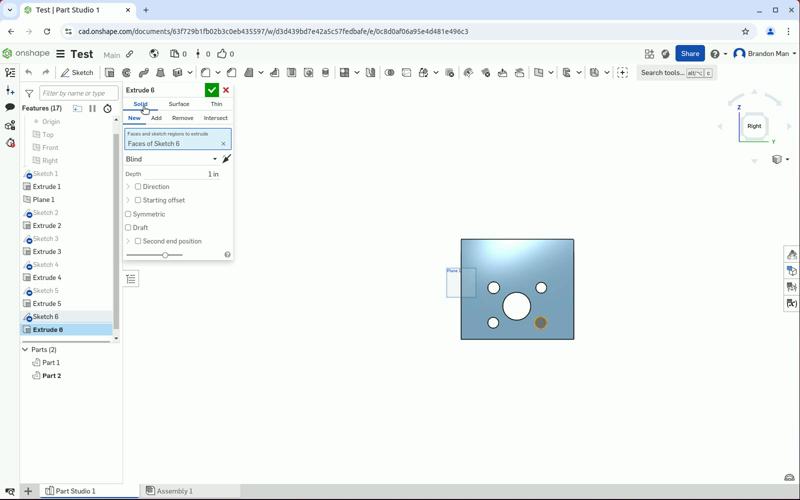
click(143, 106)
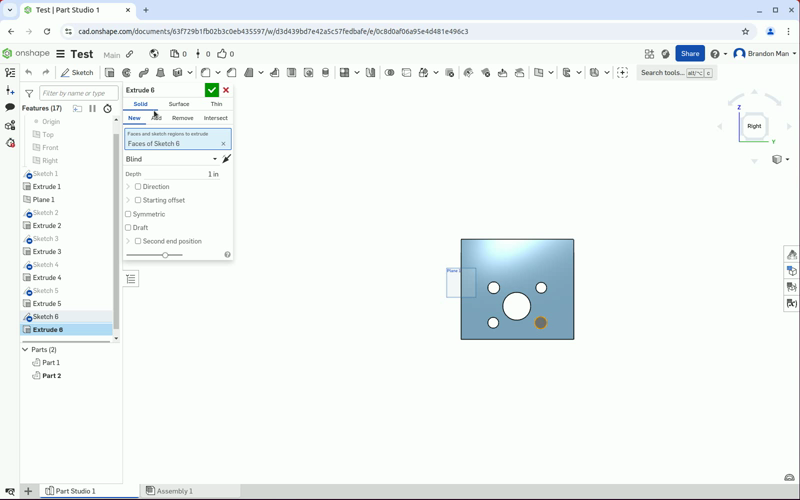
mouse_move(186, 120)
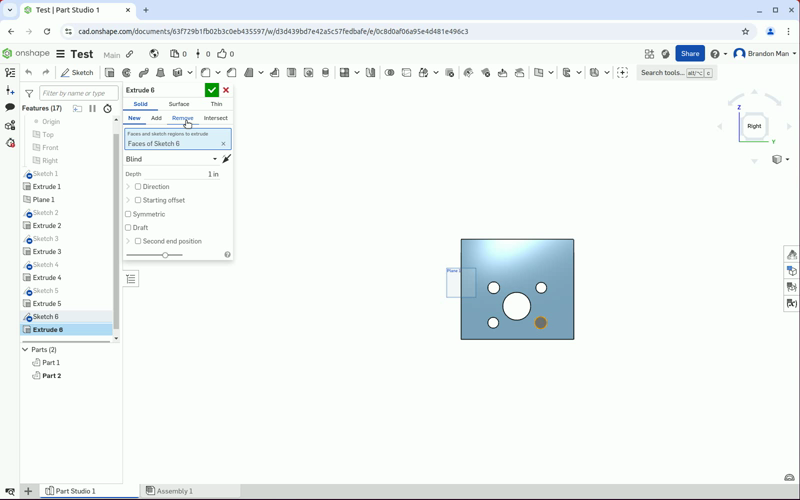
click(186, 120)
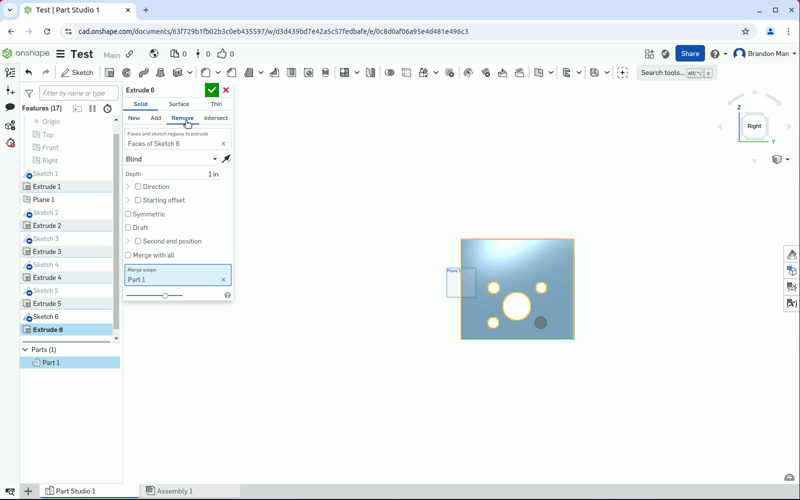
key(tab, 4)
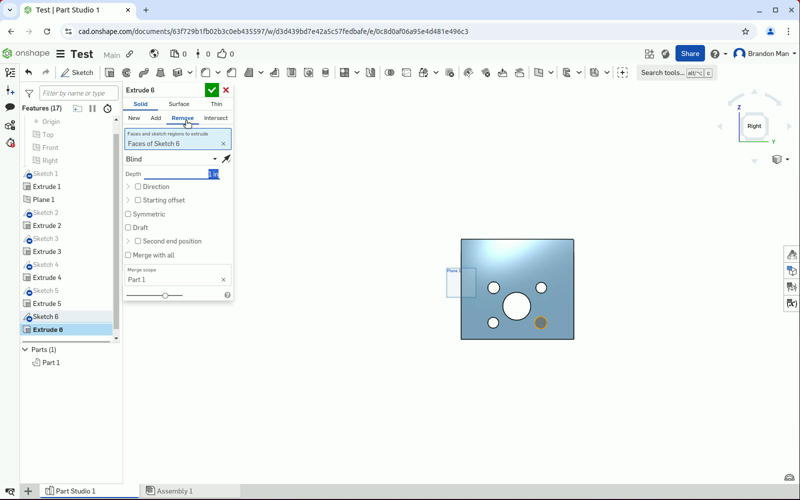
text(30.811)
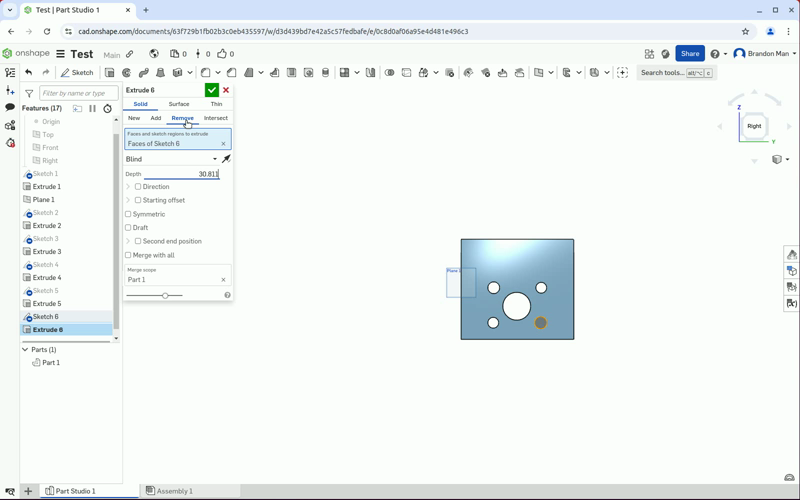
key(tab, 6)
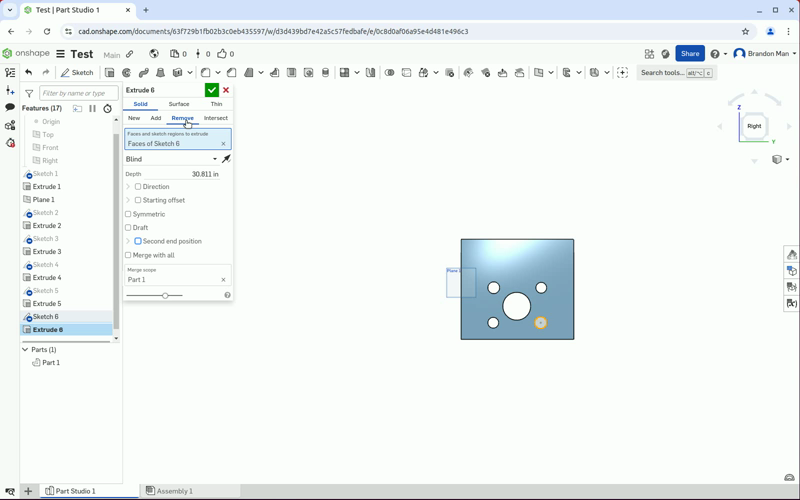
key(space)
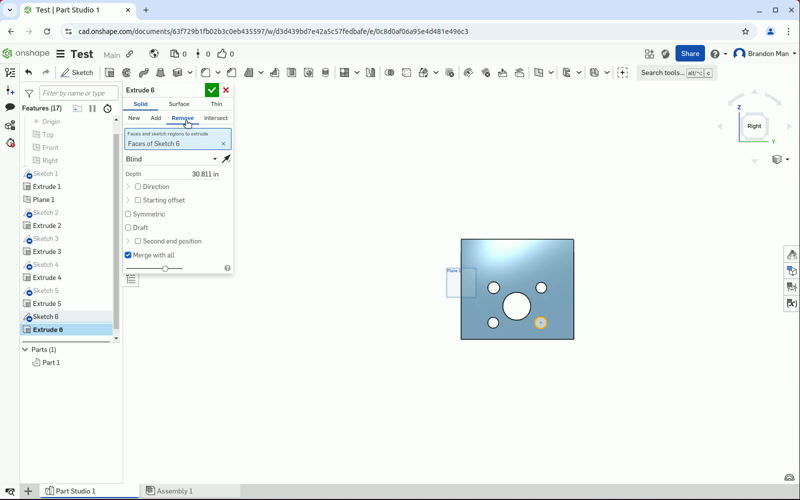
key(enter)
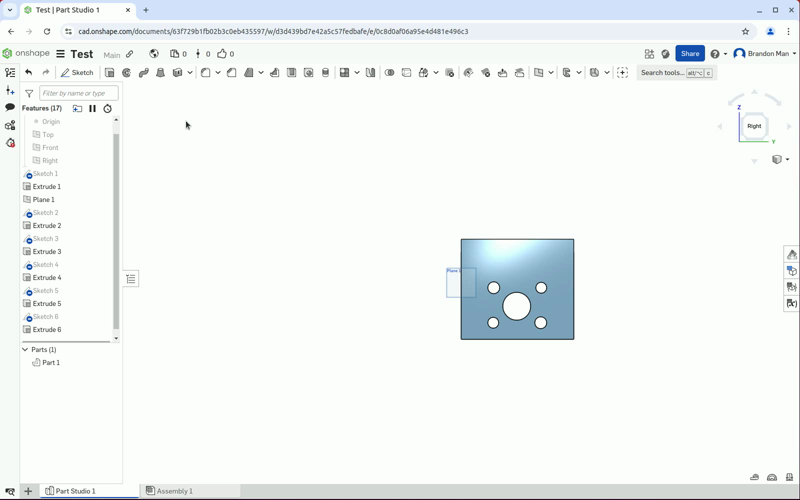
key(shift+h)
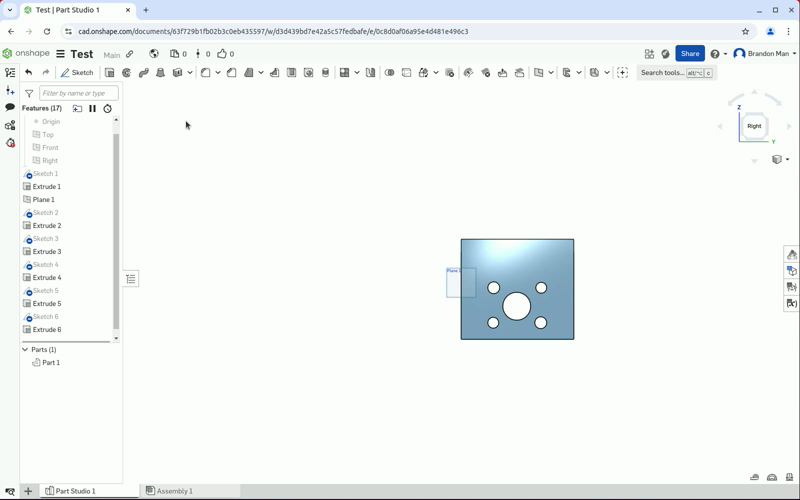
key(shift+h)
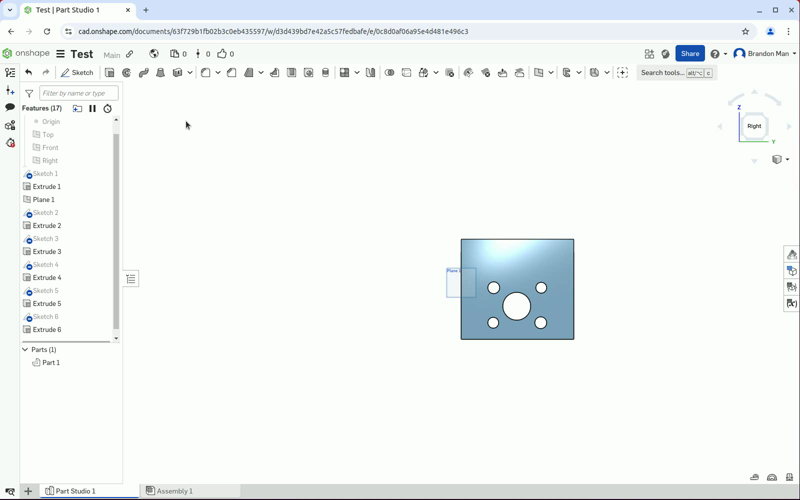
key(shift+7)
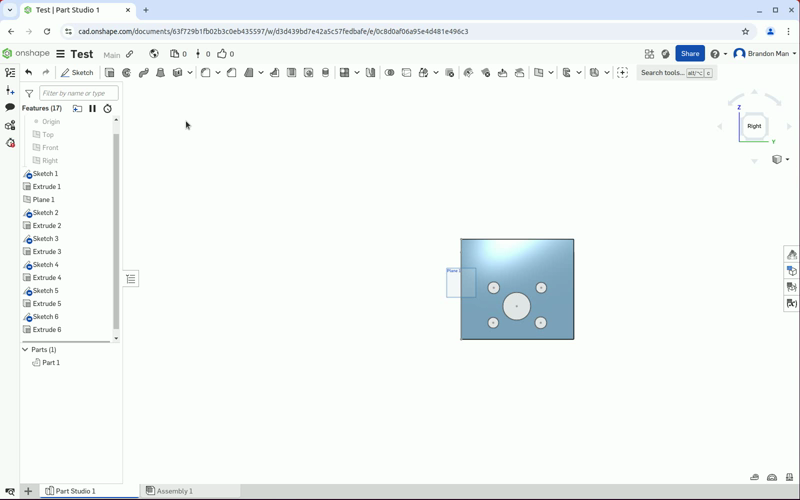
key(right, 2)
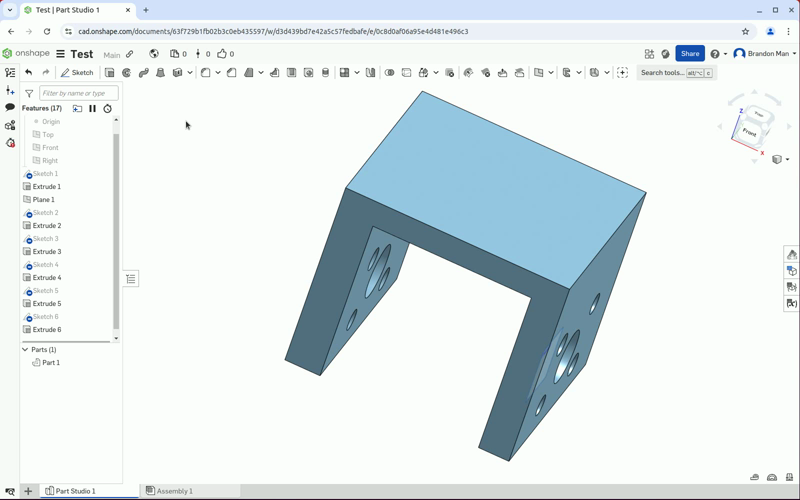
key(down, 2)
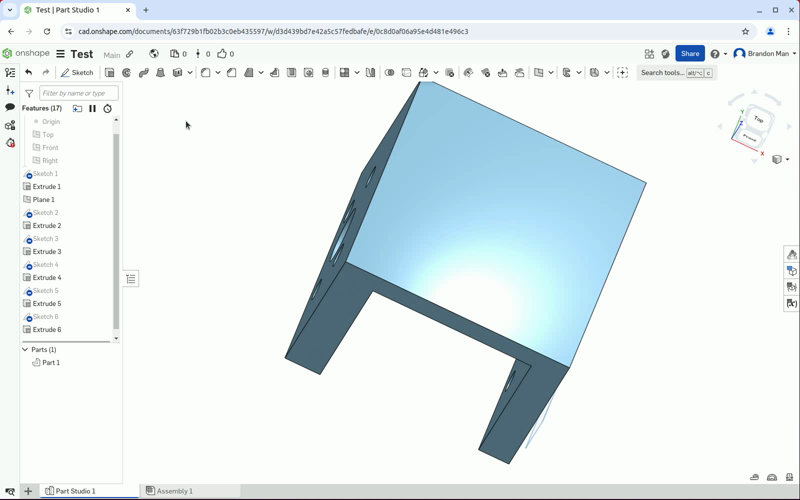
key(up, 2)
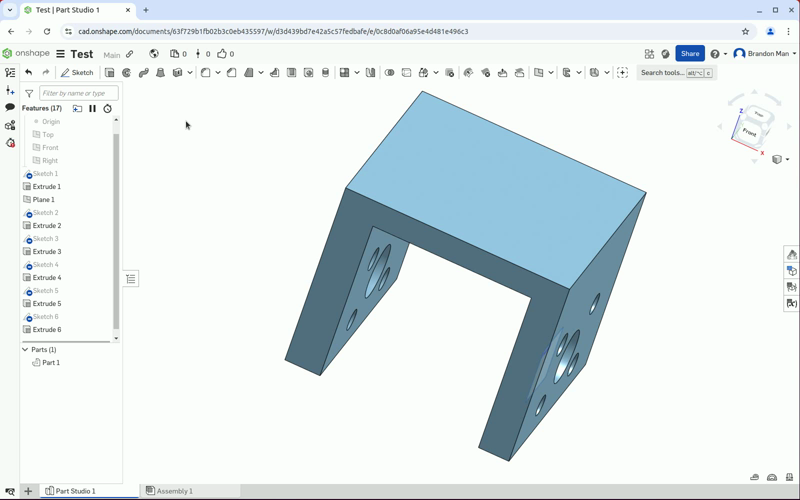
key(left, 2)
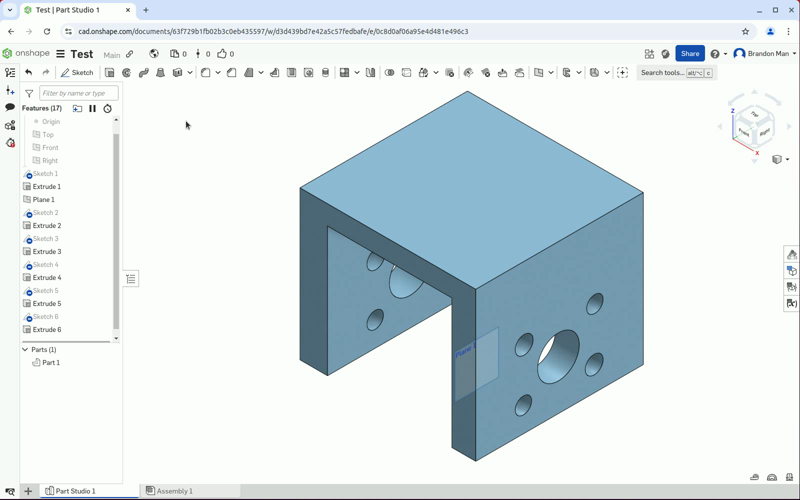
mouse_move(69, 176)
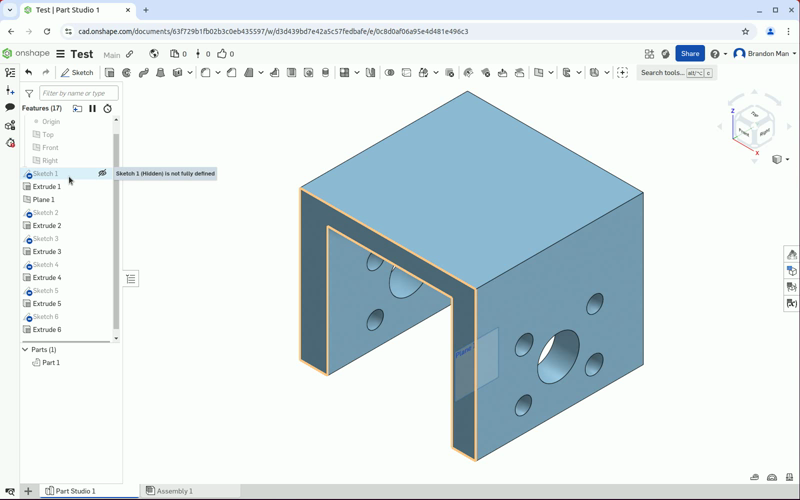
click(69, 176)